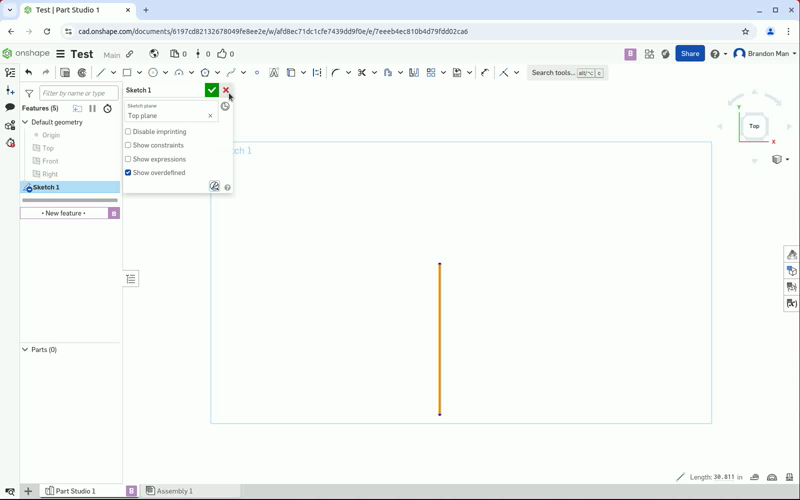
key(shift+h)
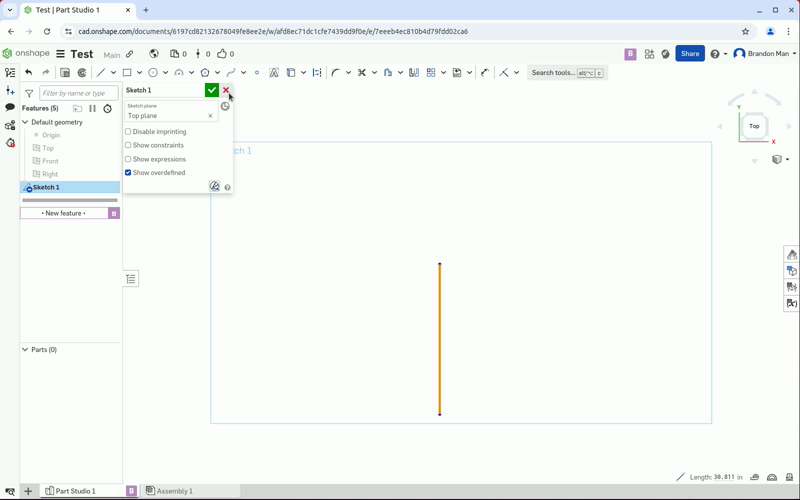
key(shift+s)
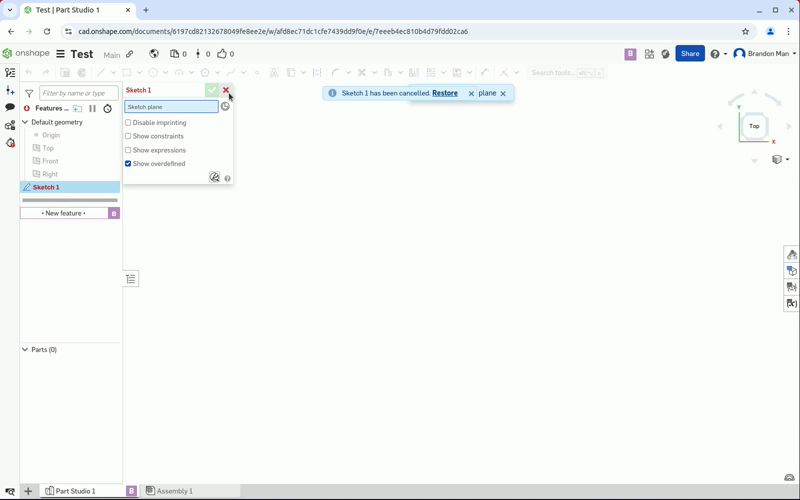
mouse_move(73, 150)
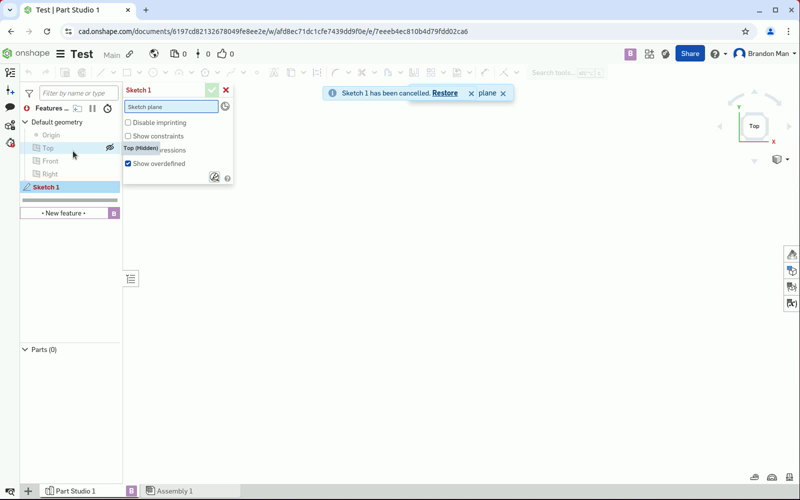
click(73, 150)
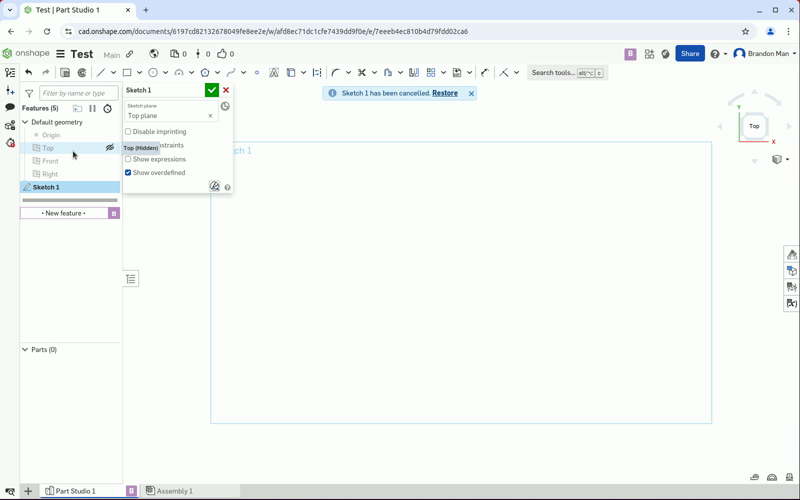
mouse_move(73, 352)
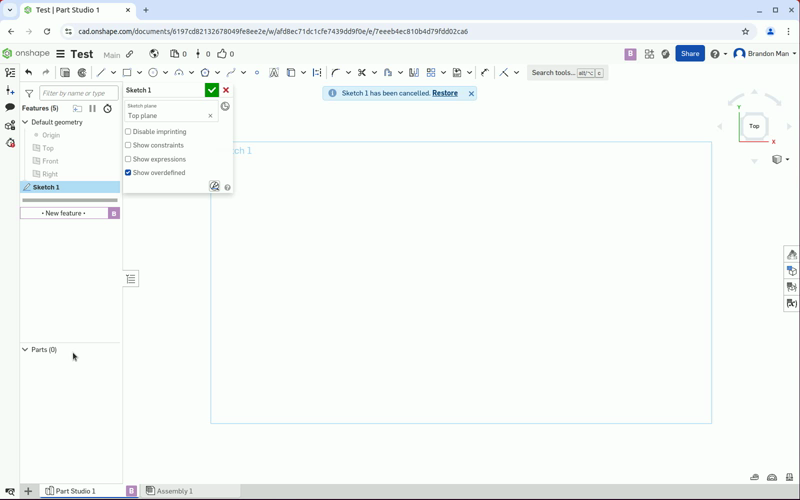
key(y)
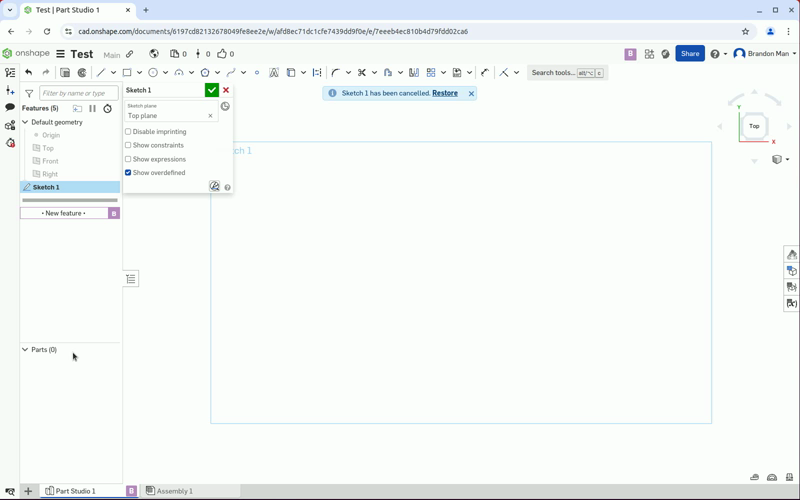
key(l)
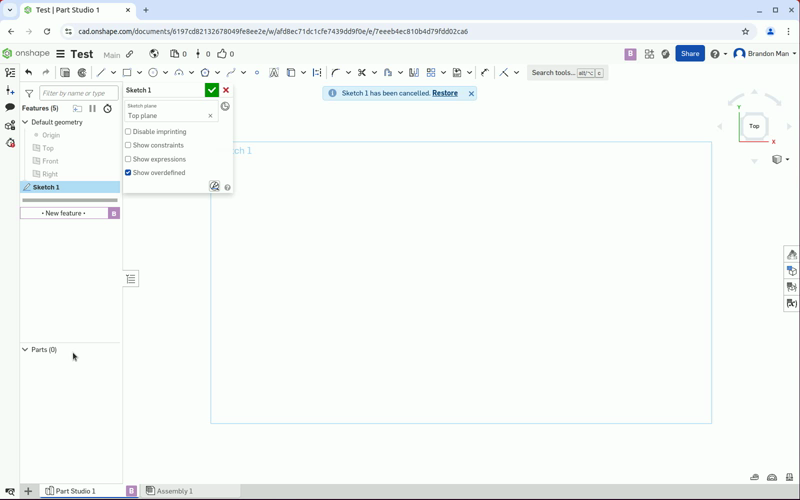
key_down(shift)
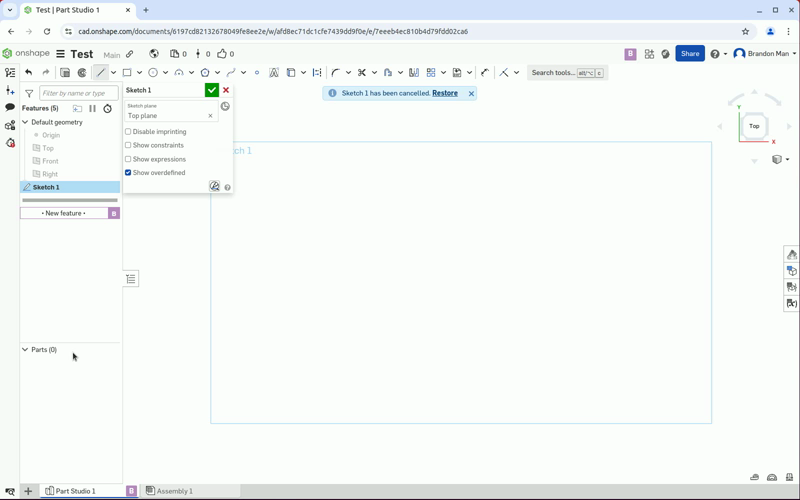
mouse_move(494, 311)
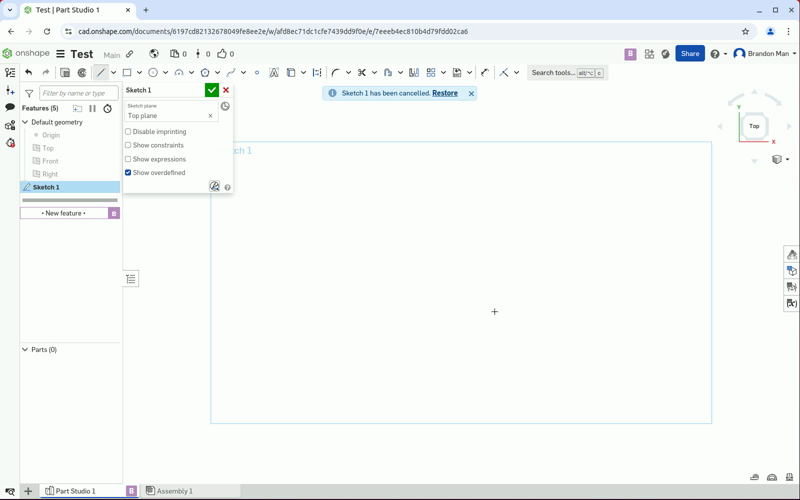
click(494, 311)
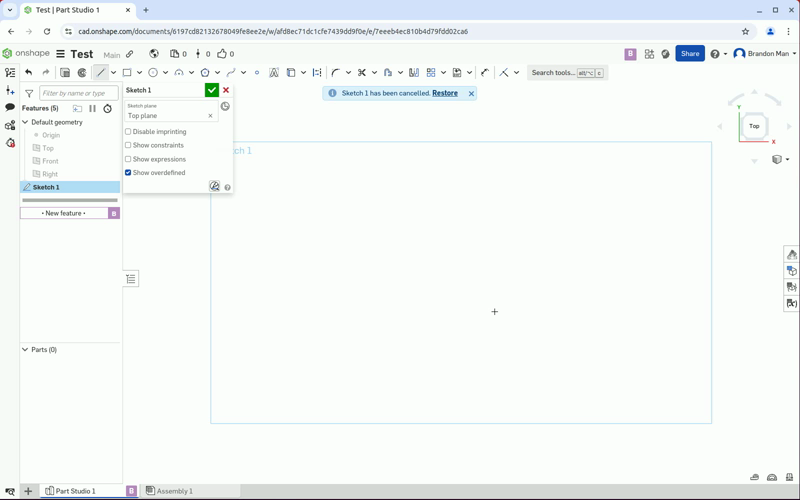
key_up(shift)
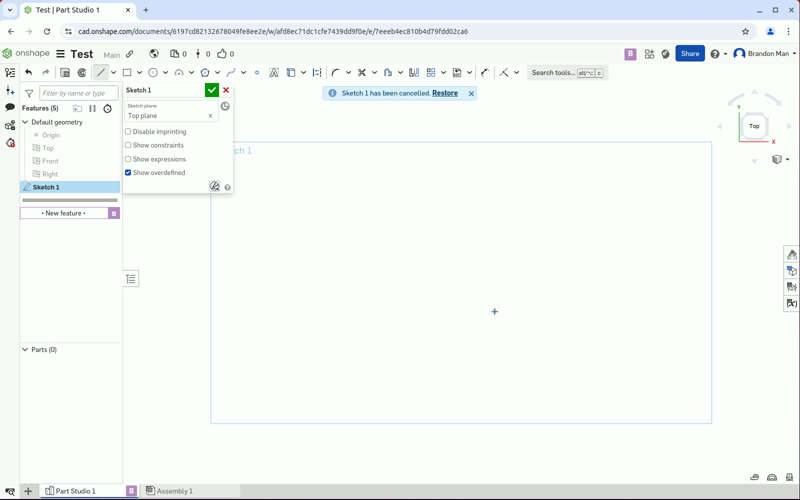
key_down(shift)
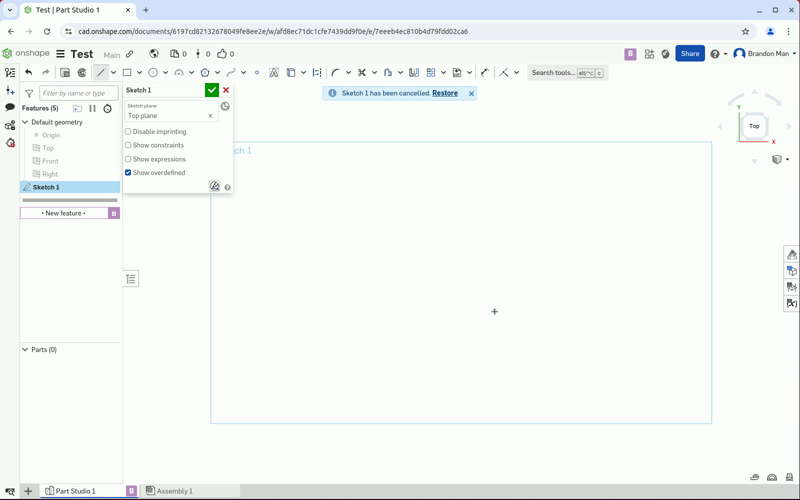
mouse_move(557, 311)
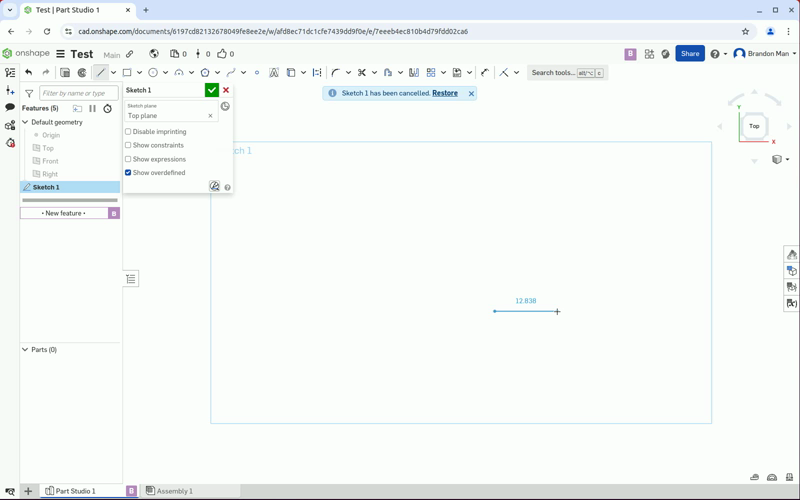
click(557, 311)
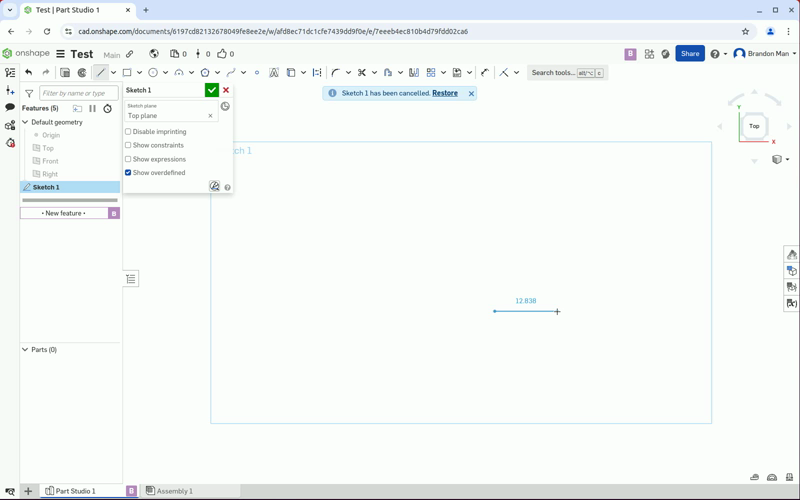
key_up(shift)
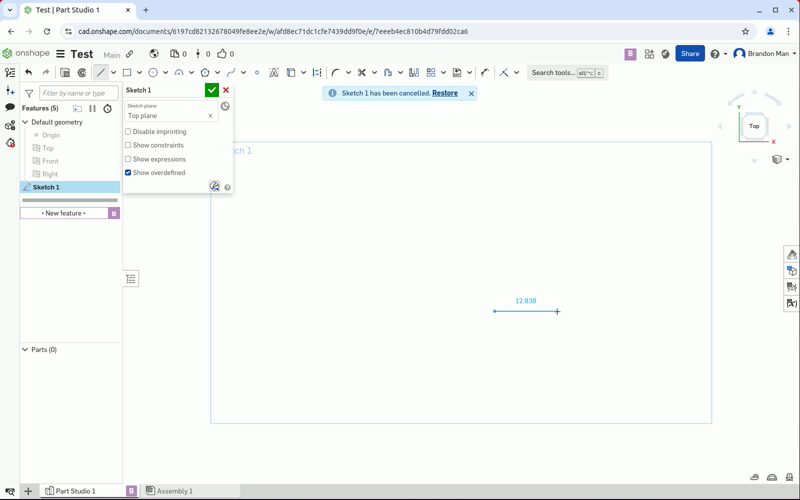
key_down(shift)
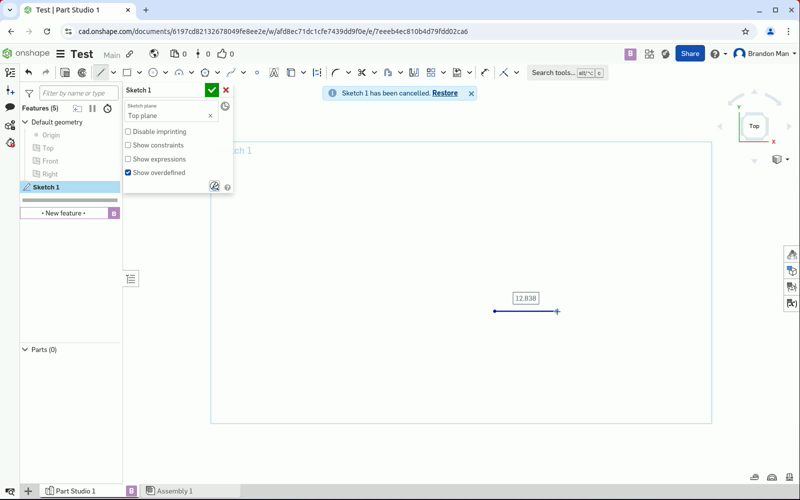
mouse_move(587, 311)
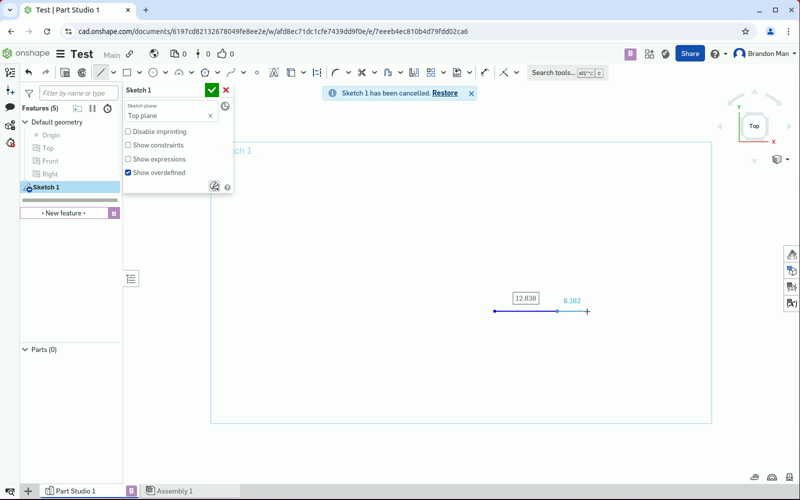
mouse_move(573, 294)
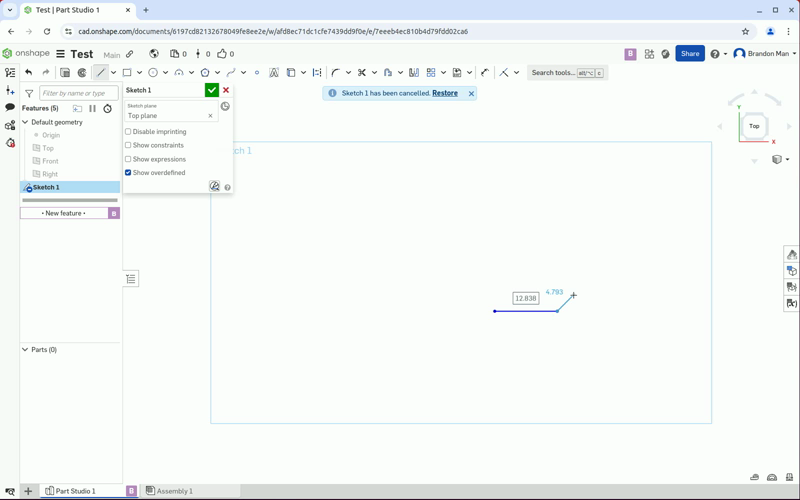
click(573, 294)
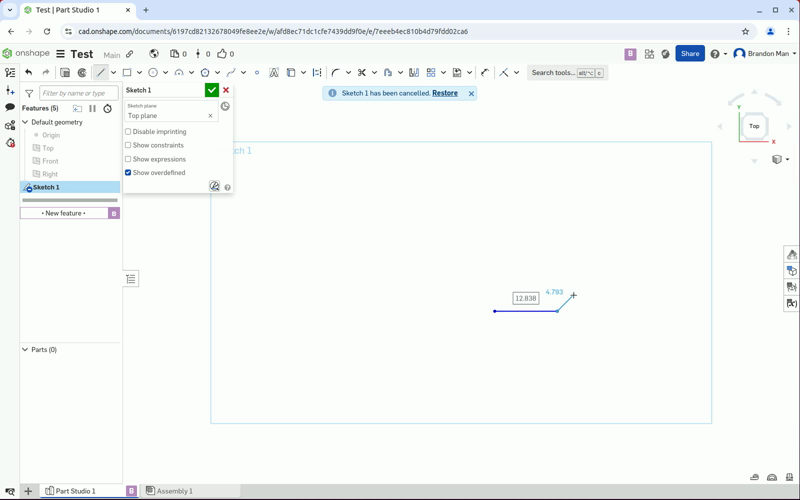
key_up(shift)
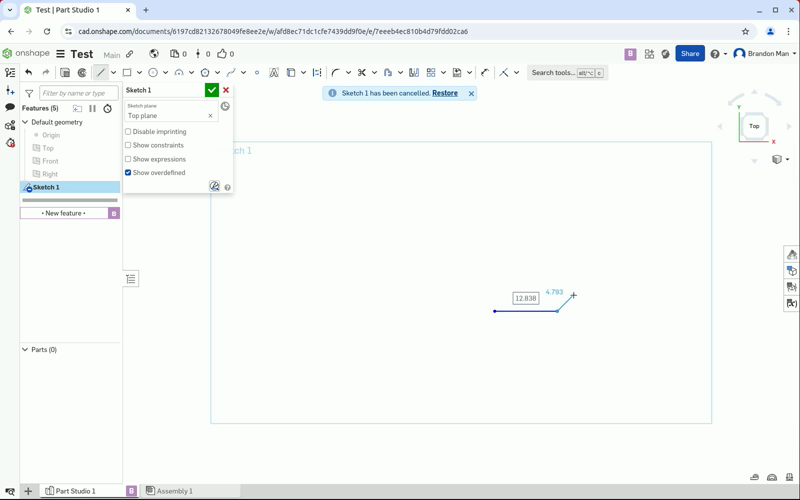
key_down(shift)
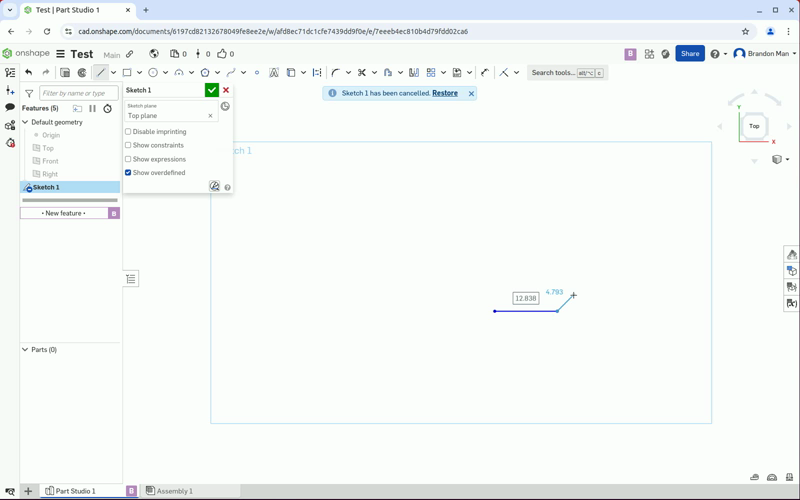
mouse_move(589, 294)
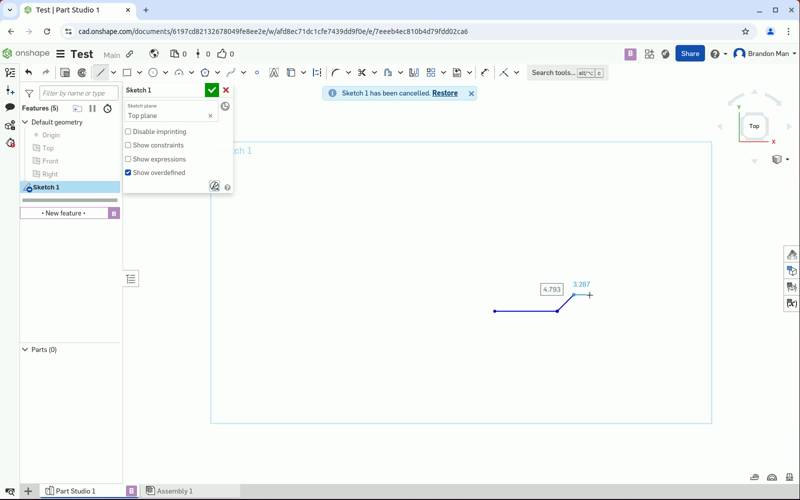
mouse_move(573, 289)
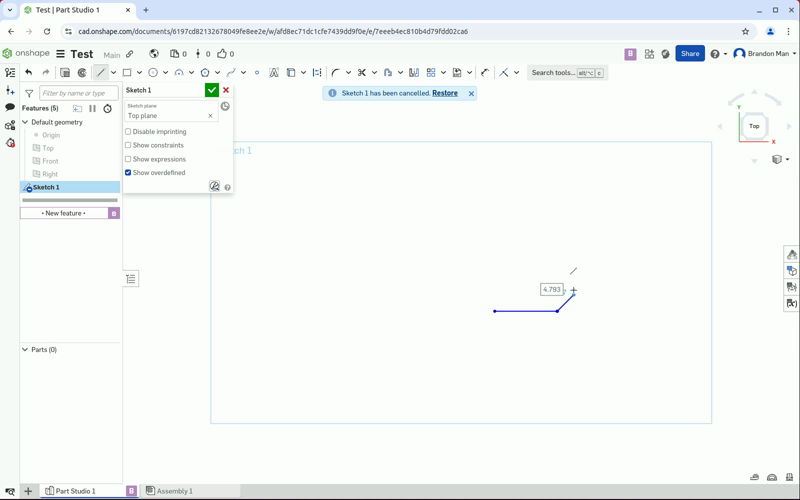
scroll(6)
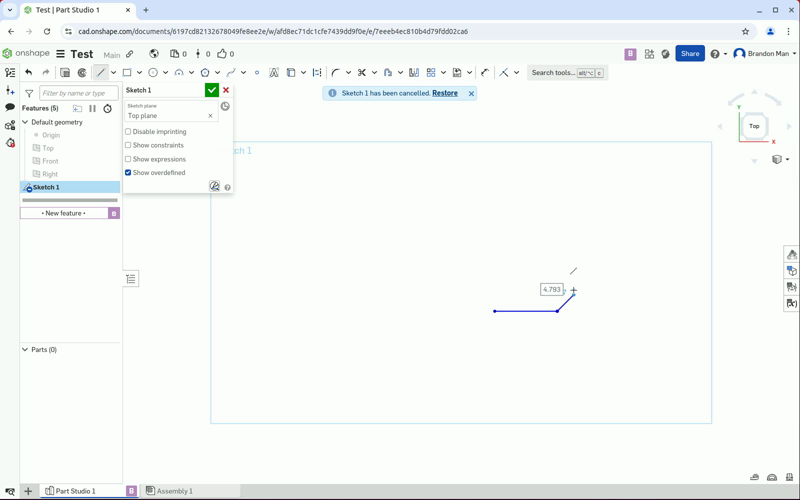
scroll(6)
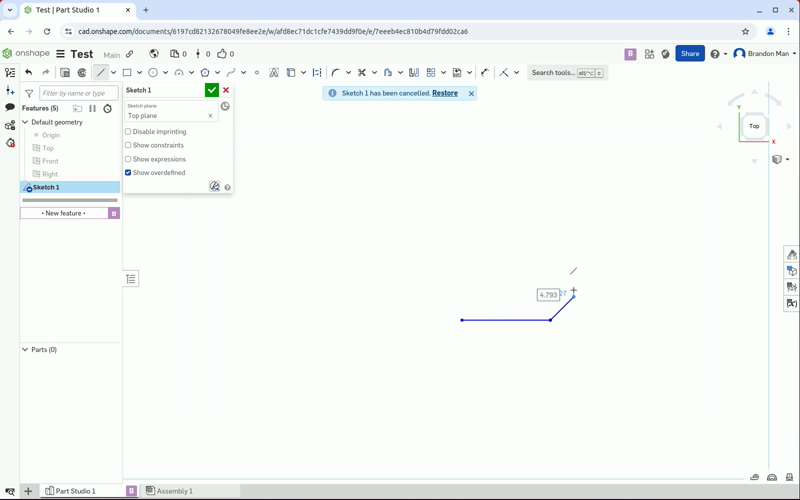
scroll(6)
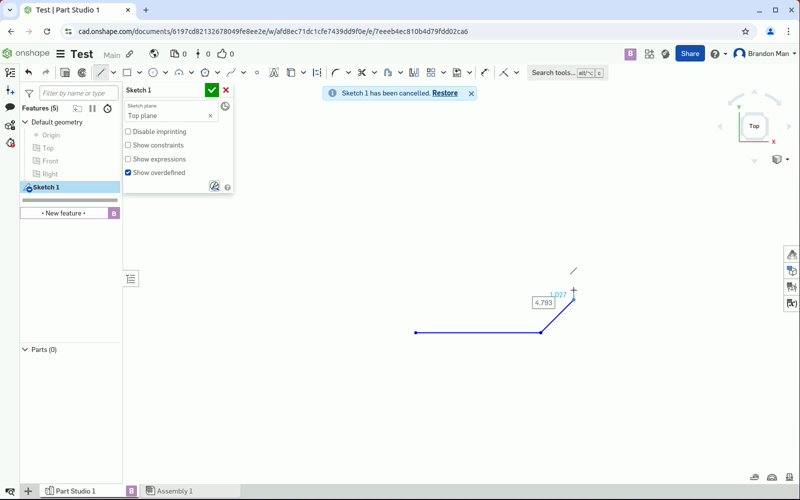
scroll(6)
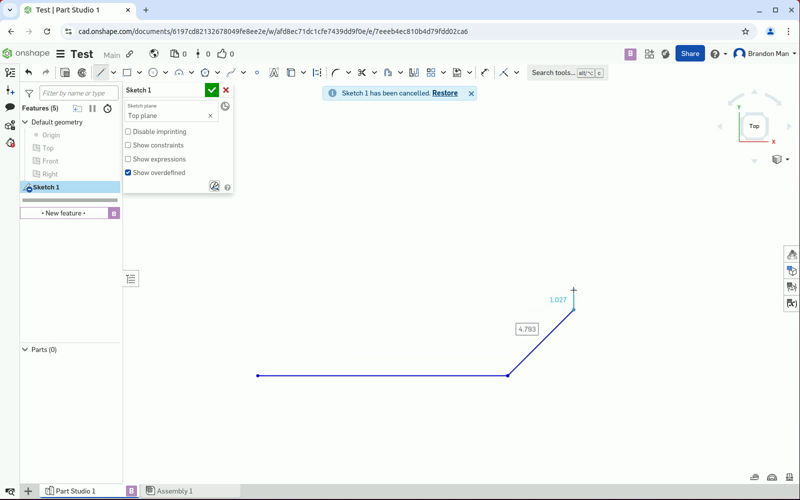
scroll(6)
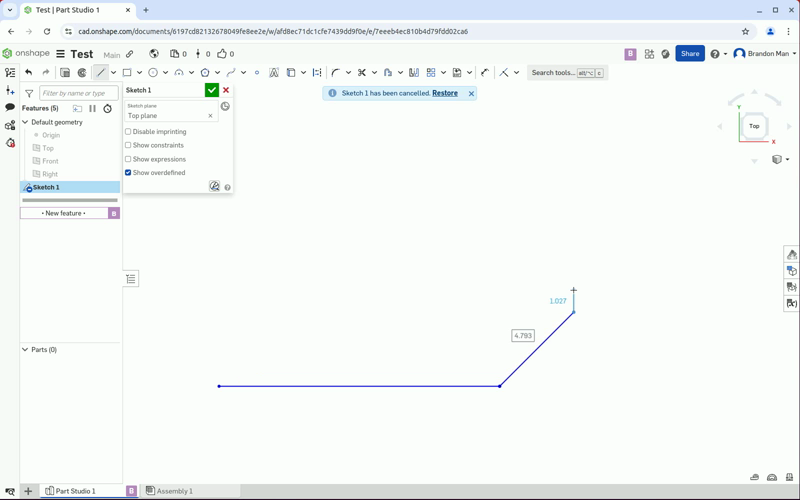
scroll(6)
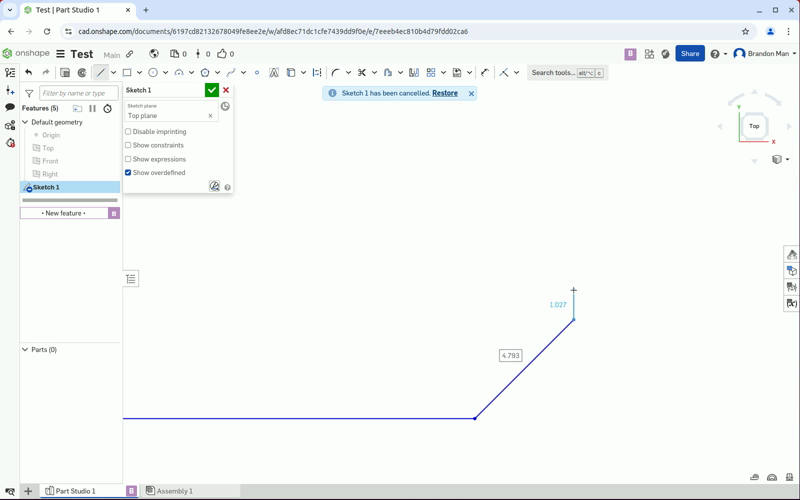
scroll(6)
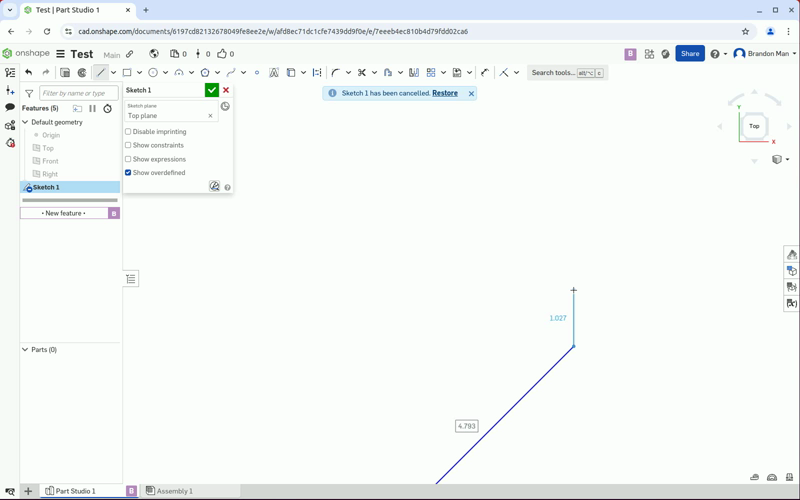
click(573, 289)
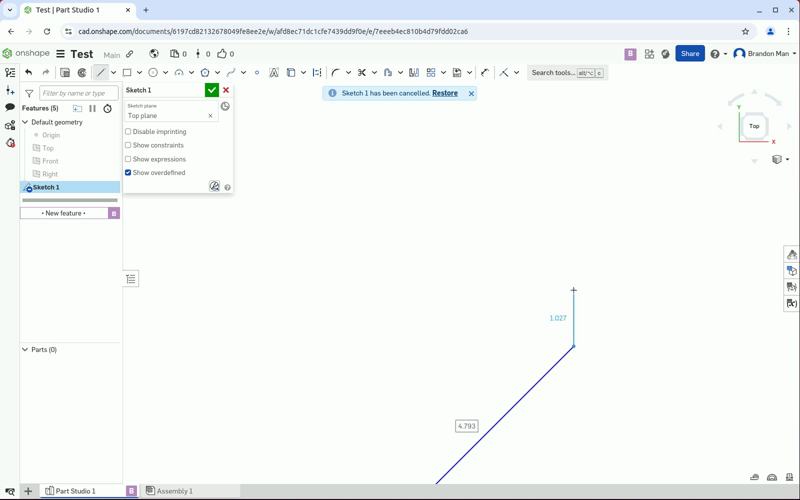
scroll(-6)
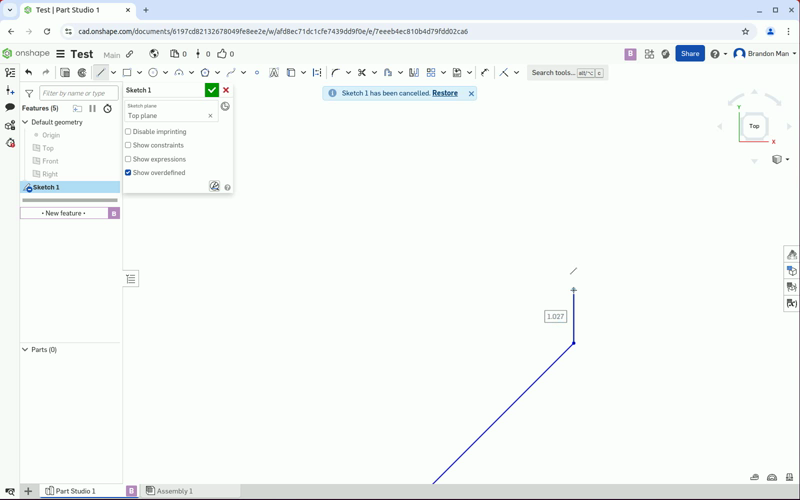
scroll(-6)
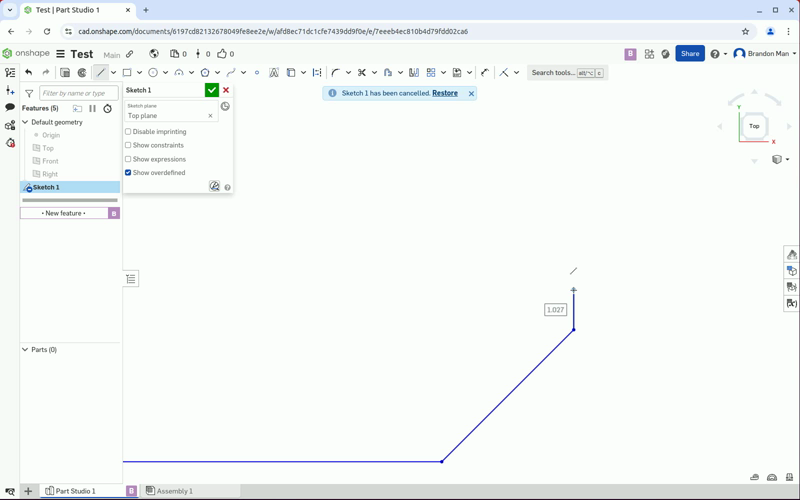
scroll(-6)
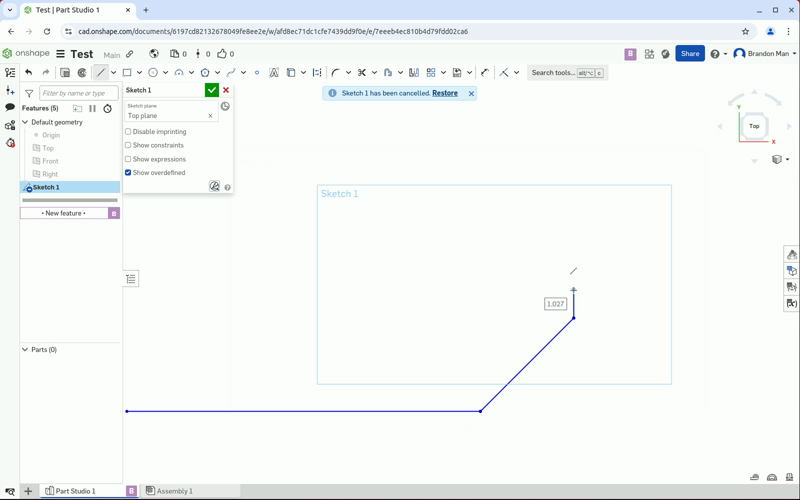
scroll(-6)
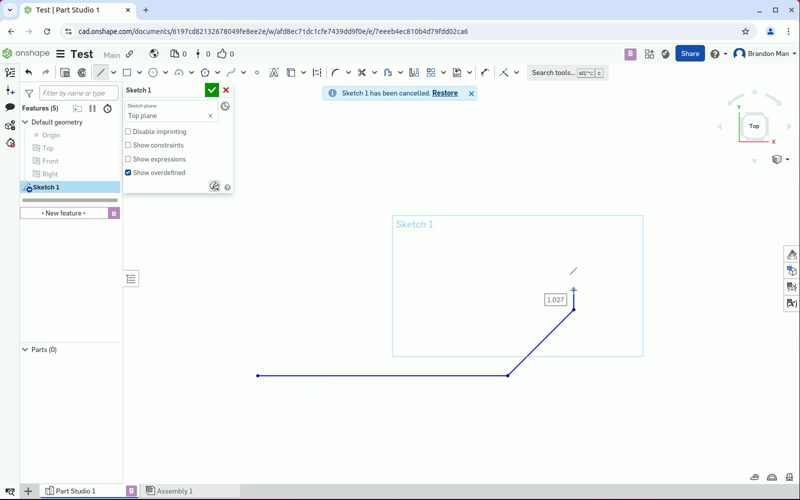
scroll(-6)
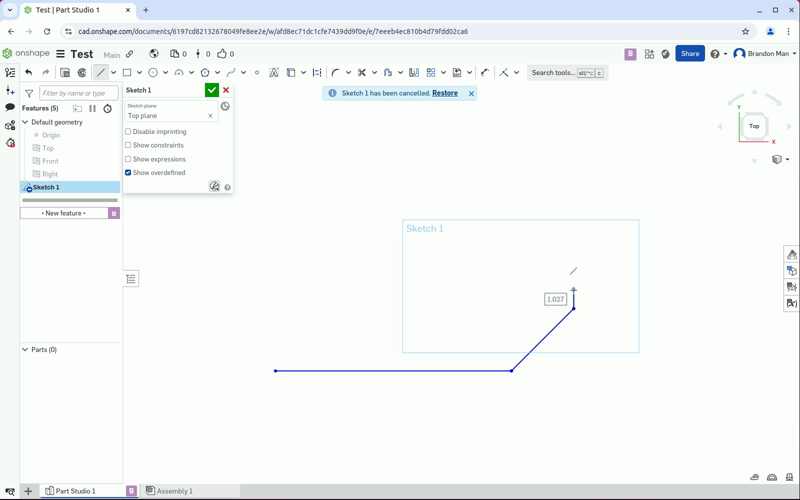
scroll(-6)
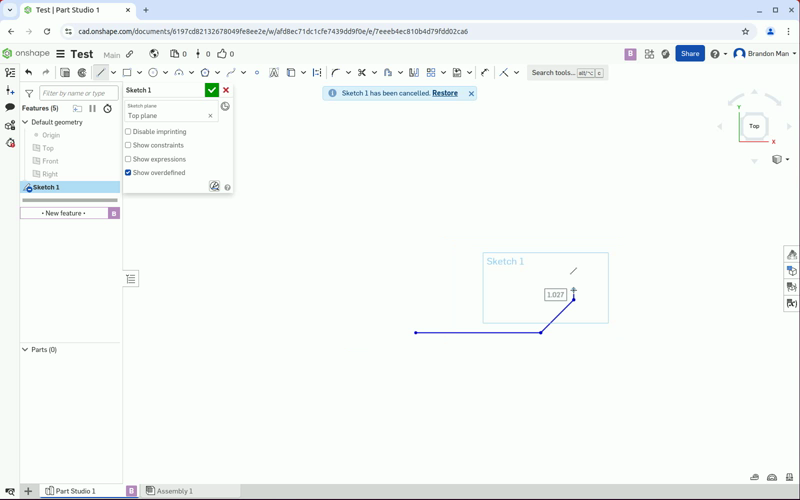
scroll(-6)
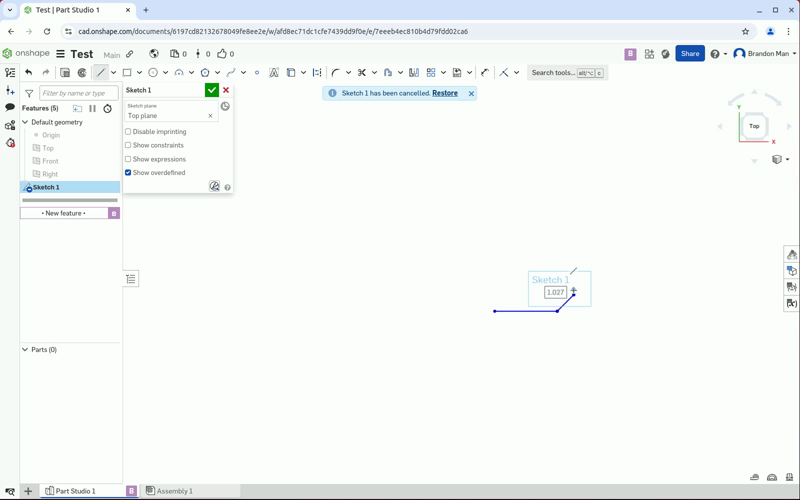
key_up(shift)
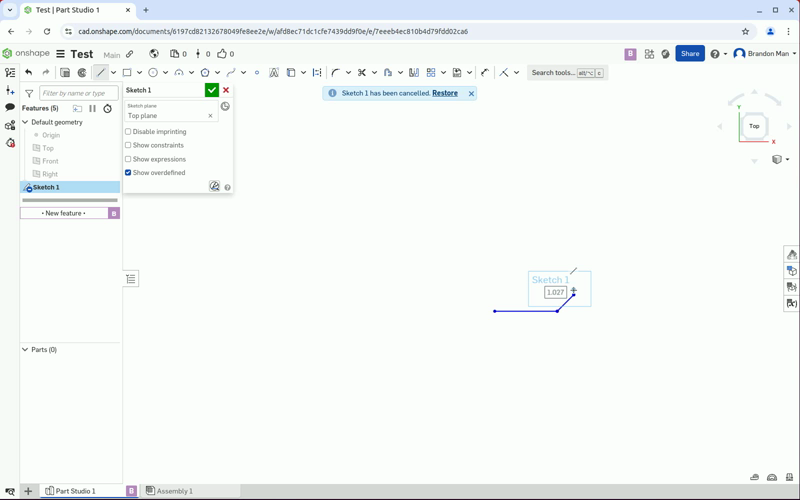
key_down(shift)
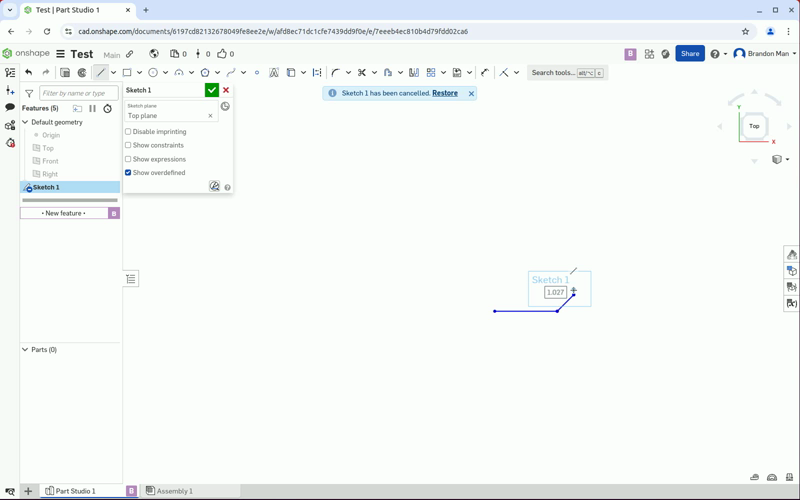
mouse_move(494, 289)
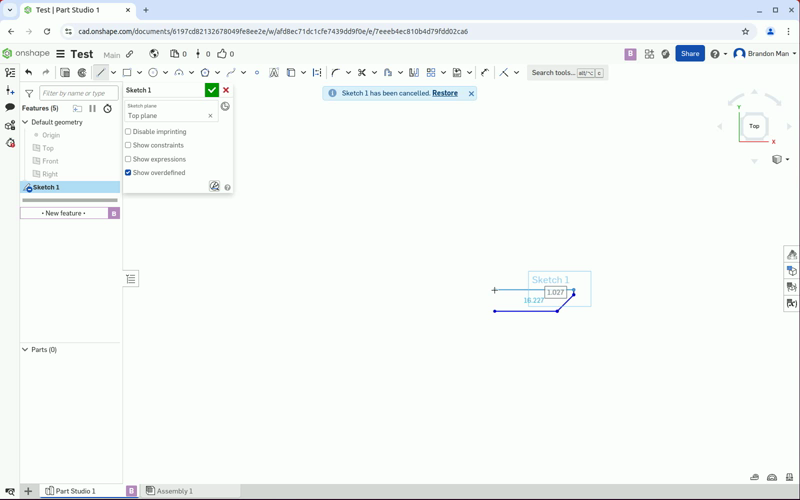
click(494, 289)
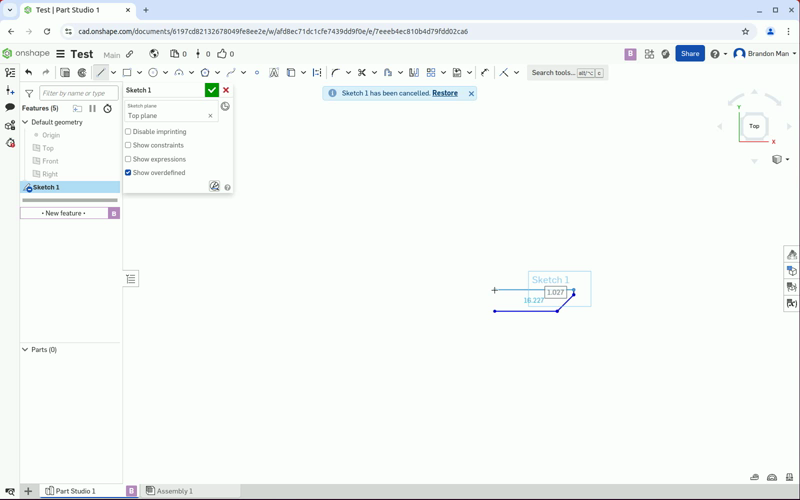
key_up(shift)
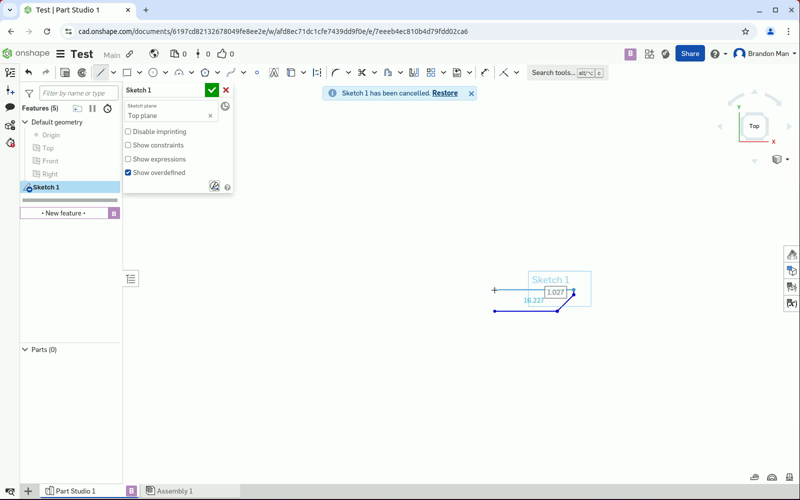
mouse_move(524, 289)
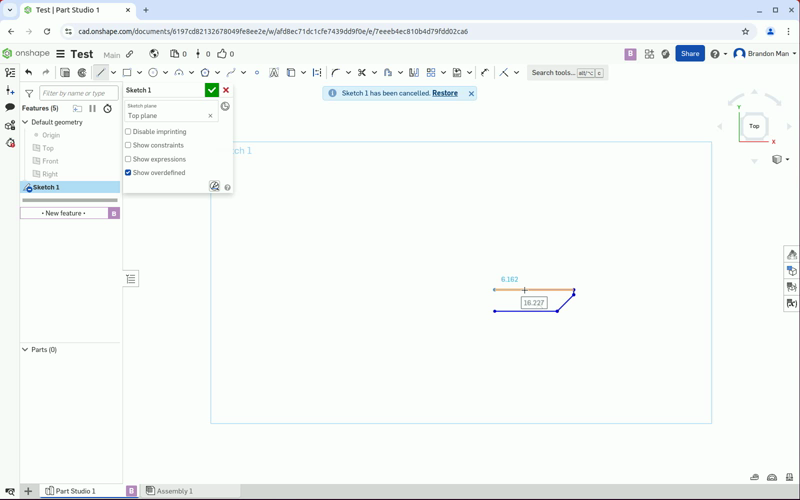
key_down(shift)
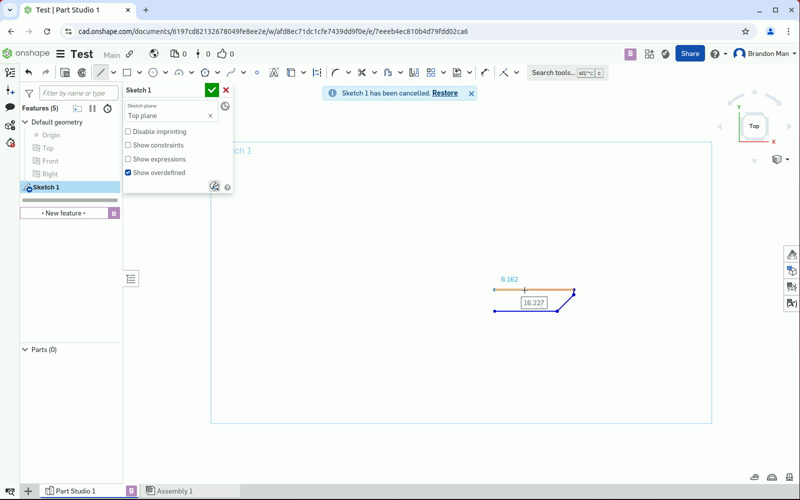
mouse_move(494, 311)
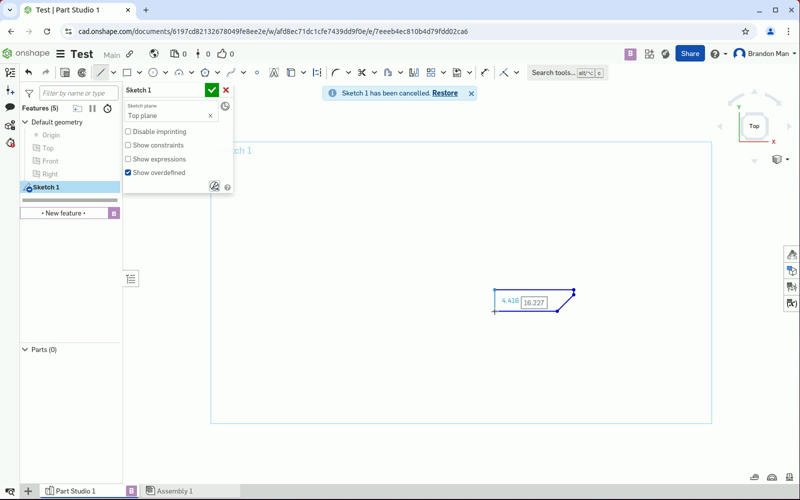
key_up(shift)
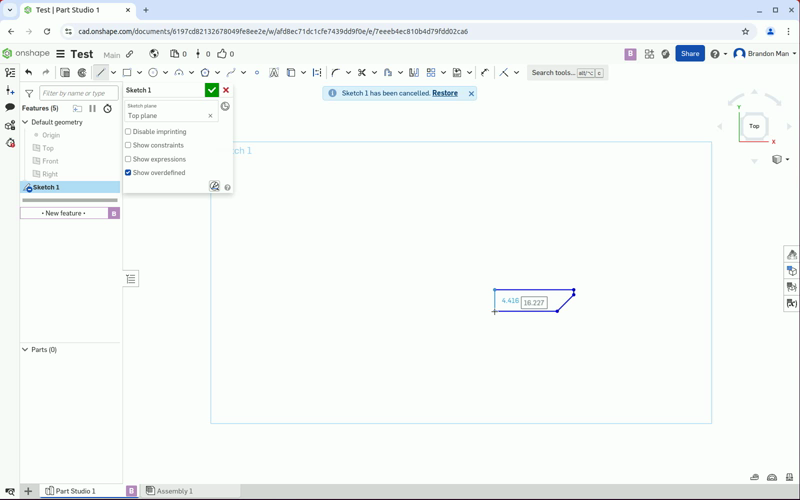
click(494, 311)
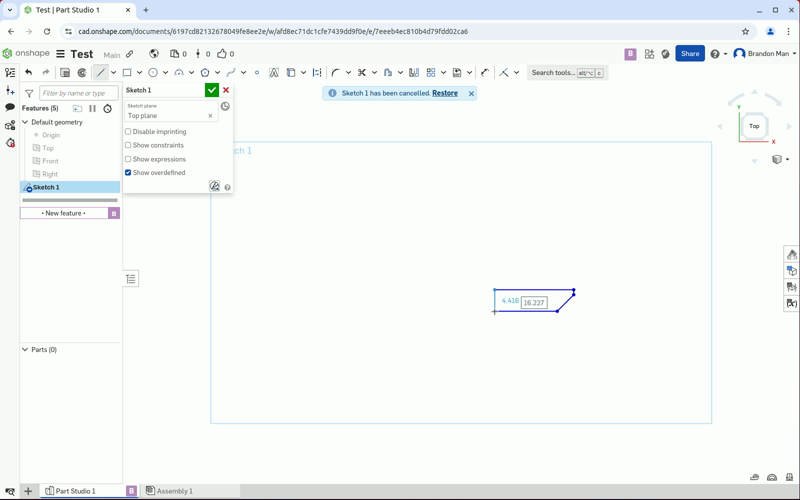
key(esc)
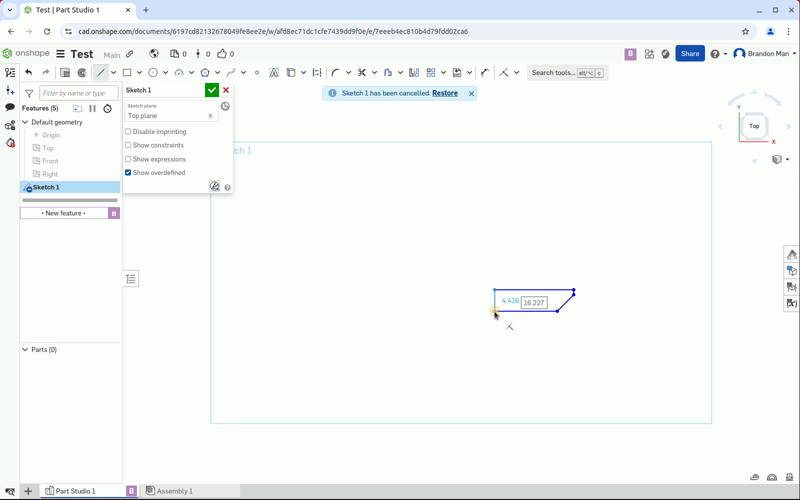
mouse_move(542, 294)
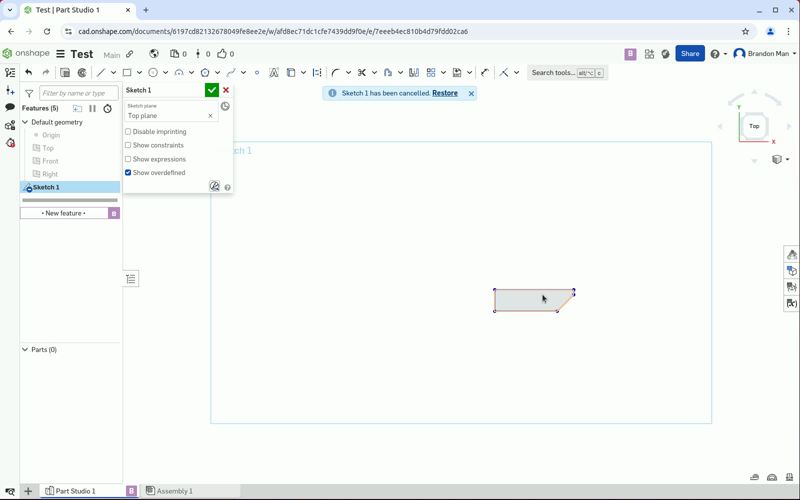
scroll(6)
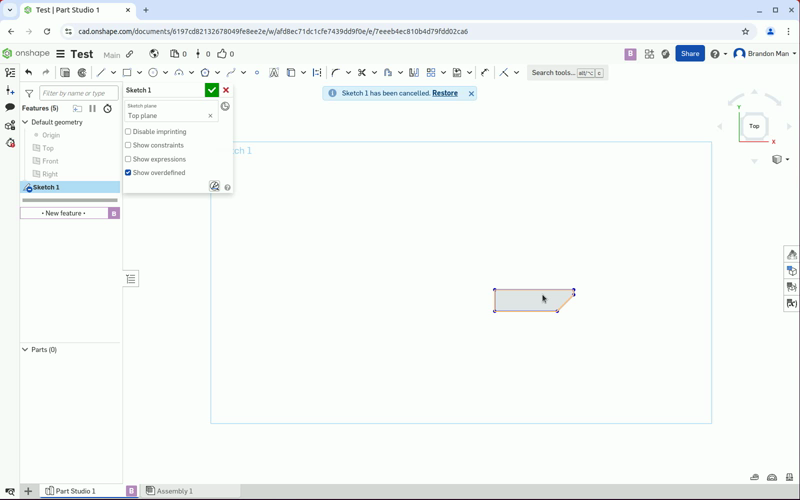
scroll(6)
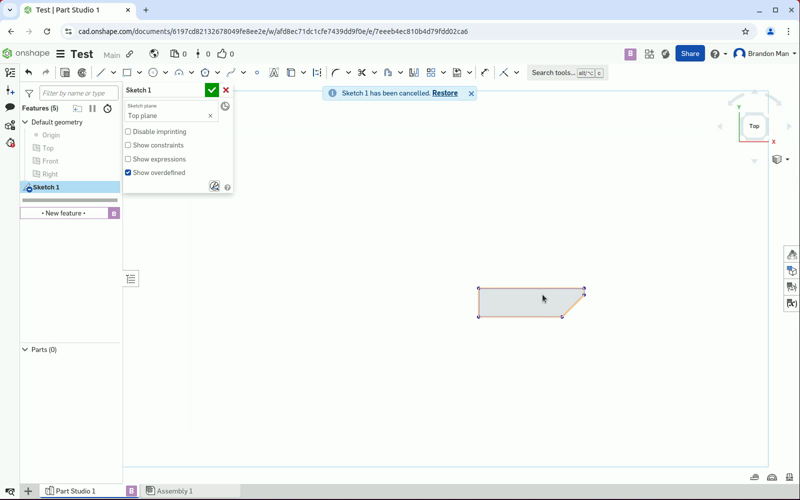
scroll(6)
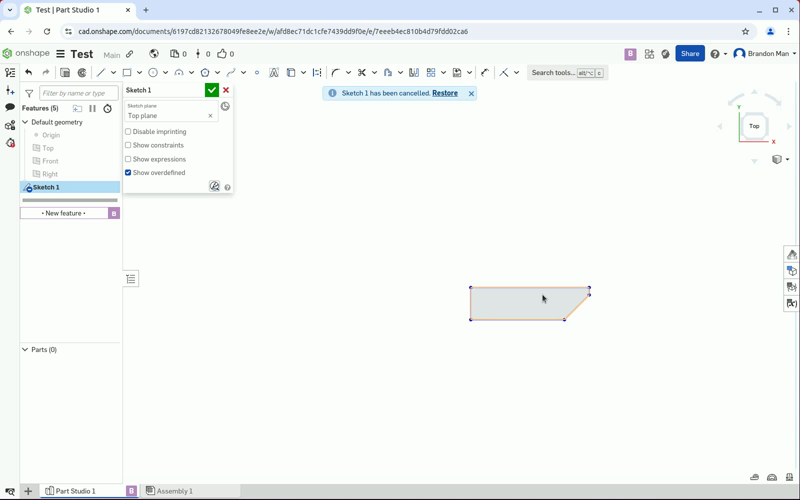
scroll(6)
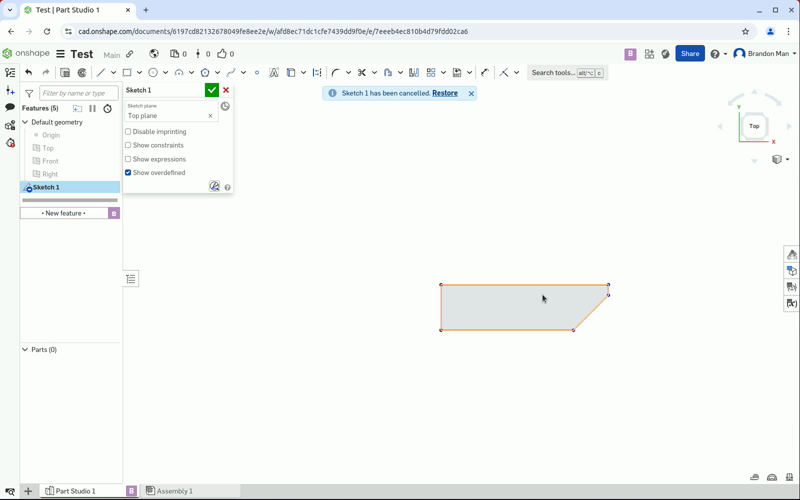
scroll(6)
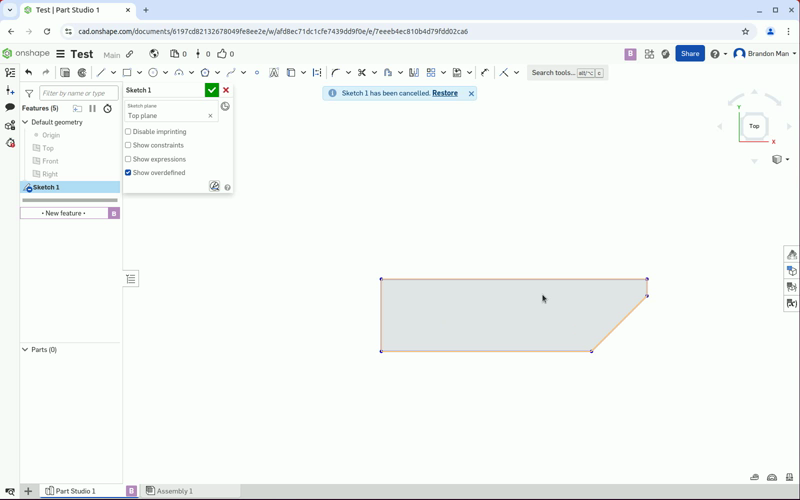
scroll(6)
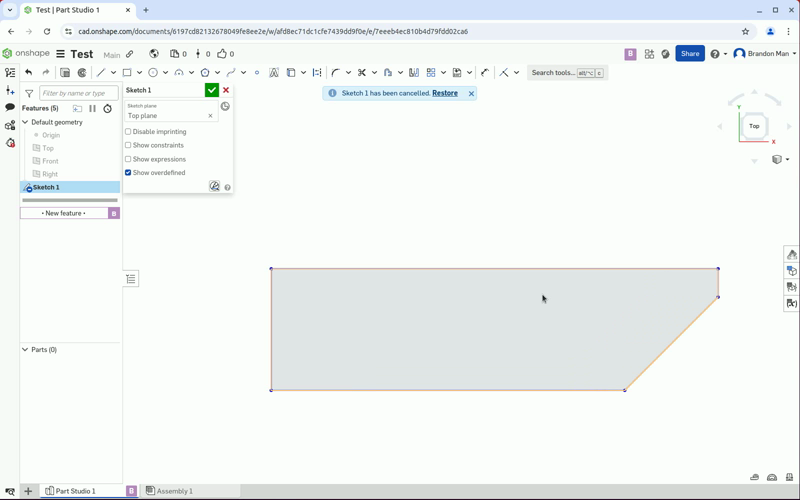
scroll(6)
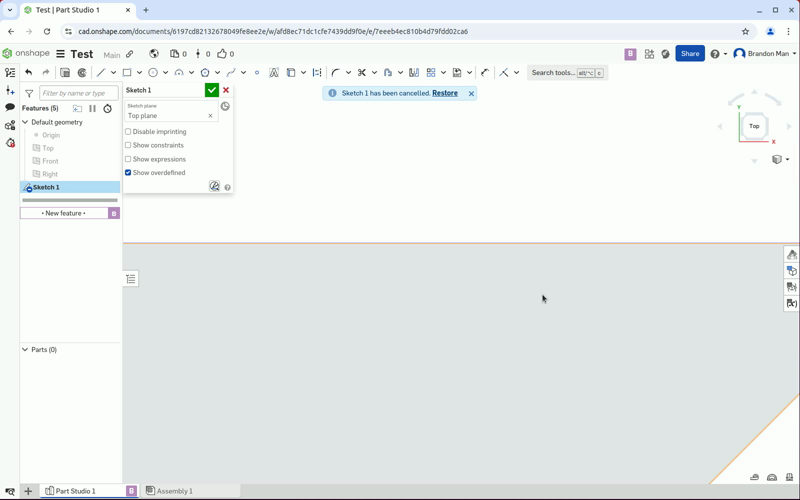
click(542, 294)
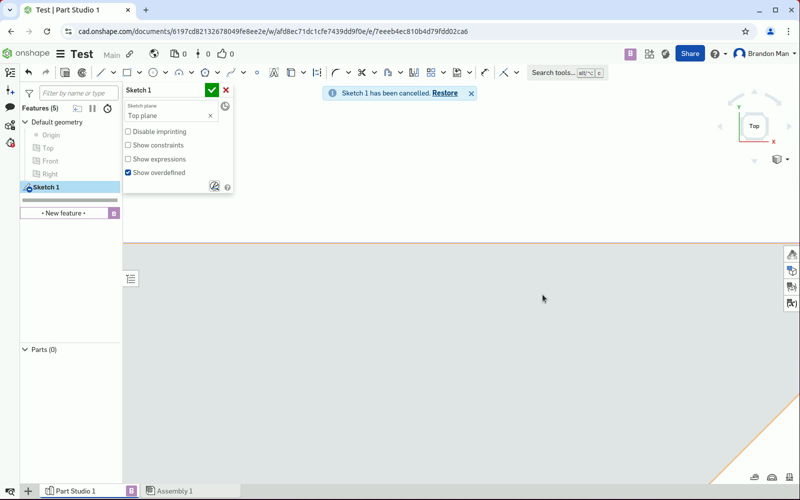
scroll(-6)
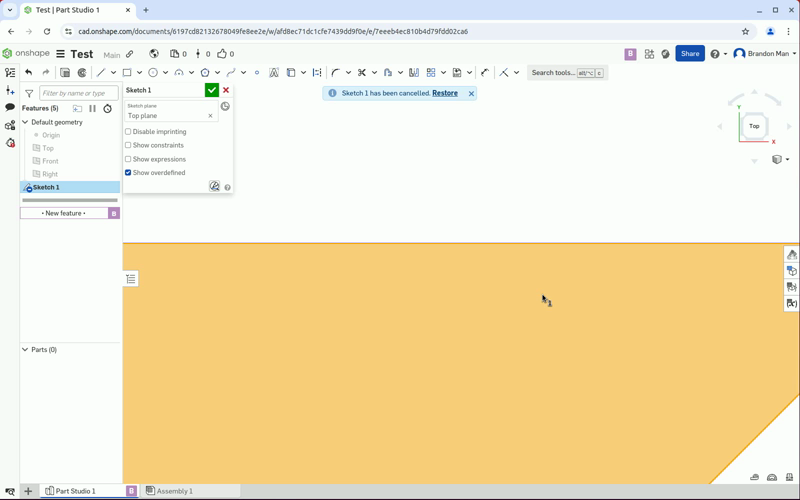
scroll(-6)
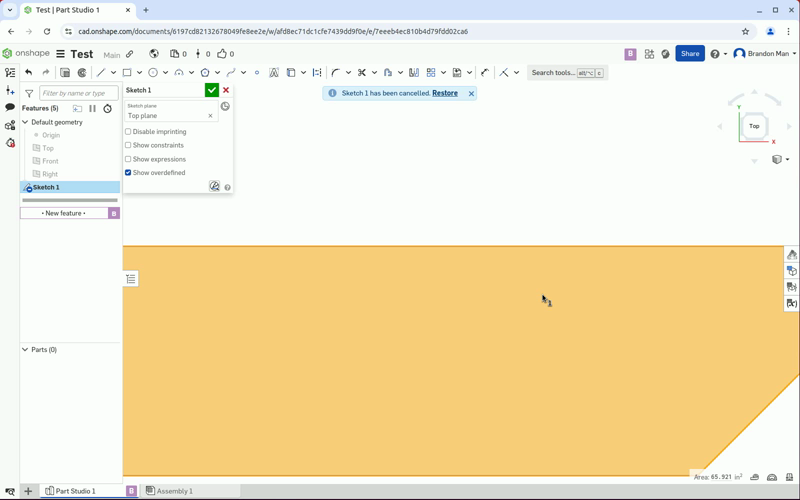
scroll(-6)
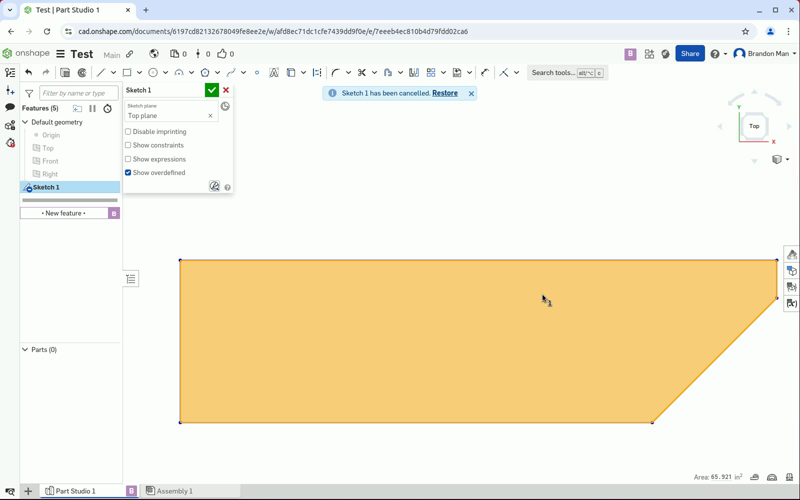
scroll(-6)
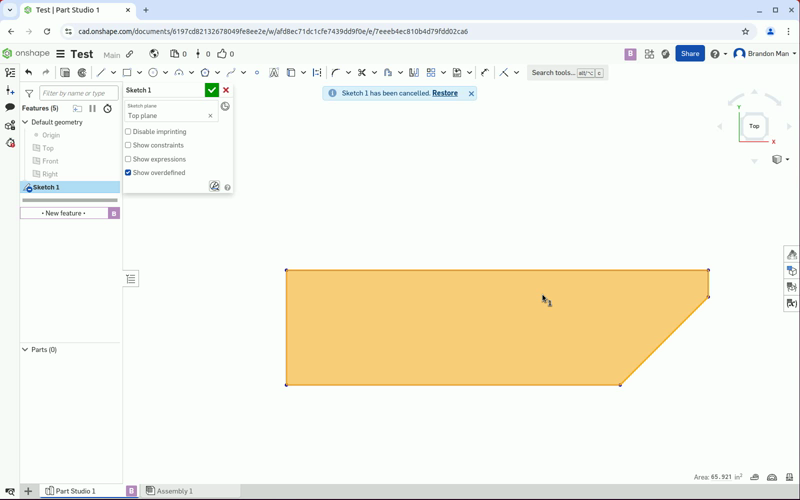
scroll(-6)
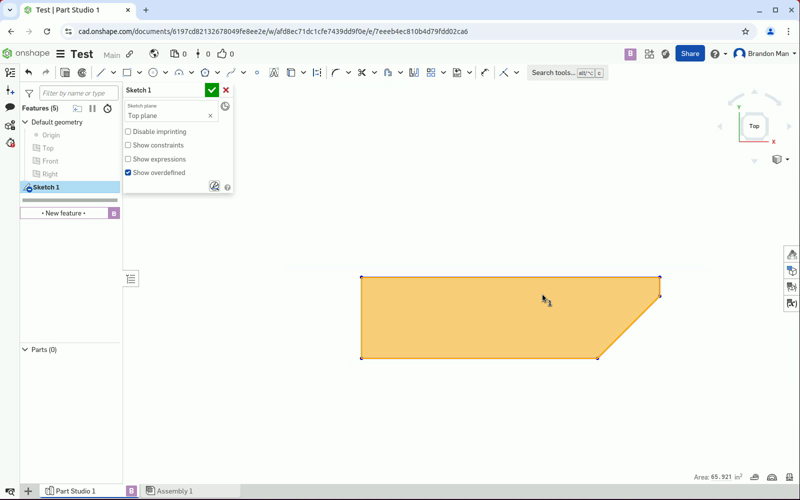
scroll(-6)
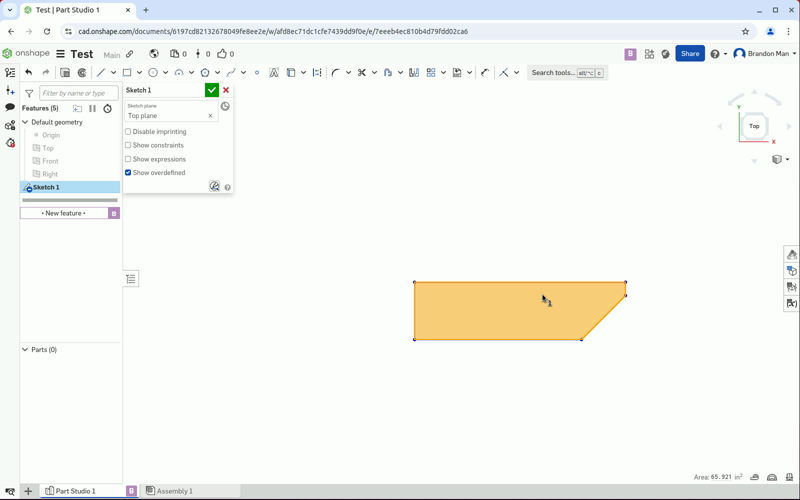
scroll(-6)
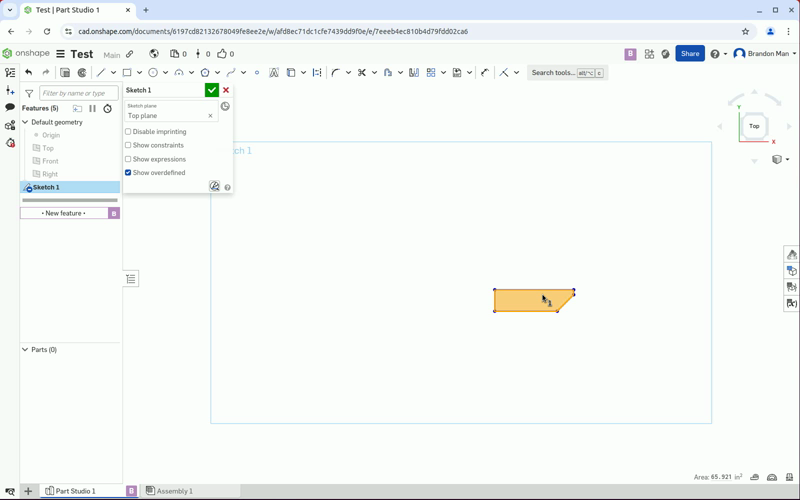
mouse_move(73, 352)
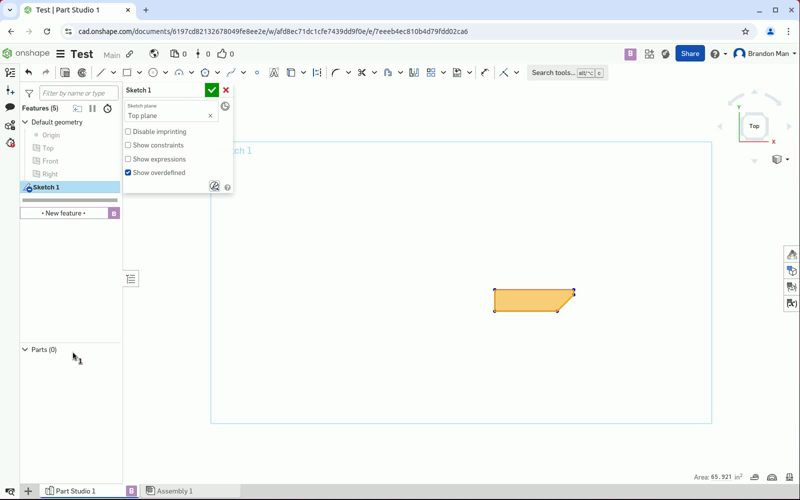
key(shift+y)
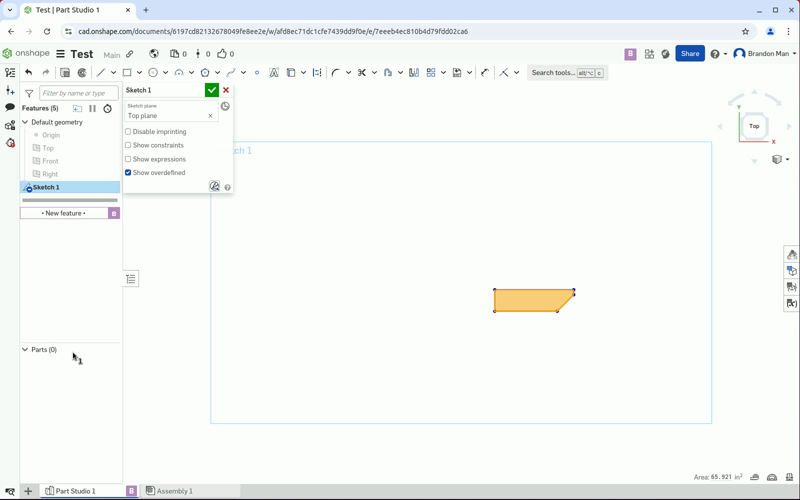
key(shift+e)
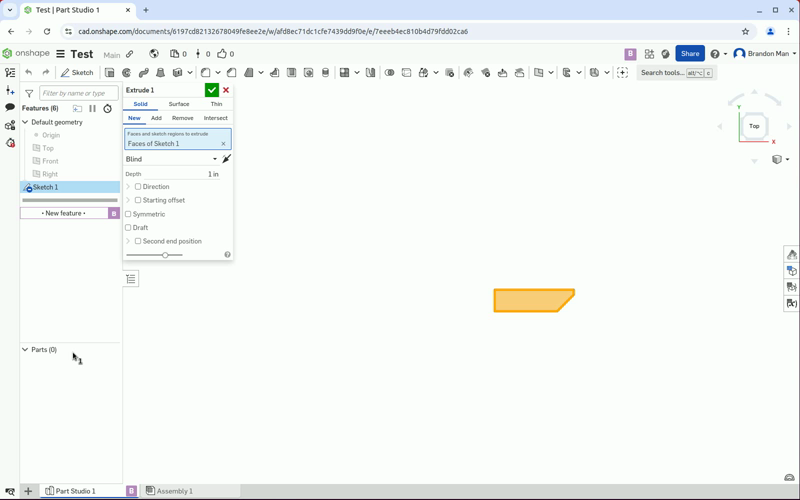
mouse_move(143, 106)
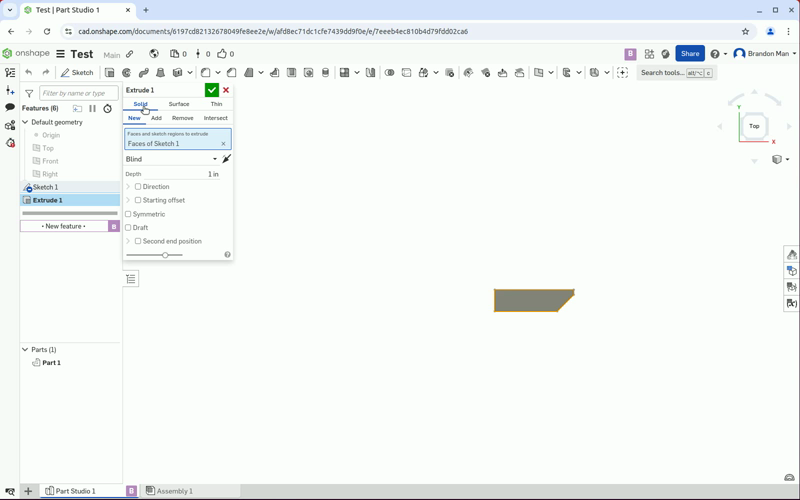
click(143, 106)
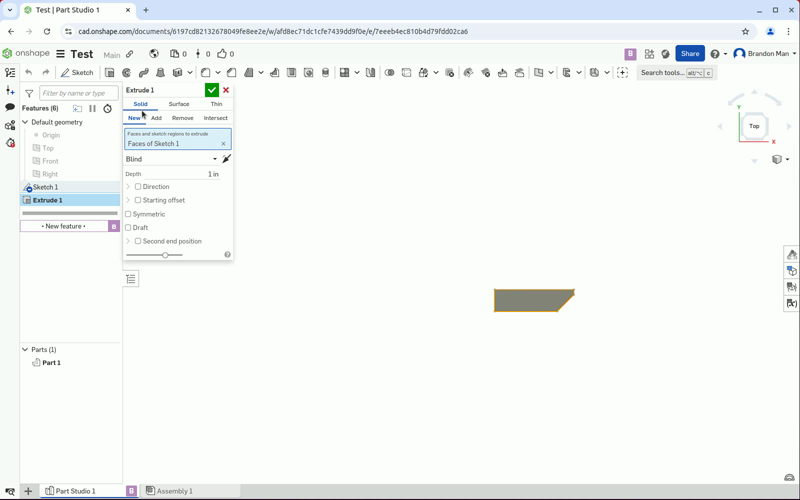
mouse_move(137, 120)
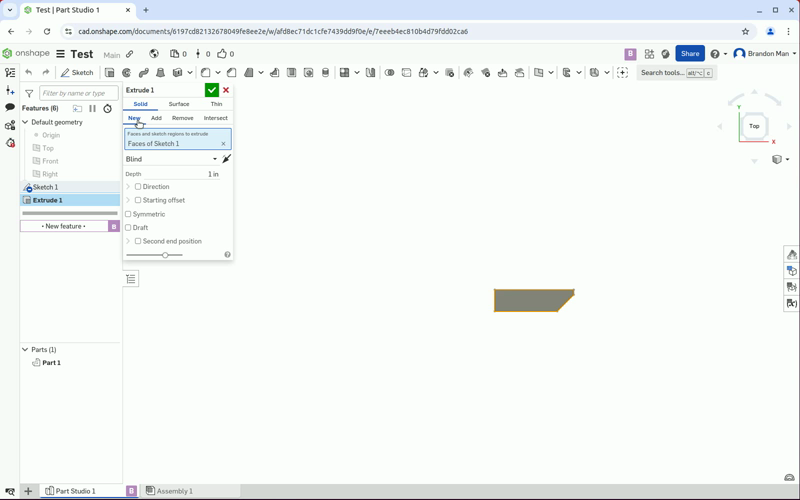
click(137, 120)
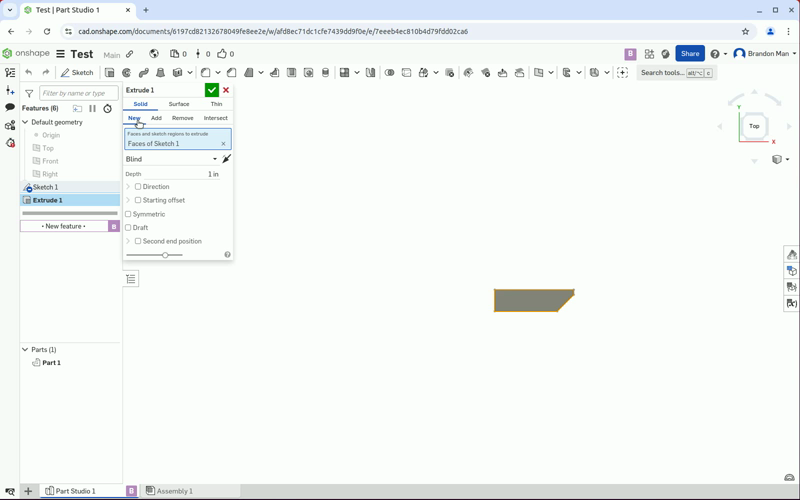
key(tab, 4)
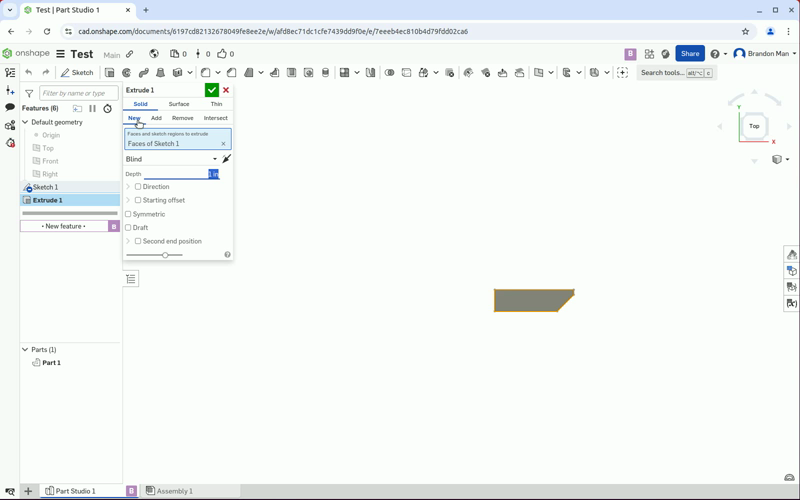
text(3.37)
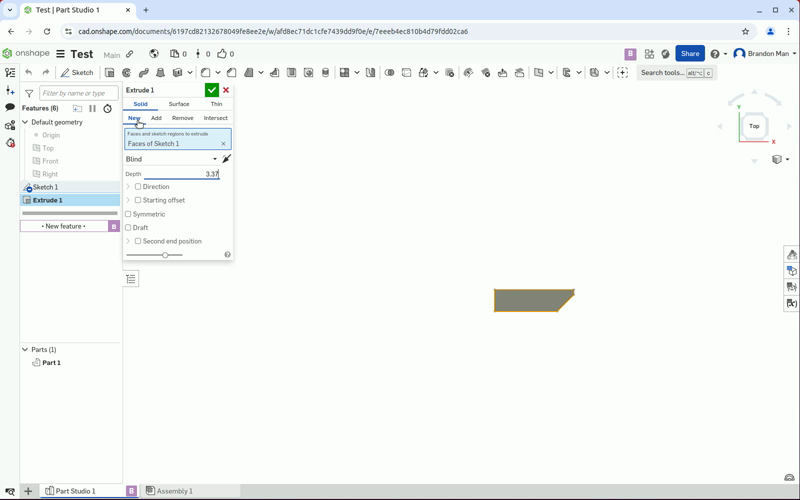
key(enter)
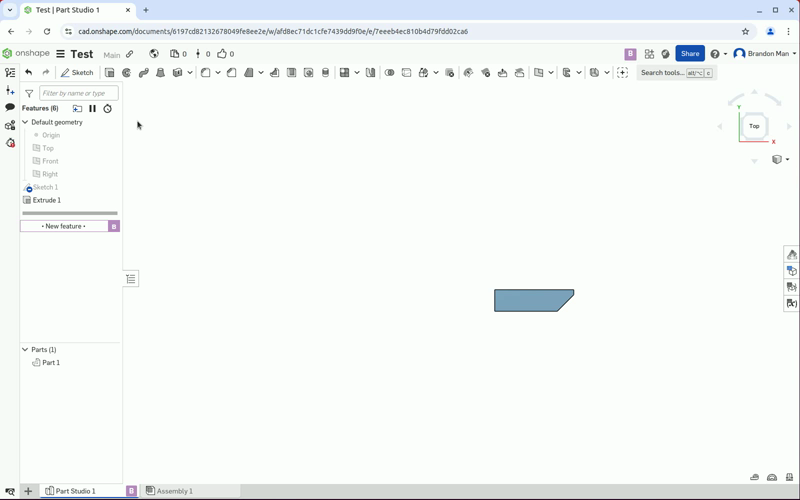
key(shift+h)
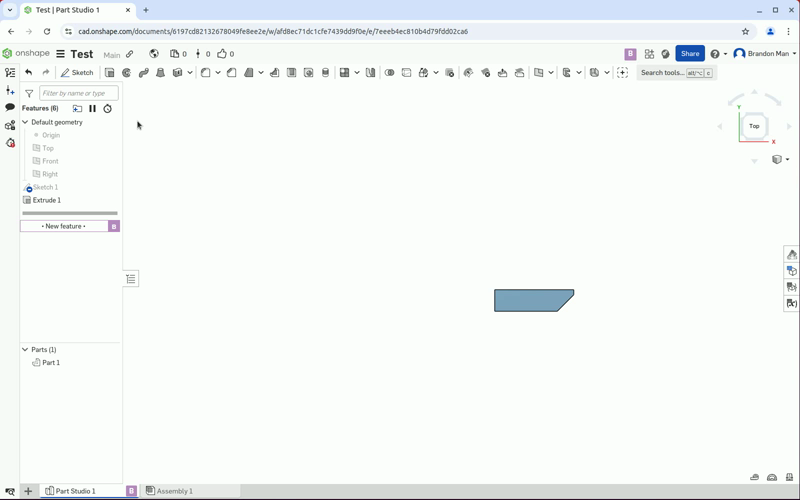
key(shift+h)
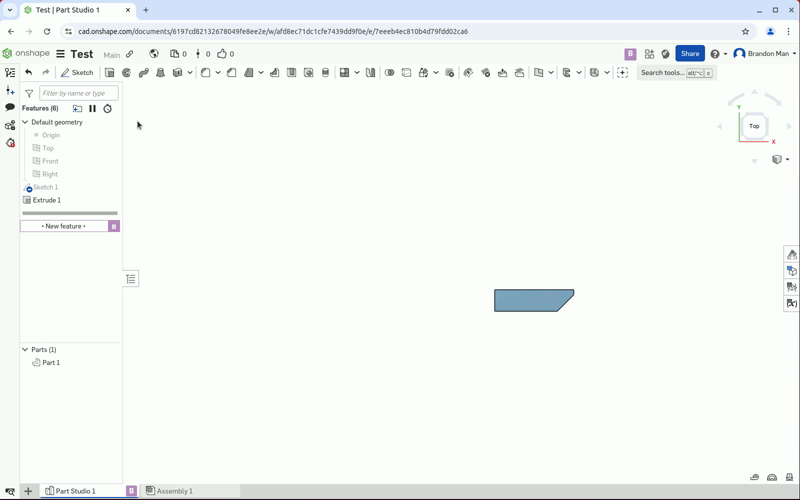
mouse_move(73, 189)
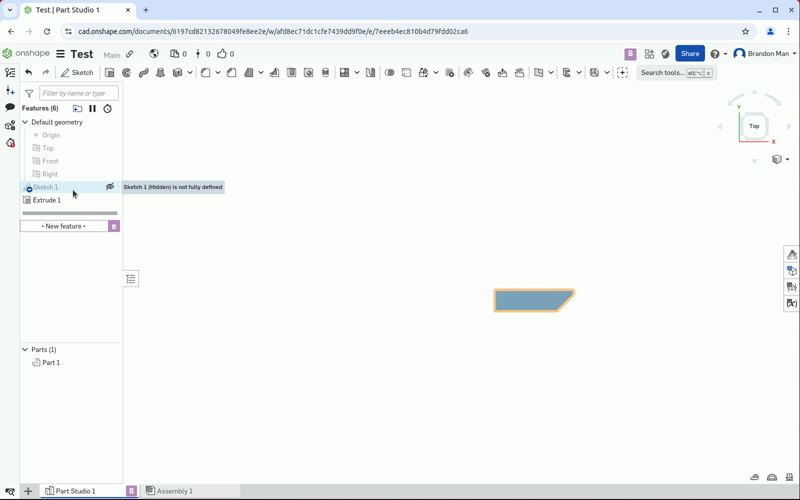
click(73, 189)
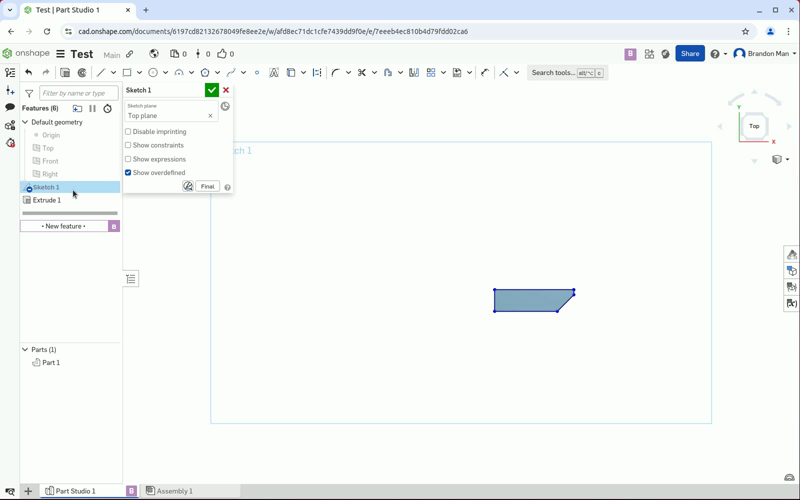
mouse_move(229, 92)
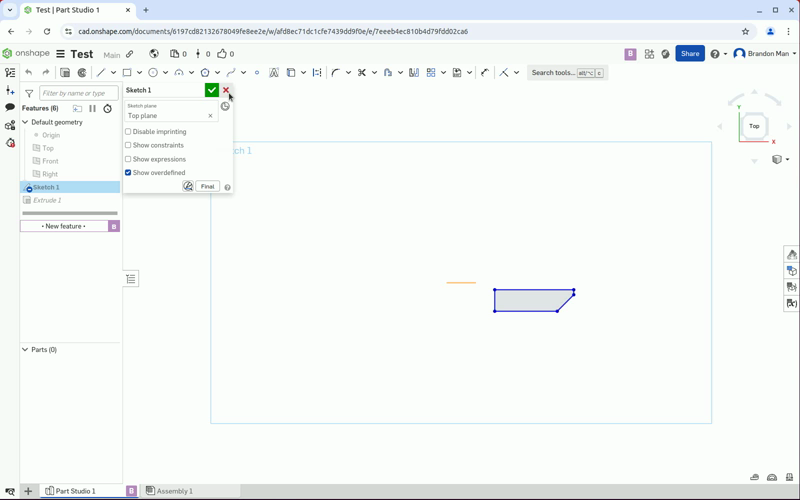
click(229, 92)
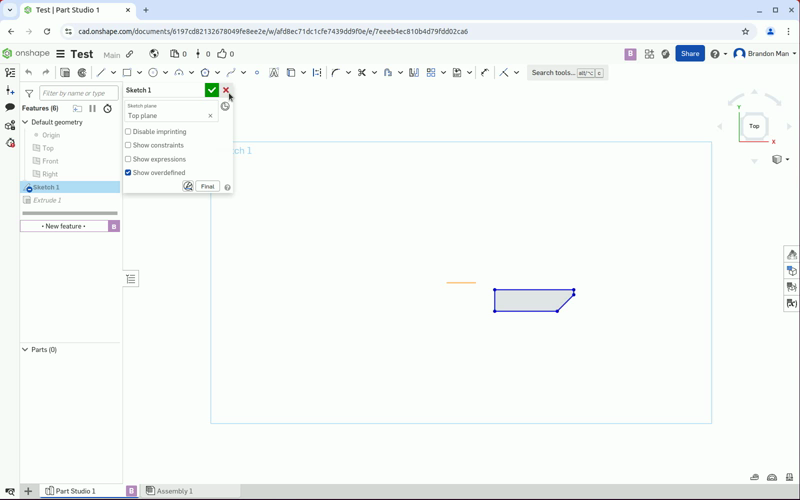
key(shift+s)
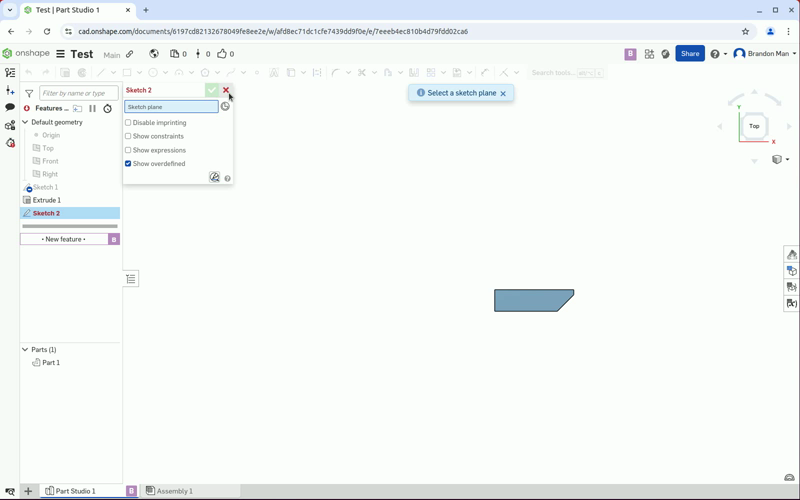
mouse_move(73, 150)
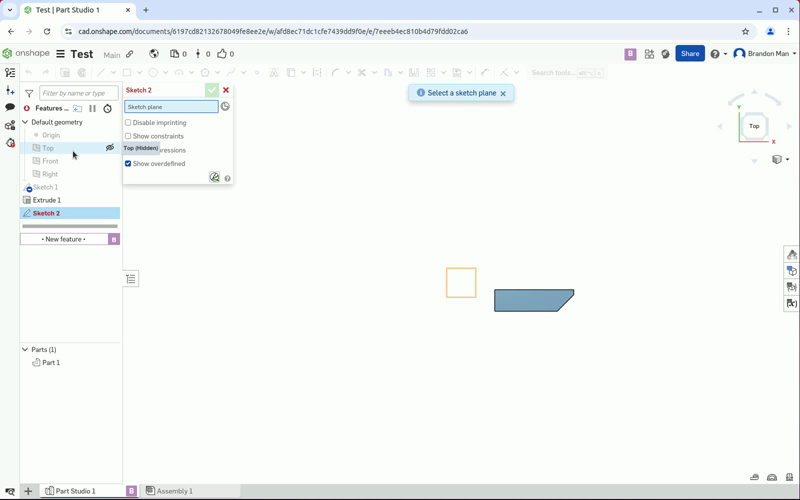
click(73, 150)
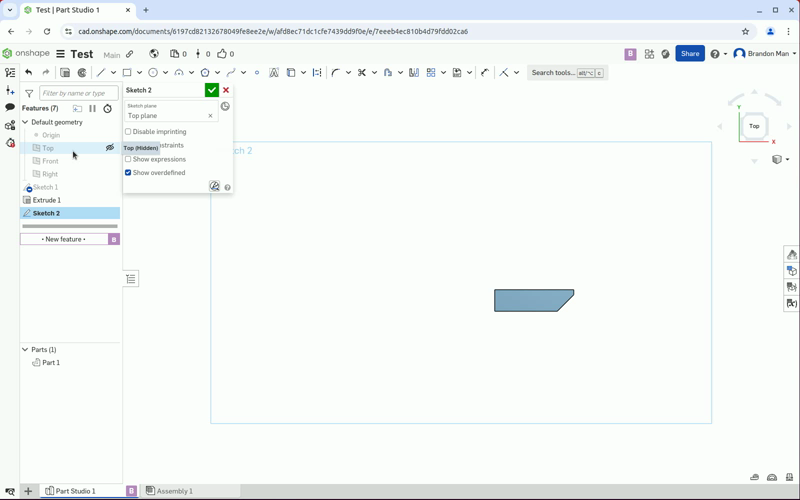
mouse_move(73, 352)
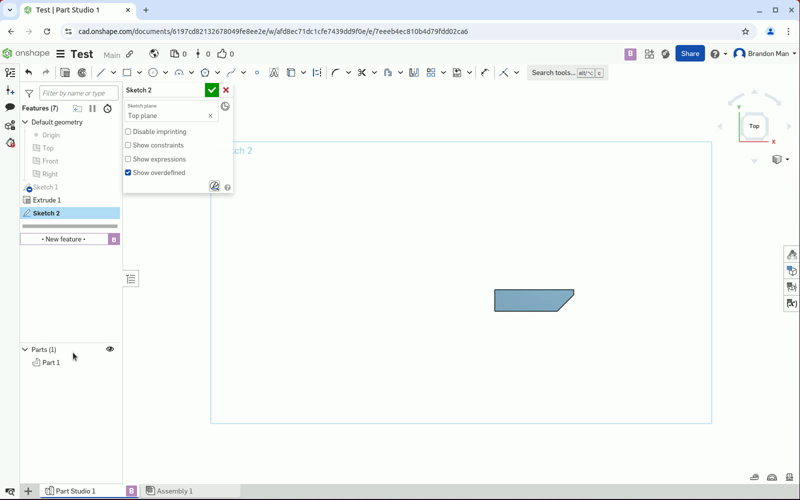
key(y)
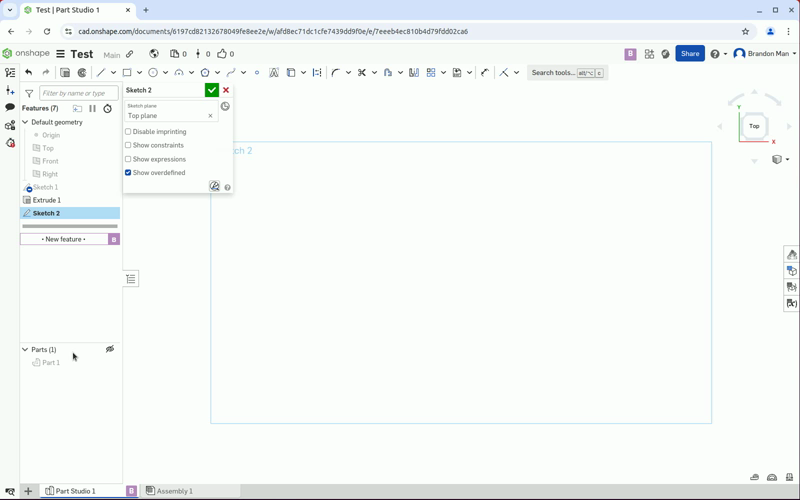
key(l)
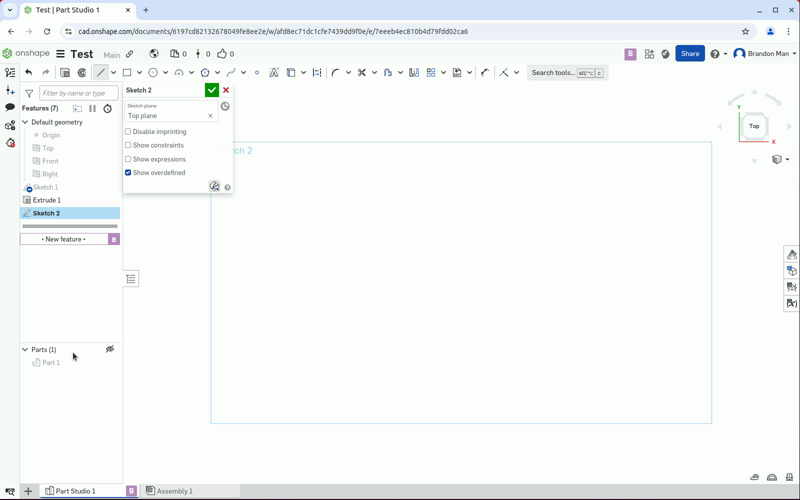
key_down(shift)
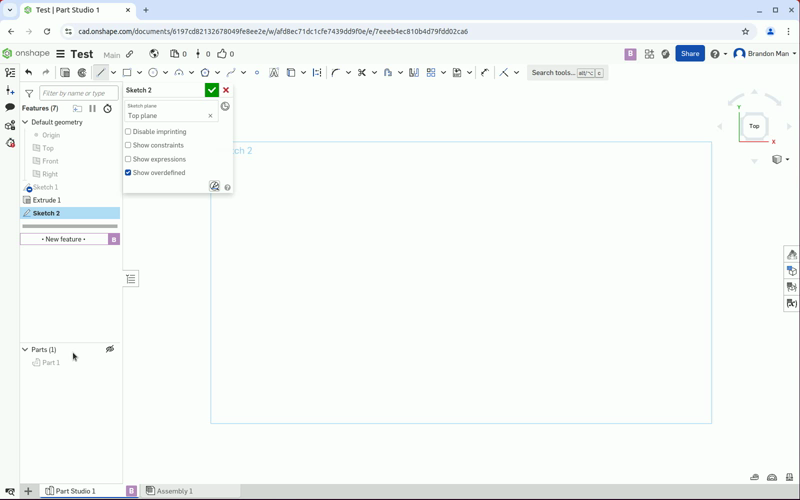
mouse_move(456, 311)
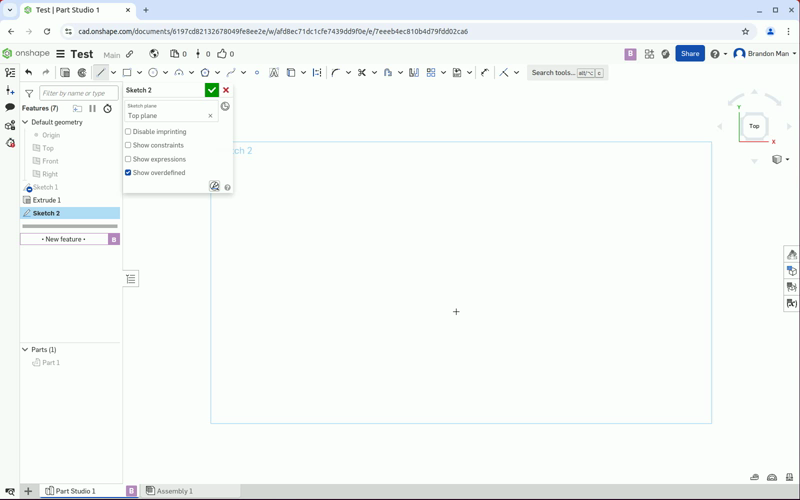
click(456, 311)
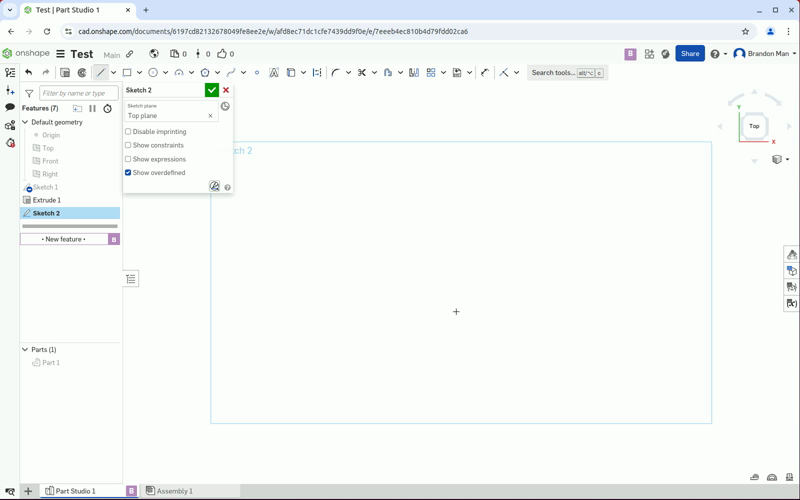
key_up(shift)
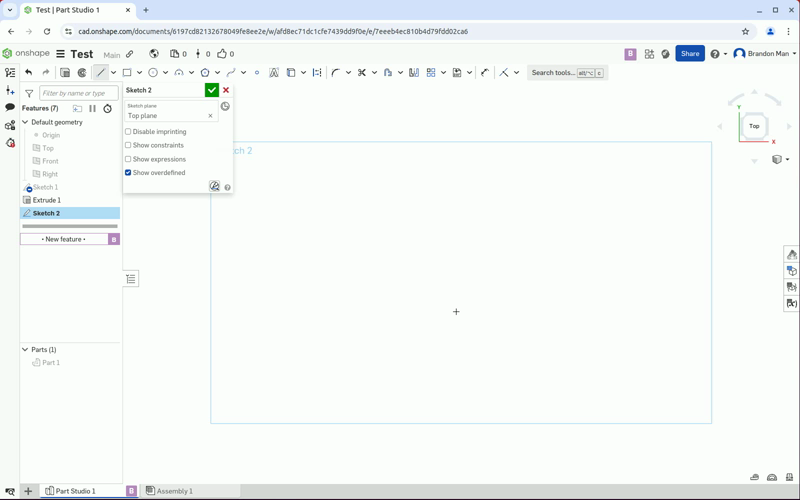
key_down(shift)
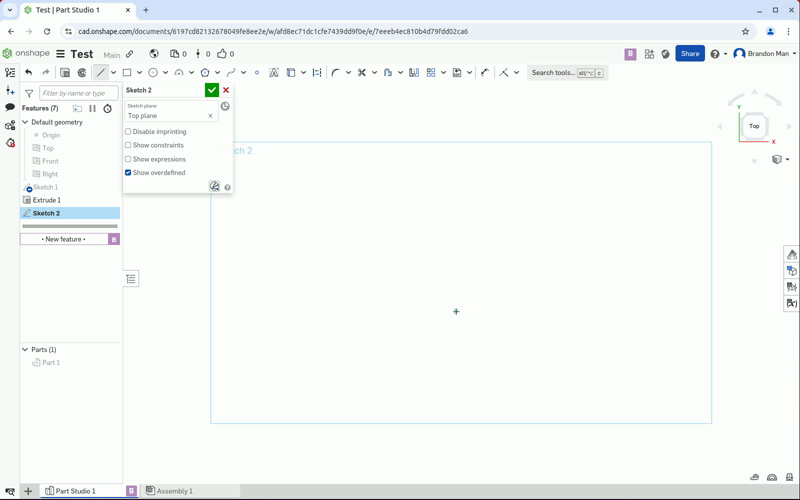
mouse_move(486, 311)
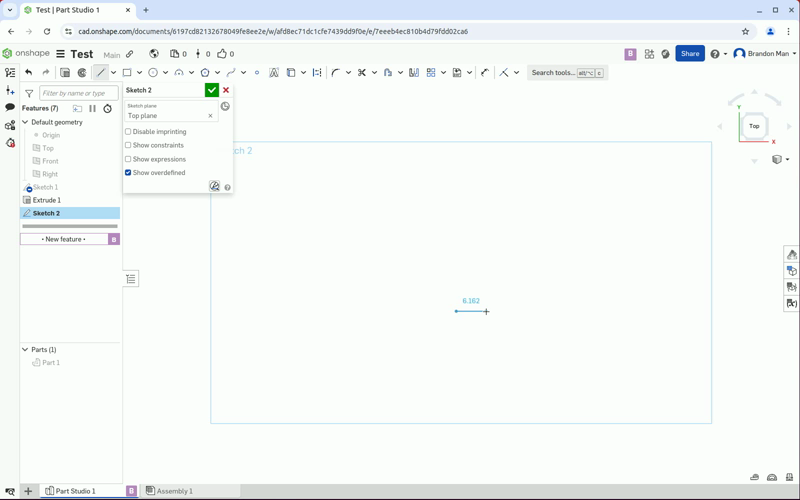
mouse_move(495, 311)
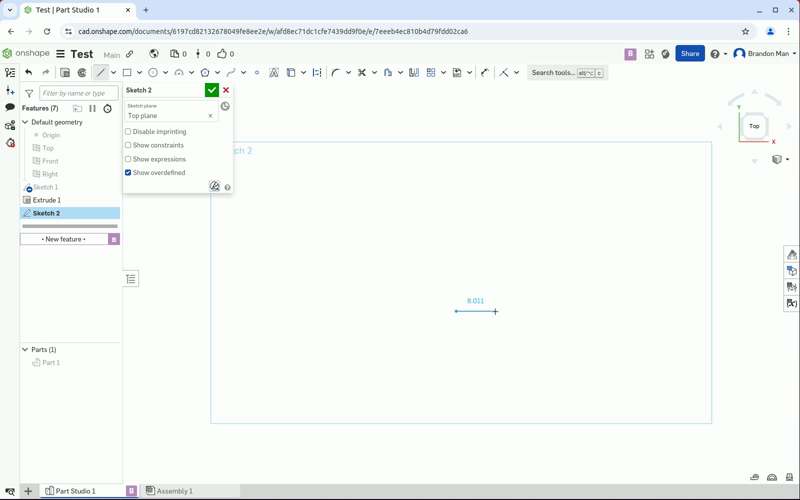
click(495, 311)
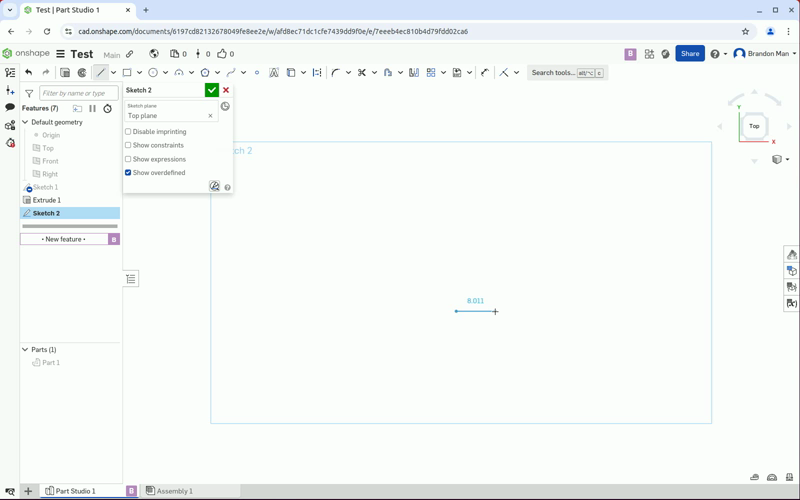
key_up(shift)
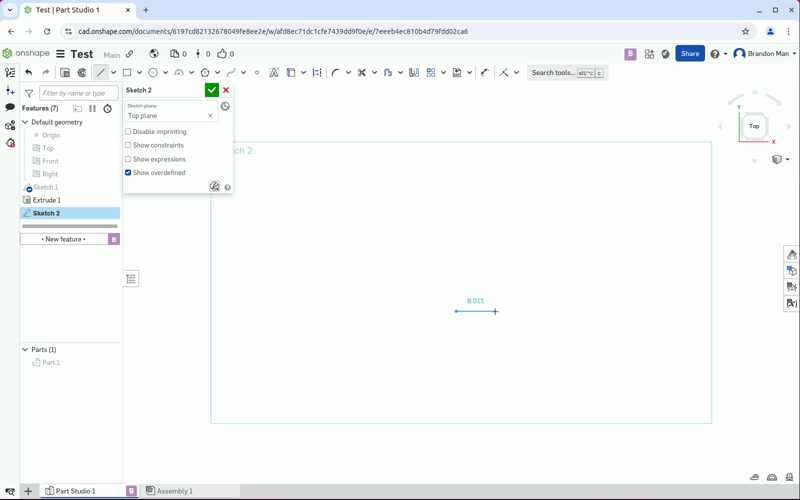
key_down(shift)
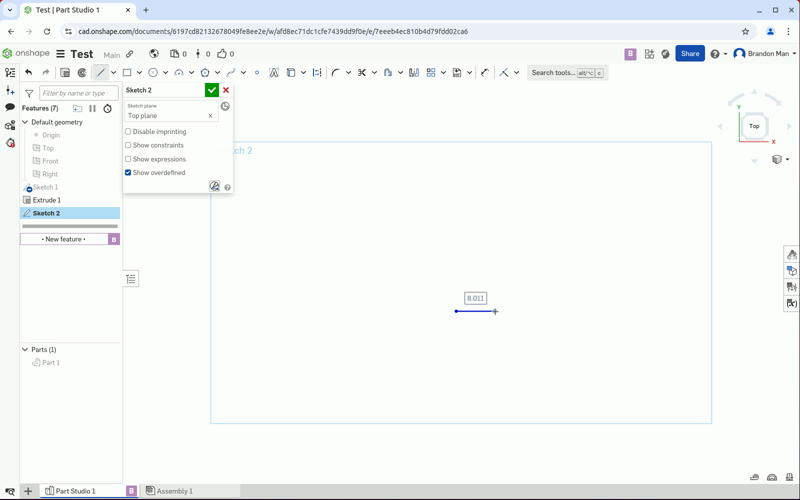
mouse_move(525, 311)
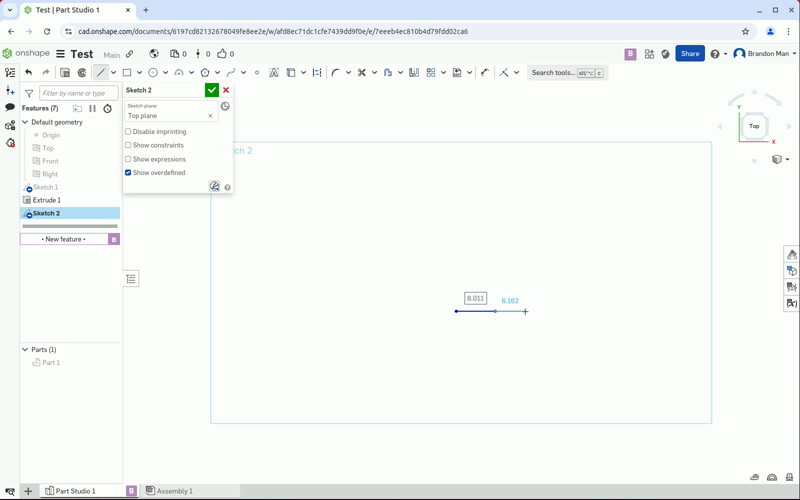
mouse_move(495, 288)
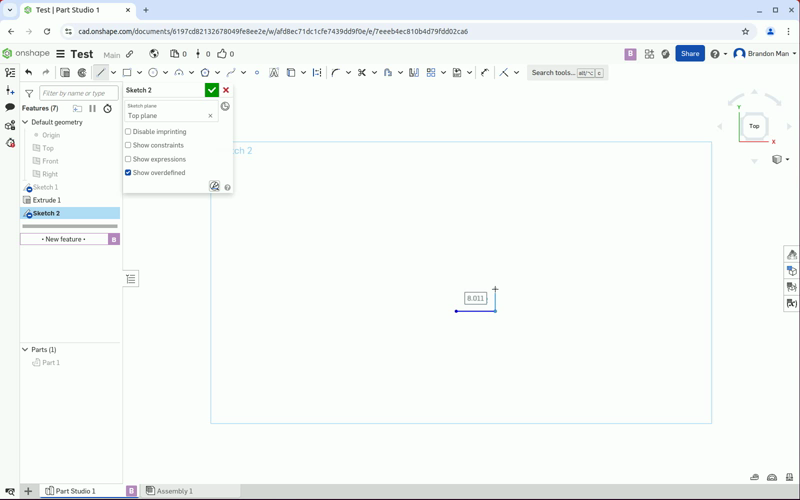
click(495, 288)
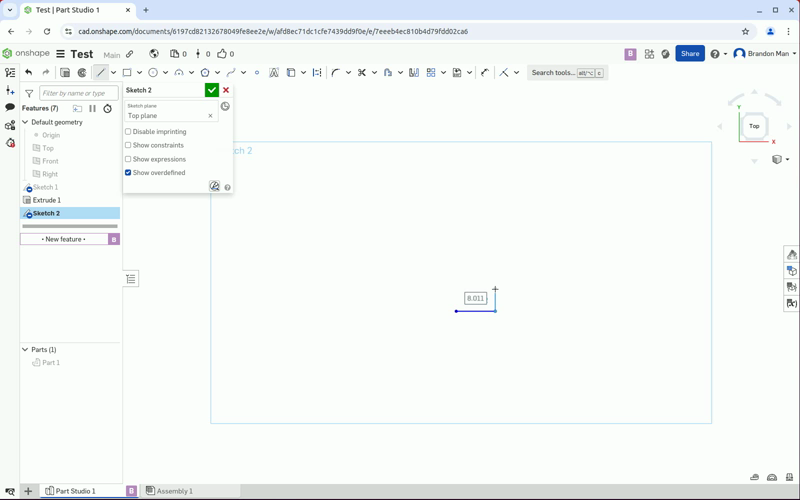
key_up(shift)
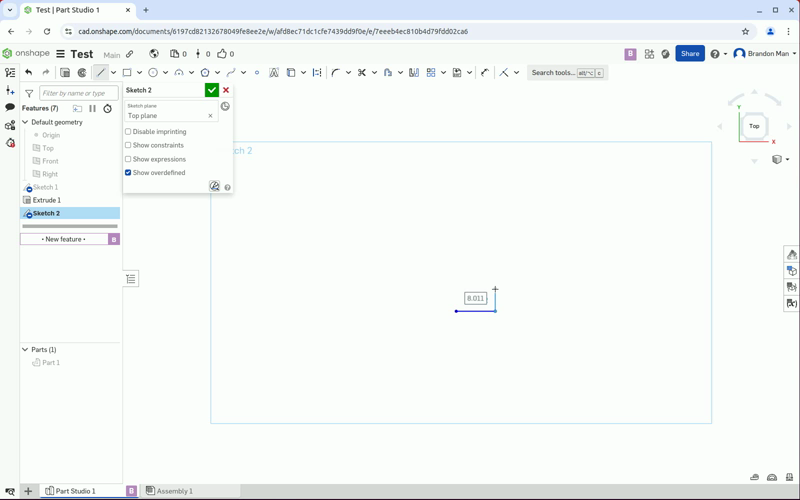
key_down(shift)
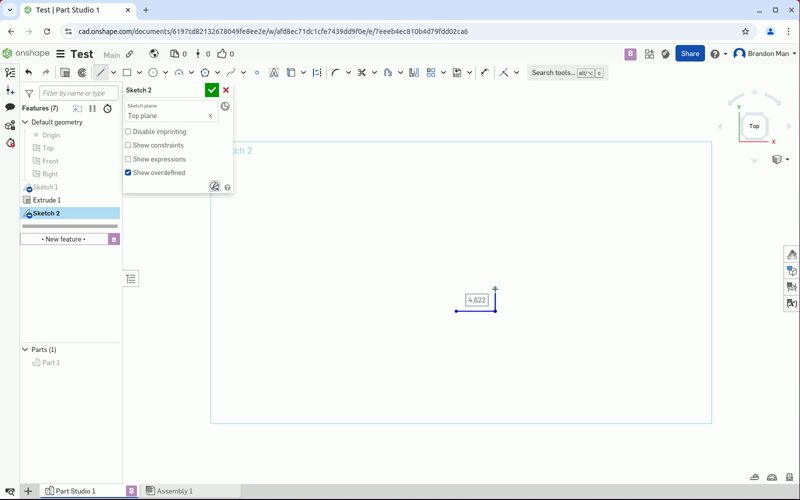
mouse_move(525, 288)
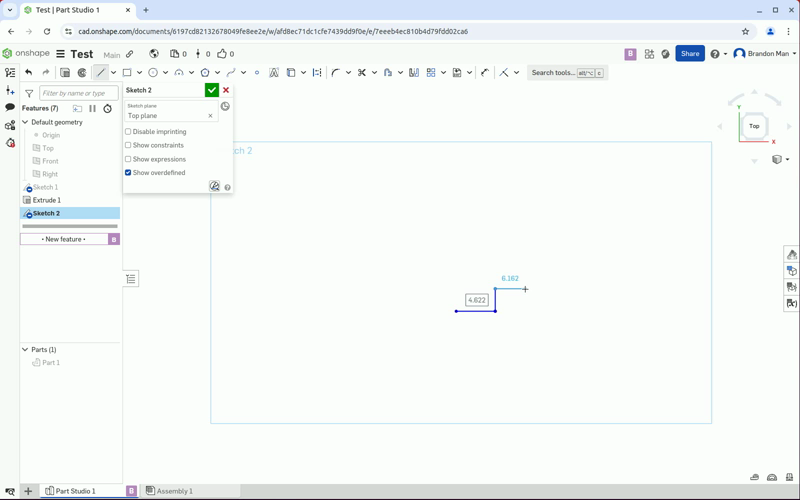
mouse_move(495, 275)
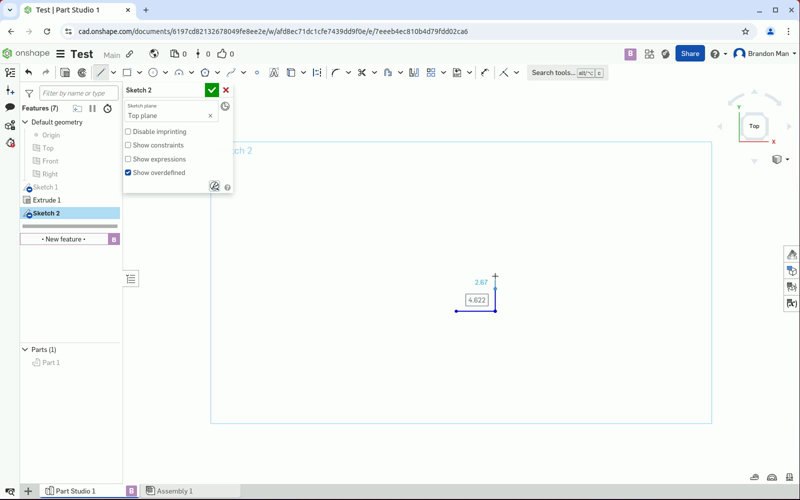
click(495, 275)
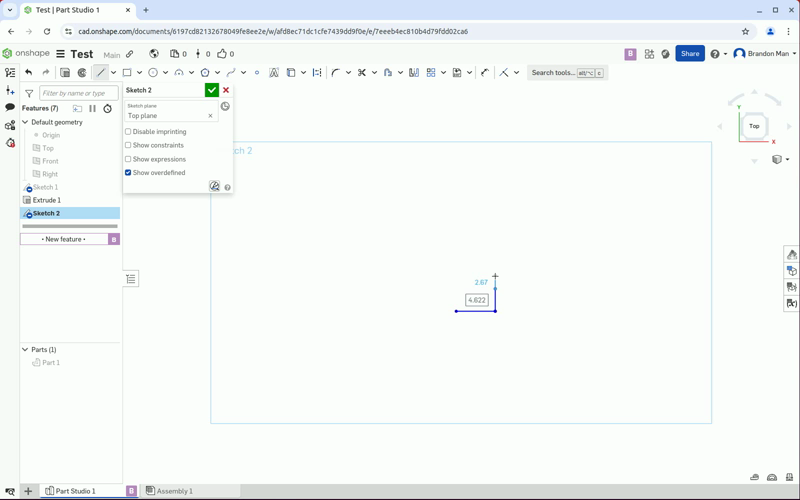
key_up(shift)
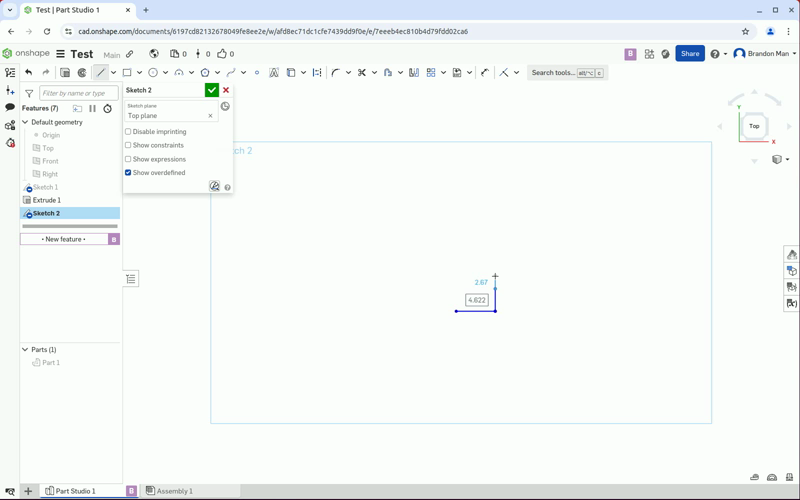
key_down(shift)
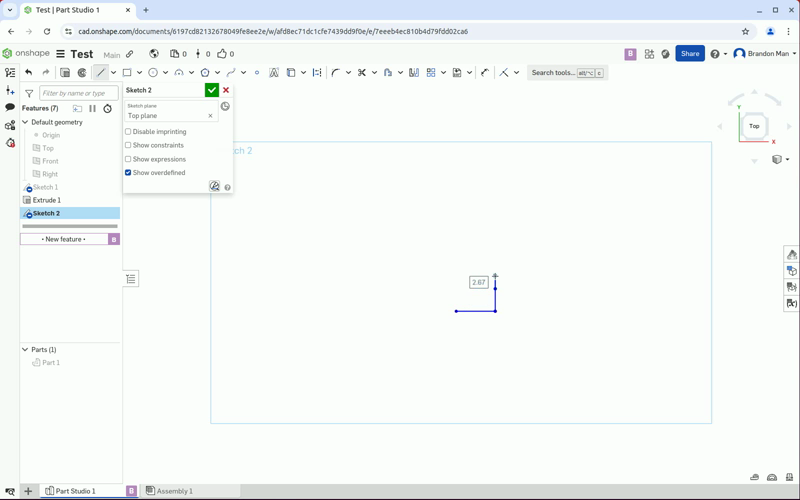
mouse_move(525, 275)
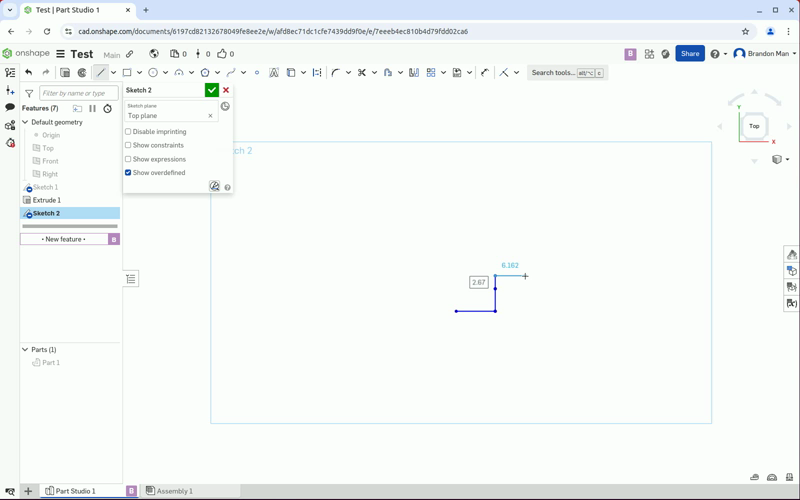
mouse_move(495, 254)
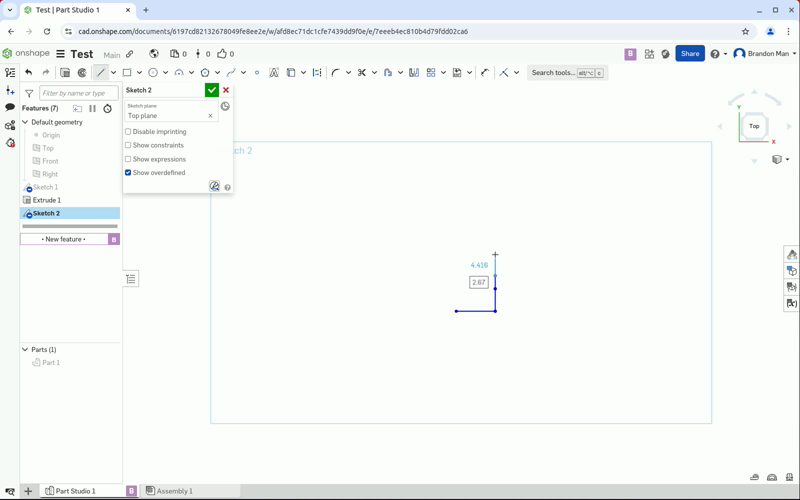
click(495, 254)
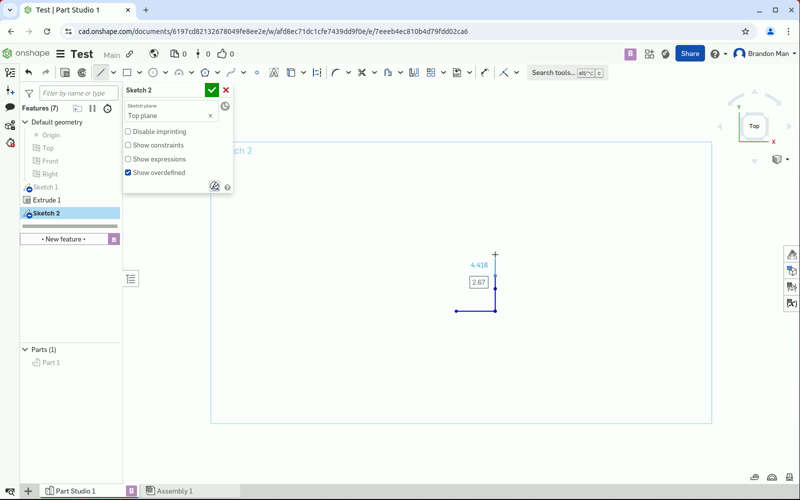
key_up(shift)
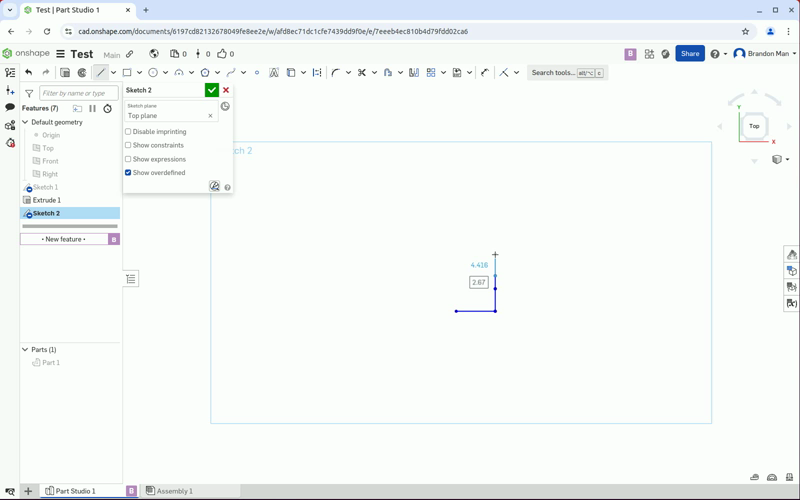
key_down(shift)
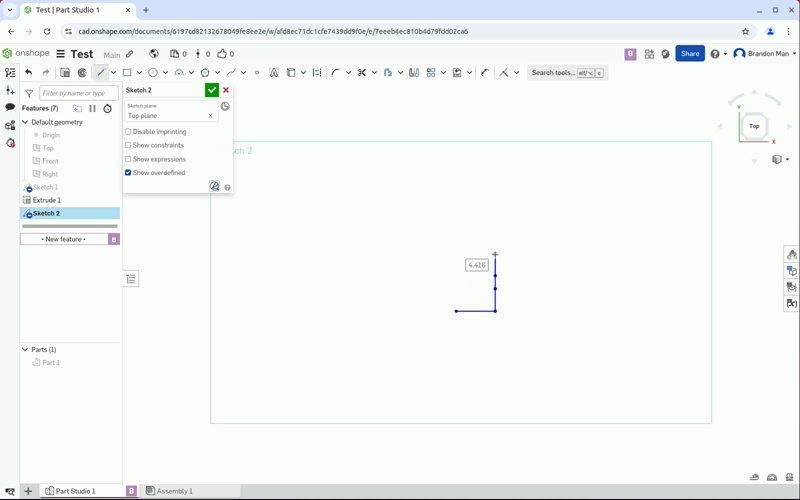
mouse_move(525, 254)
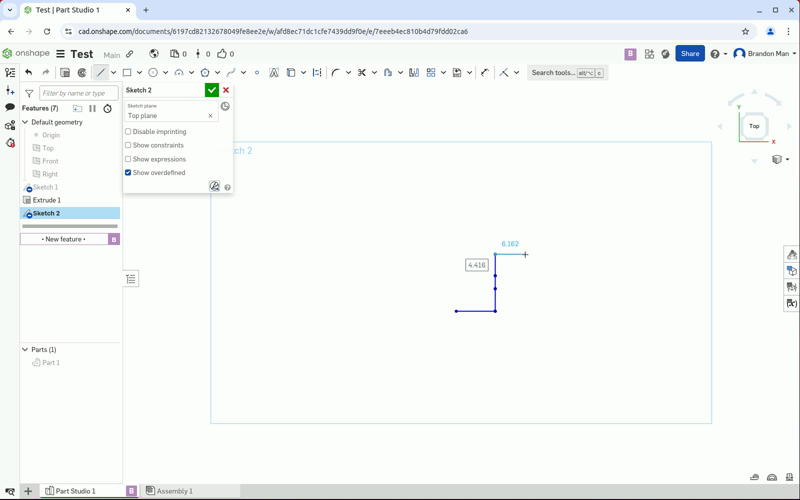
mouse_move(460, 254)
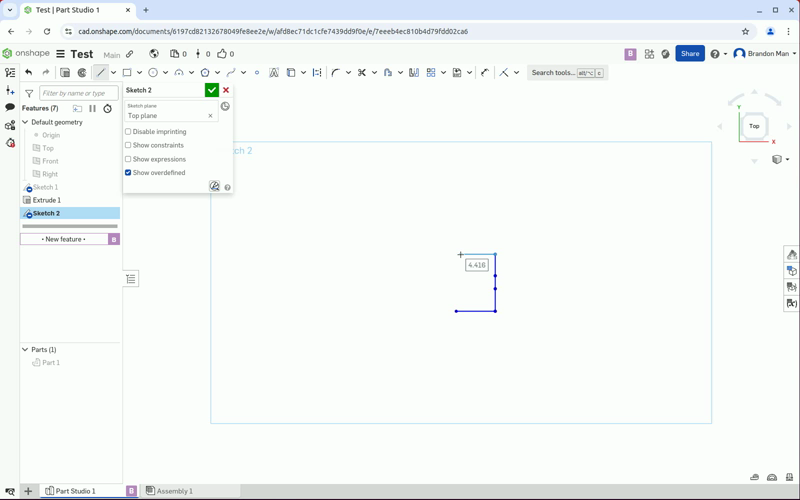
click(460, 254)
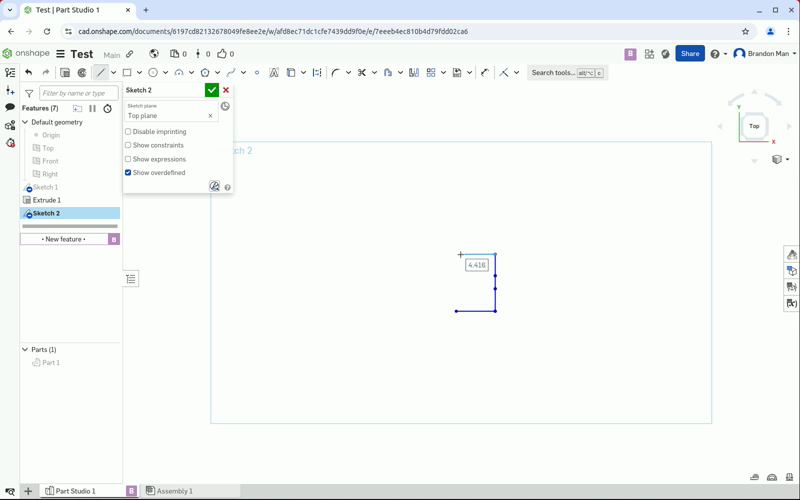
key_up(shift)
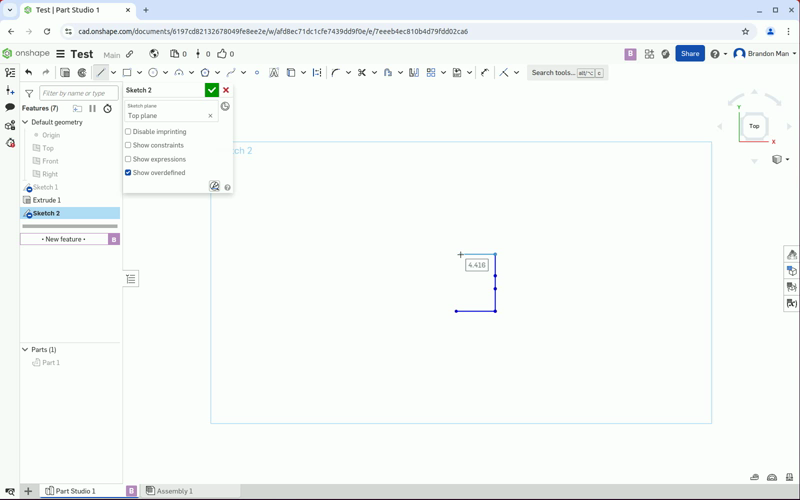
key(esc)
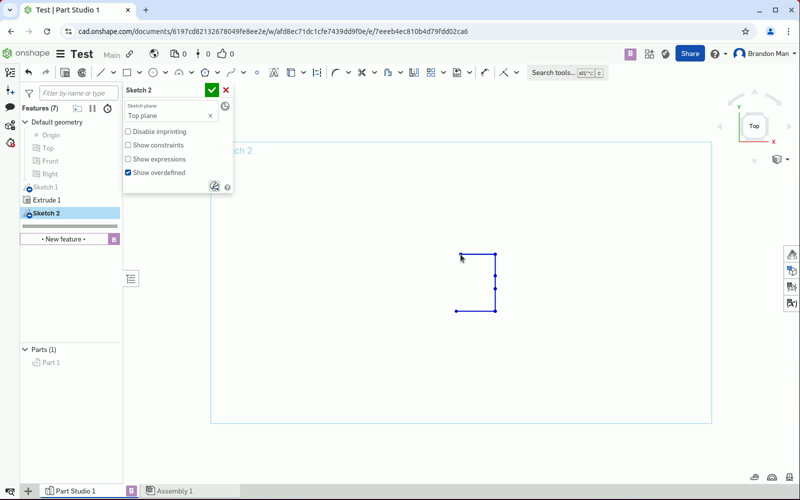
key(a)
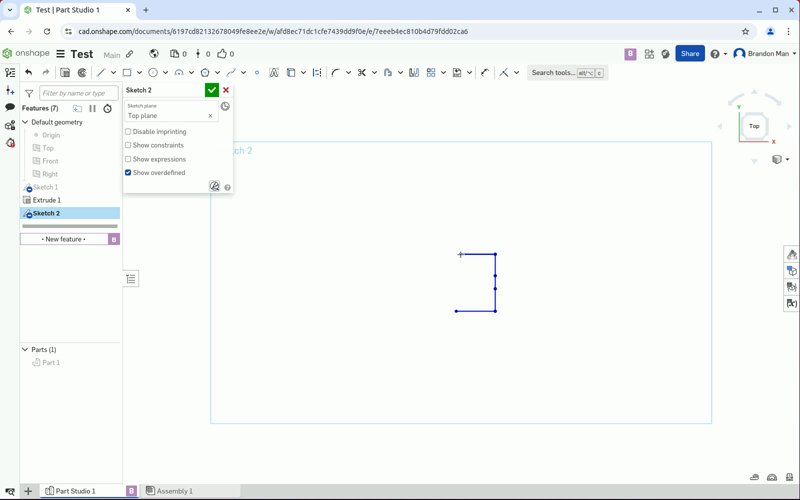
mouse_move(460, 254)
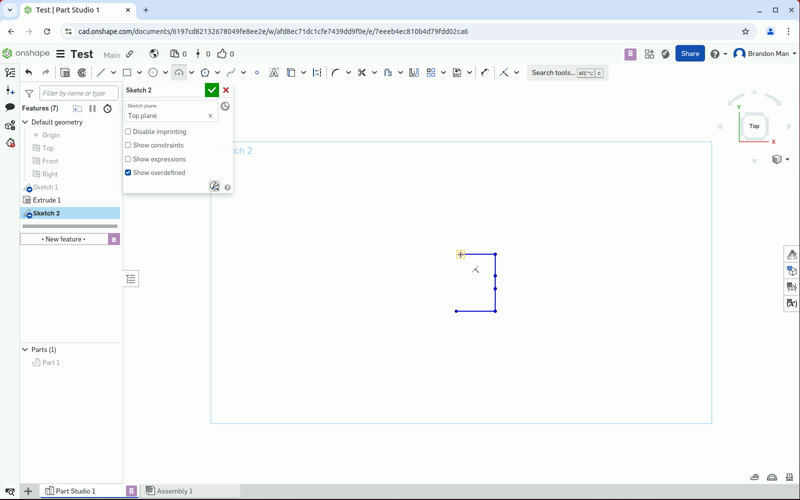
click(460, 254)
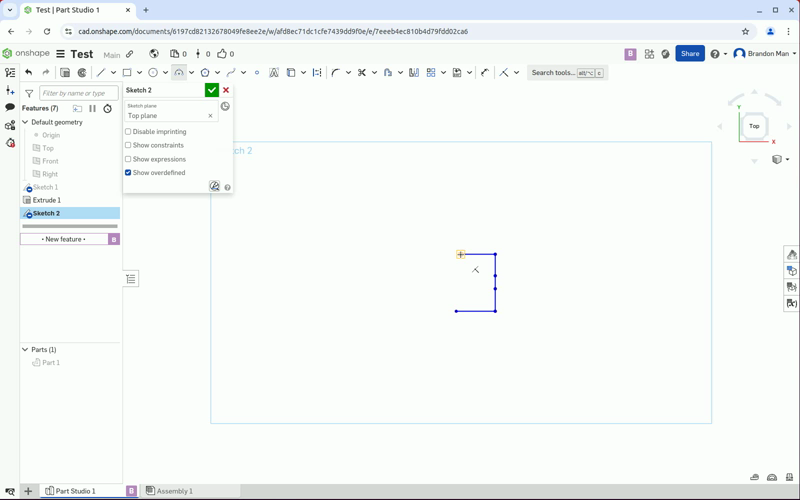
mouse_move(456, 311)
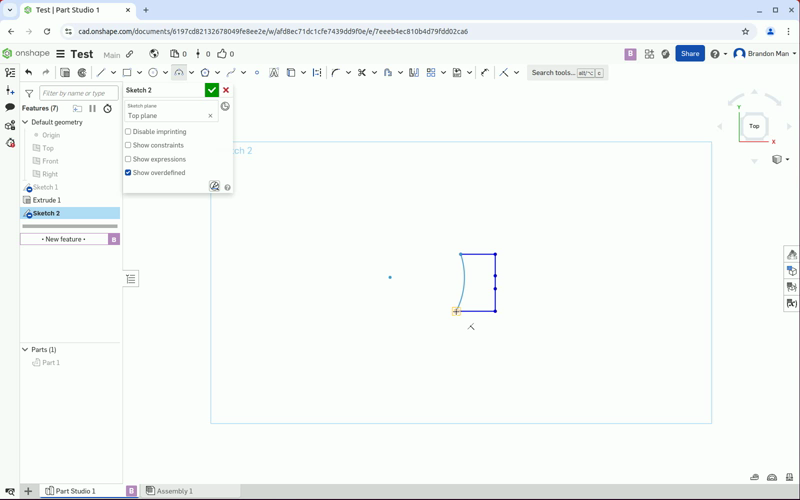
click(456, 311)
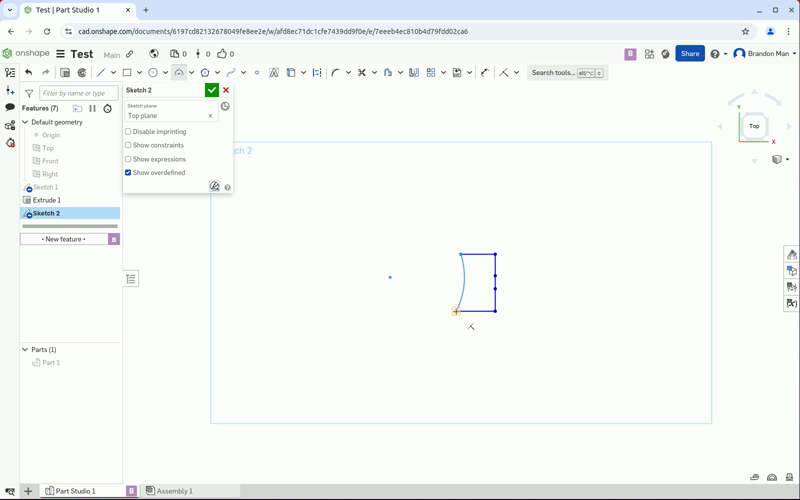
key_down(shift)
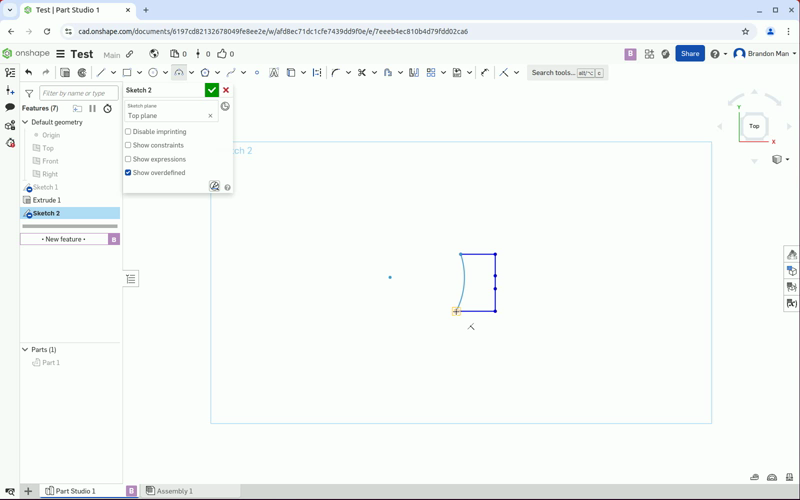
mouse_move(432, 280)
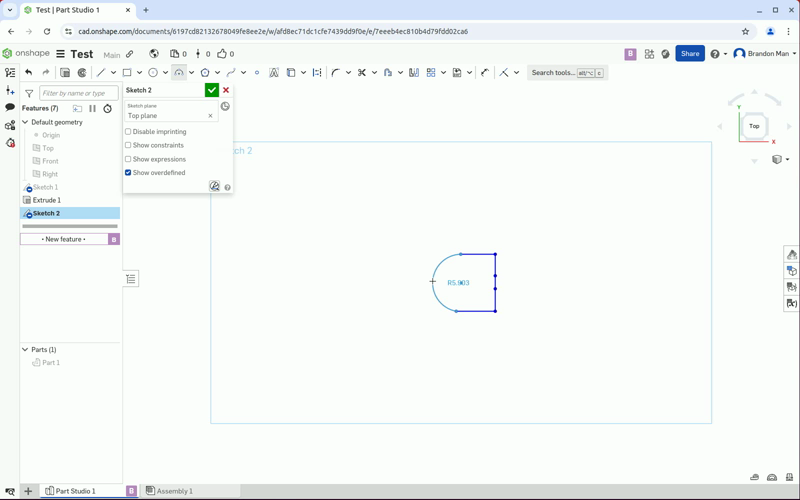
click(432, 280)
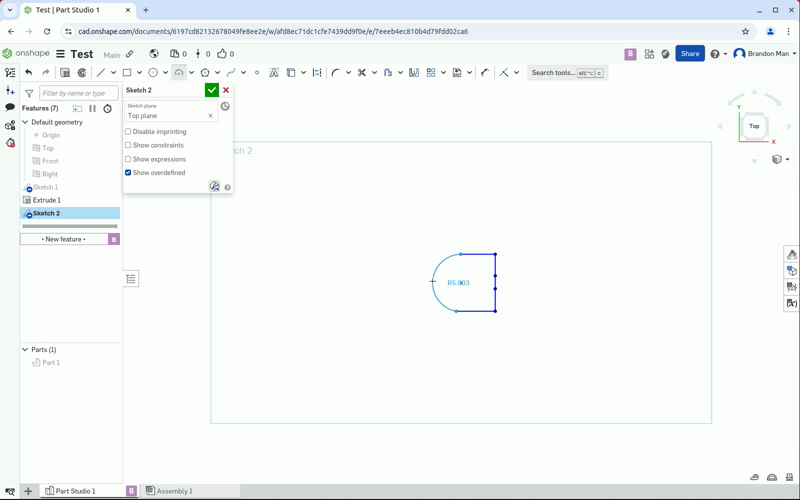
key_up(shift)
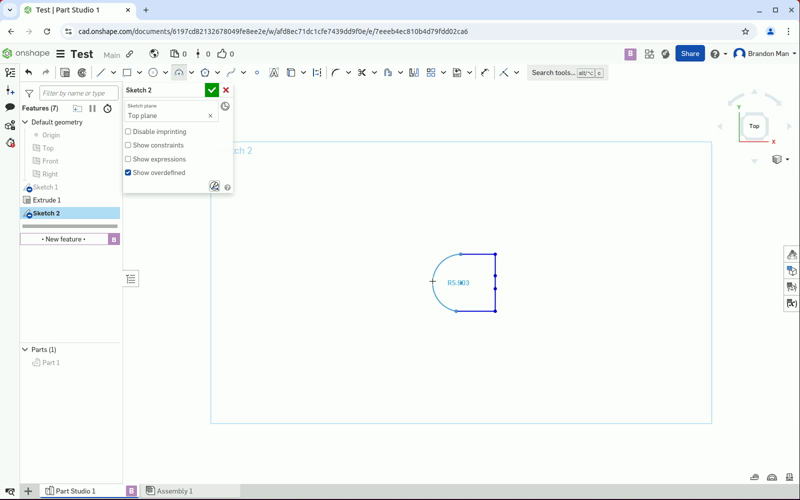
key(esc)
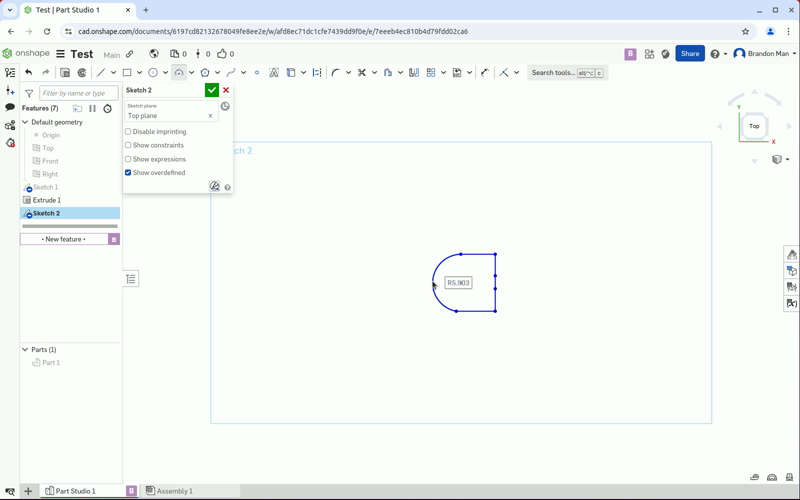
key(c)
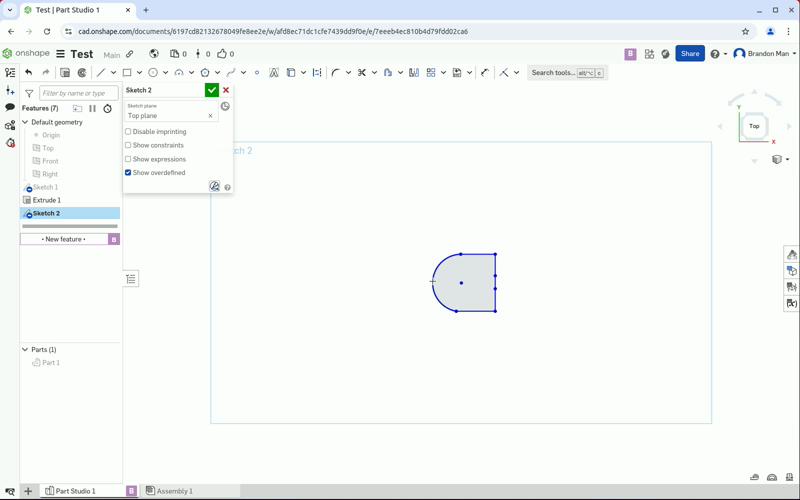
key_down(shift)
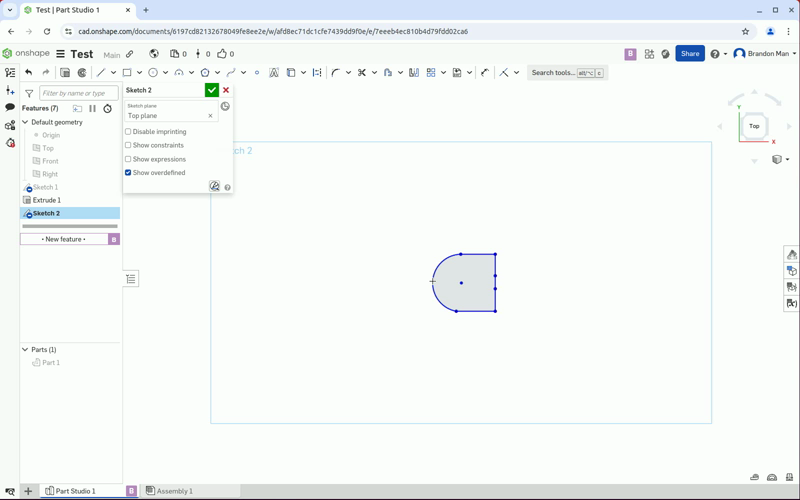
mouse_move(460, 282)
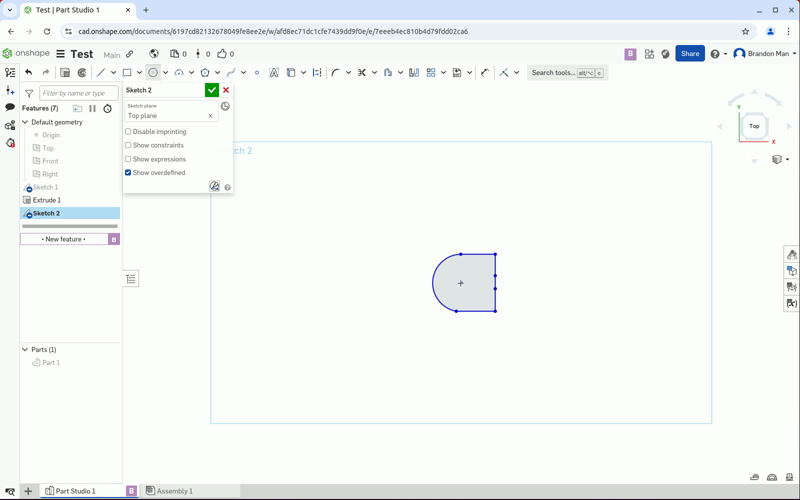
click(460, 282)
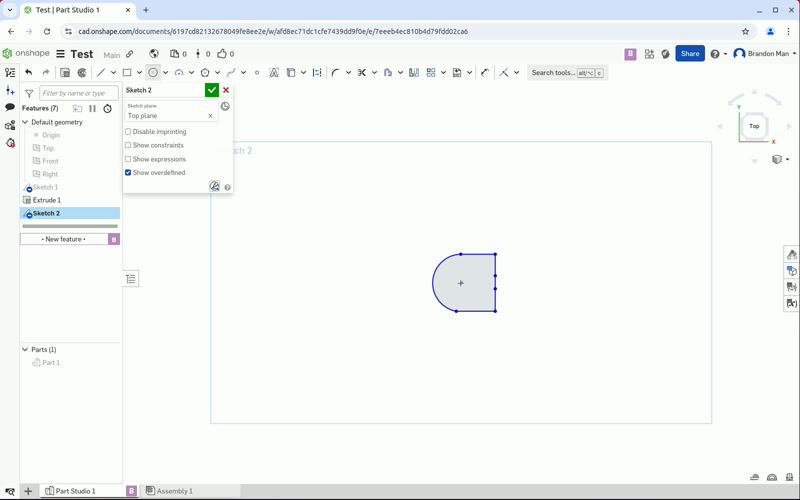
key_up(shift)
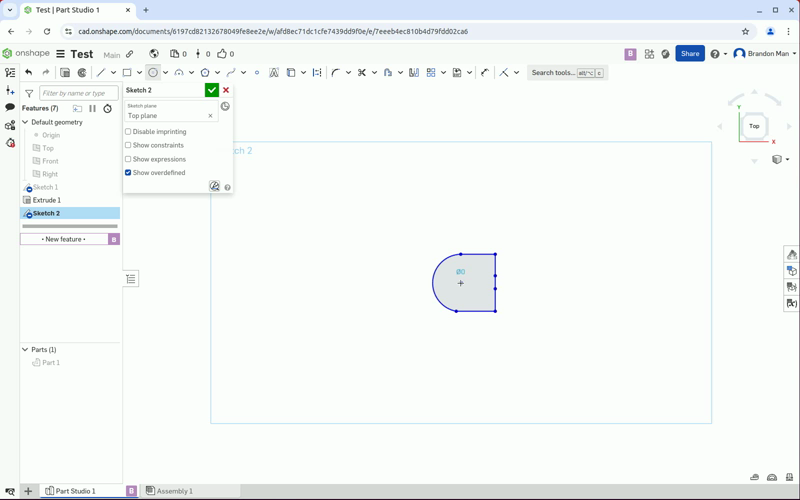
mouse_move(475, 282)
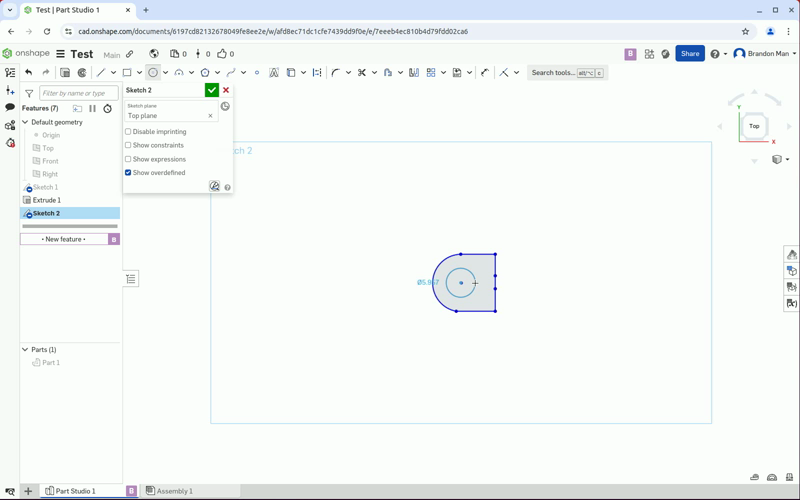
click(475, 282)
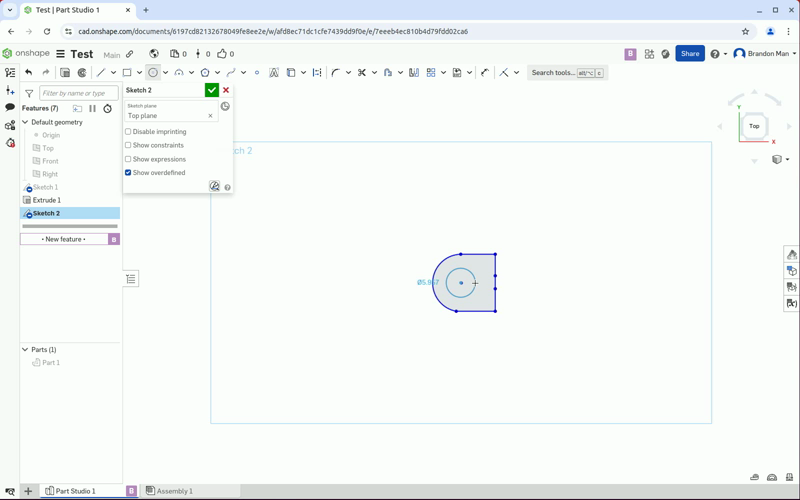
key(esc)
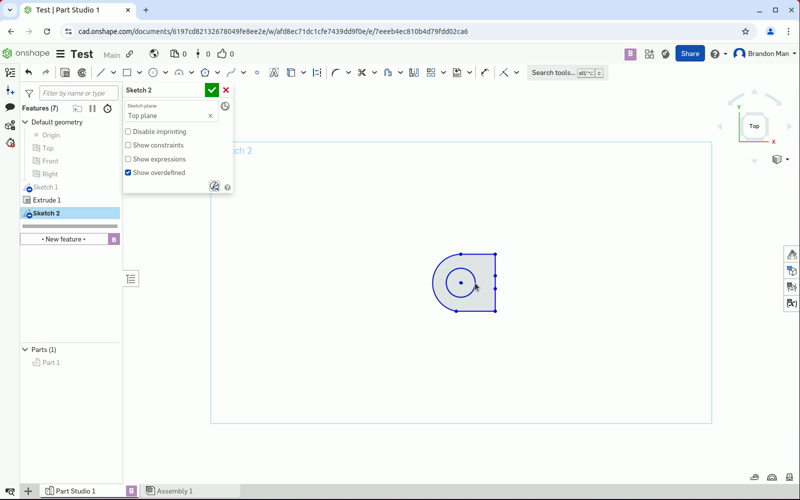
mouse_move(487, 289)
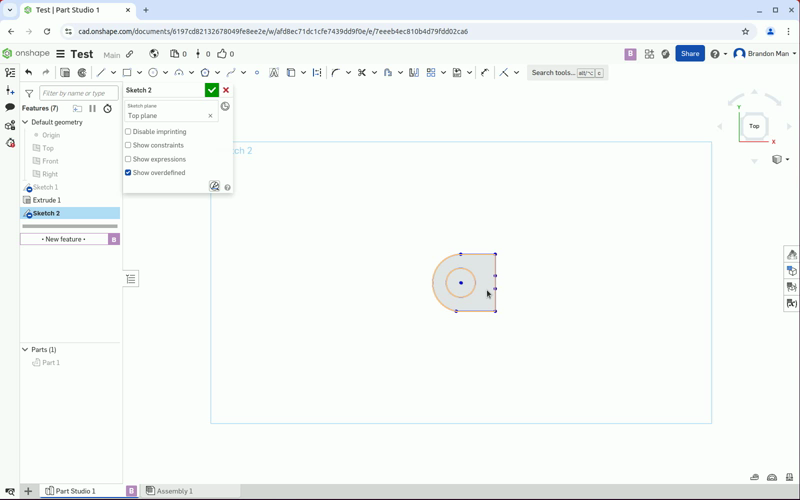
click(487, 289)
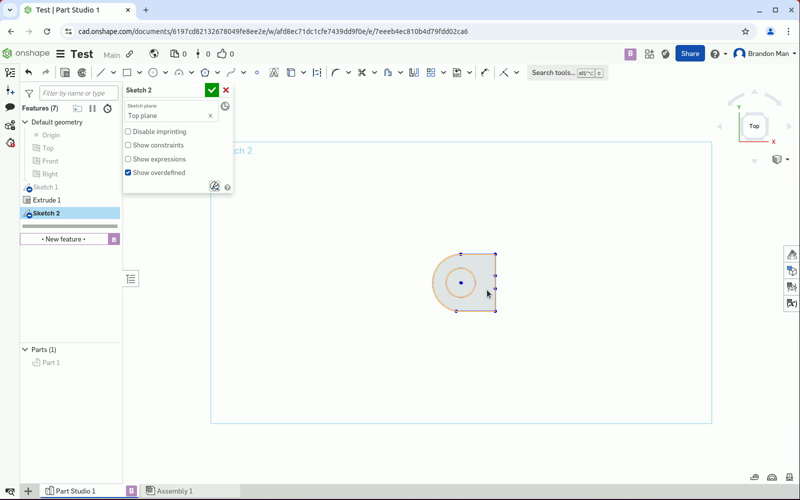
mouse_move(73, 352)
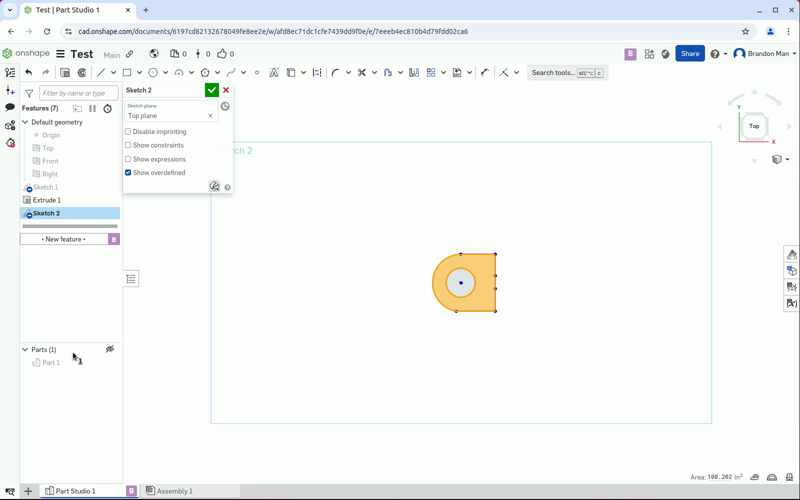
key(shift+y)
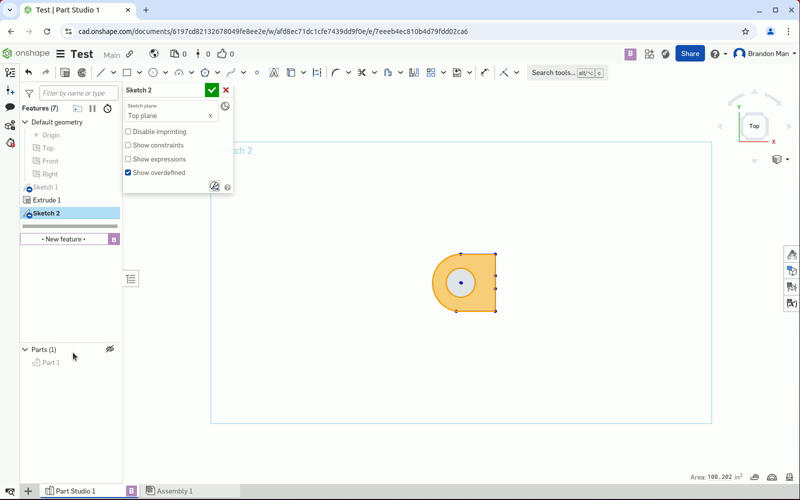
key(shift+e)
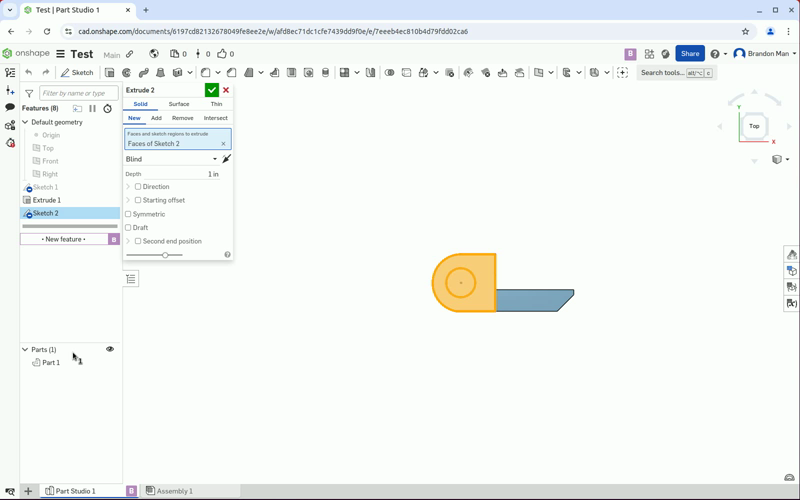
mouse_move(143, 106)
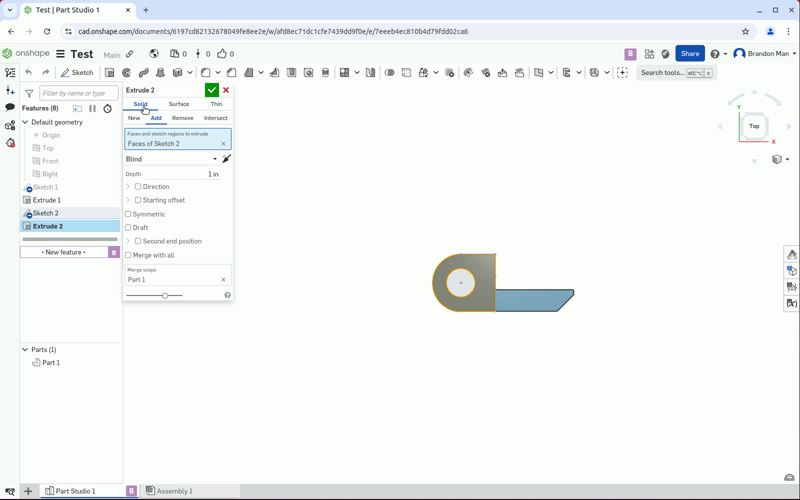
click(143, 106)
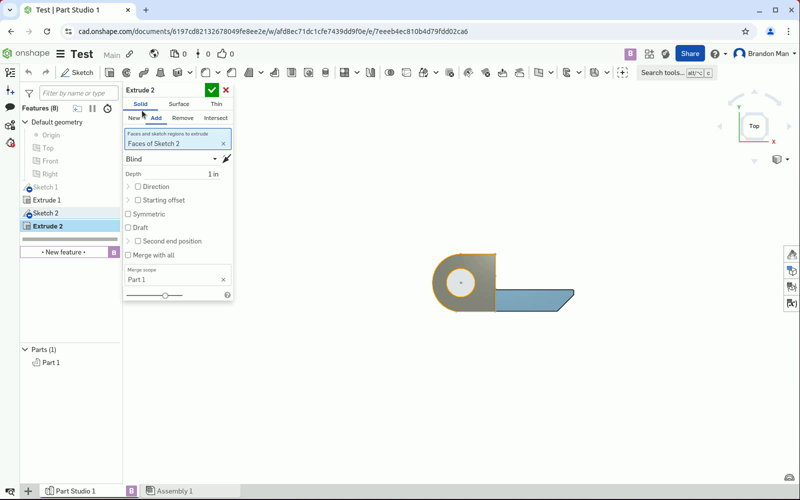
mouse_move(137, 120)
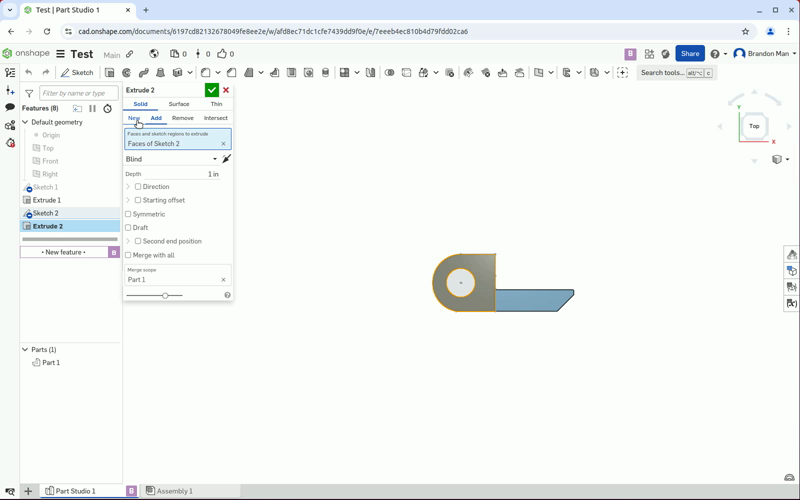
click(137, 120)
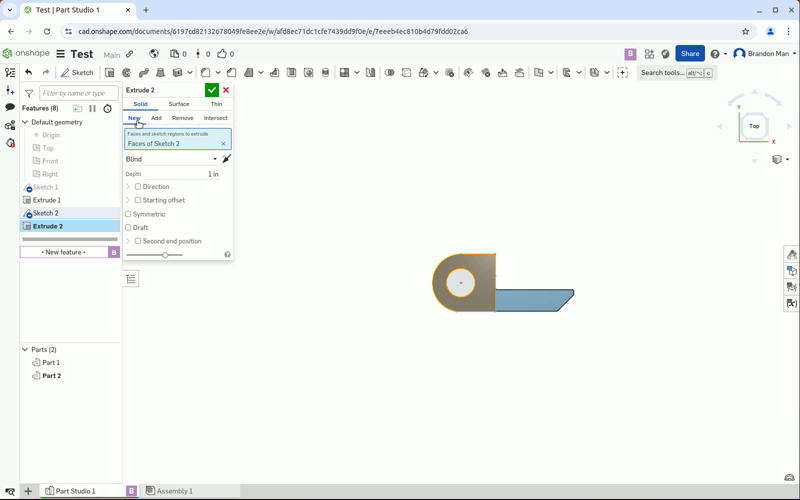
key(tab, 4)
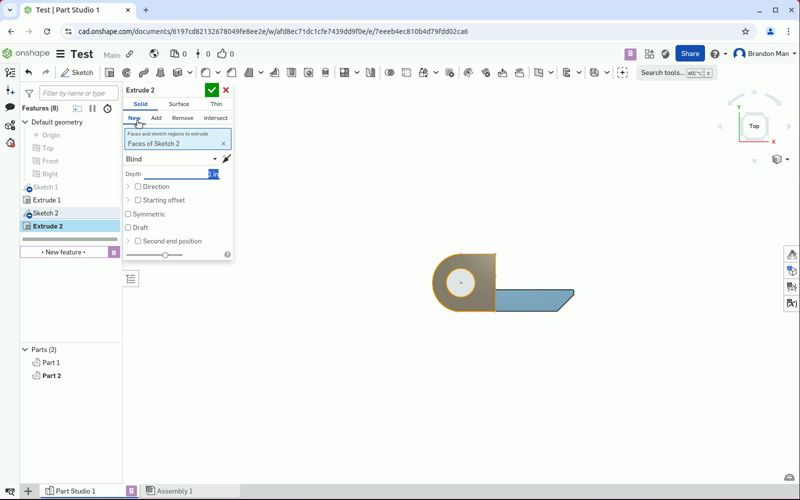
text(11.554)
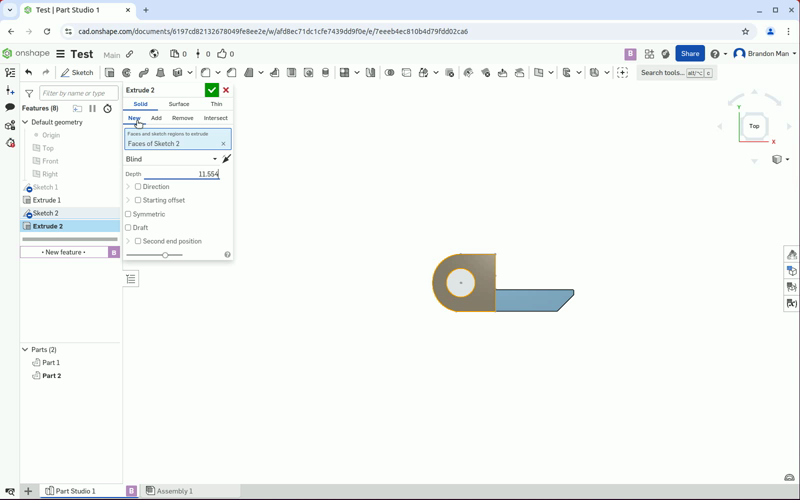
key(enter)
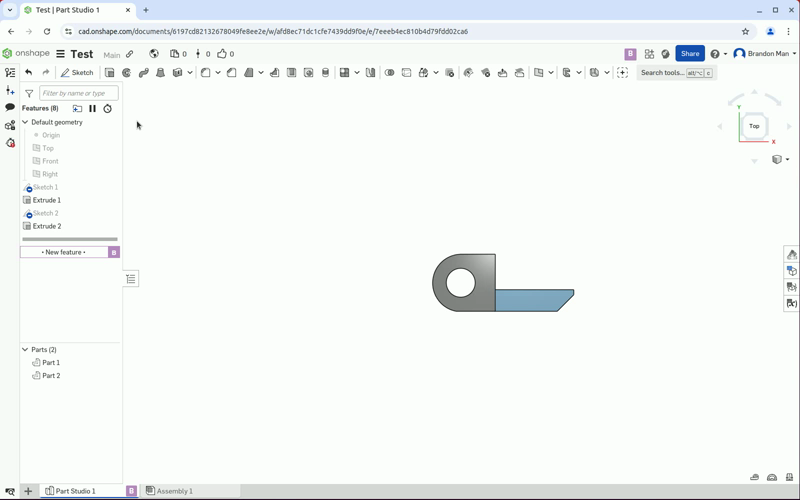
key(shift+h)
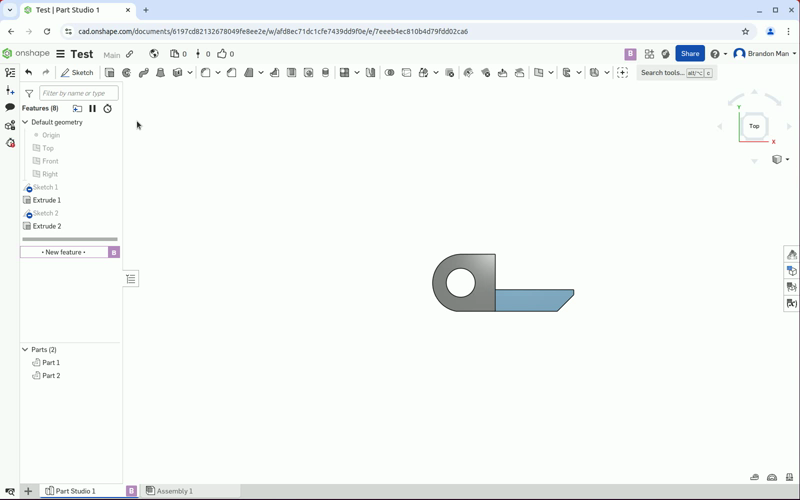
key(shift+h)
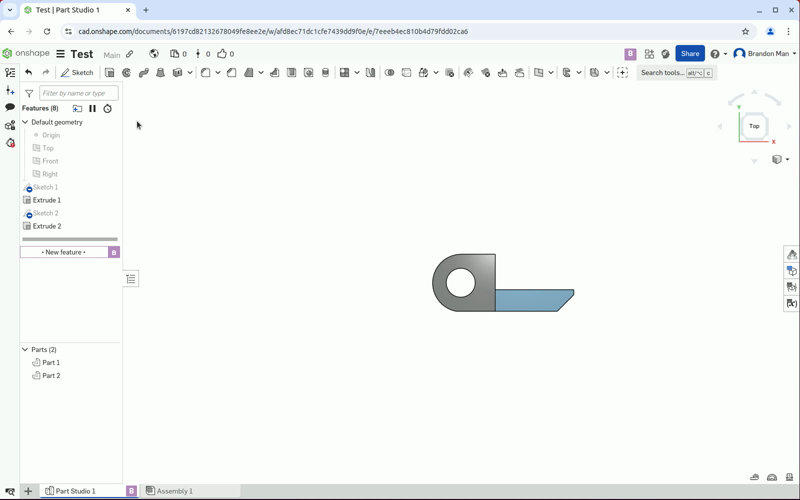
mouse_move(73, 189)
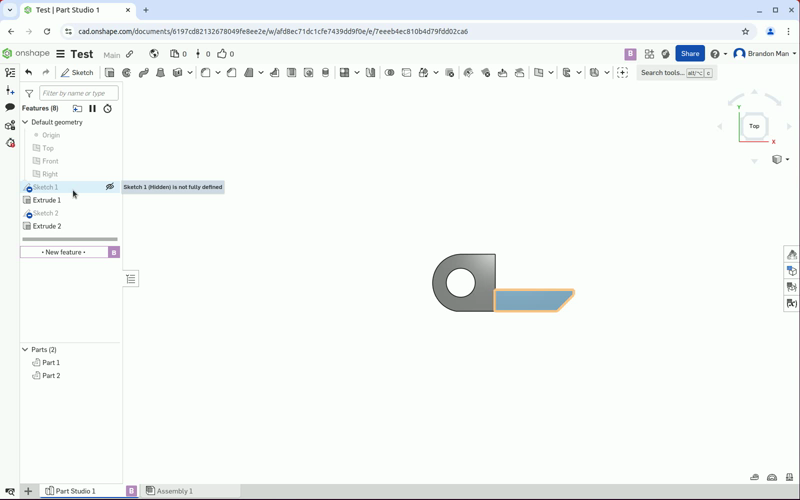
click(73, 189)
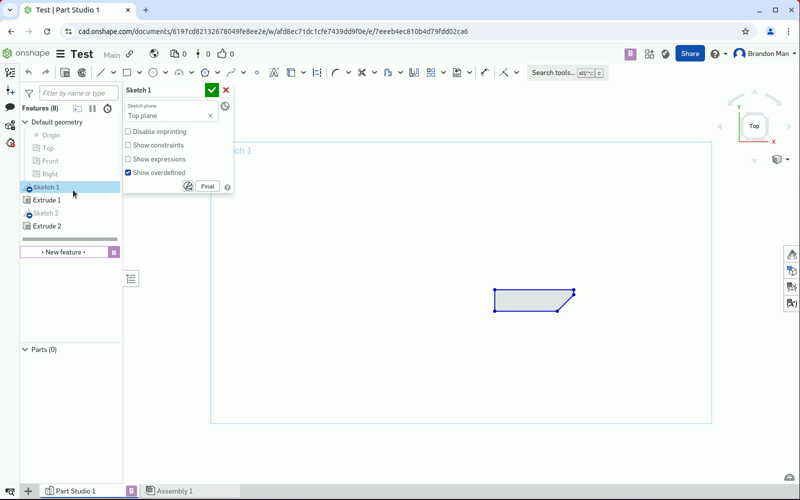
mouse_move(229, 92)
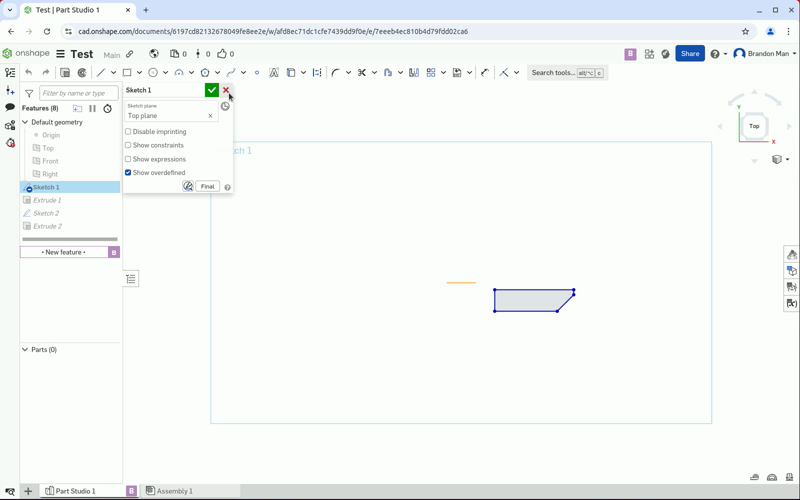
click(229, 92)
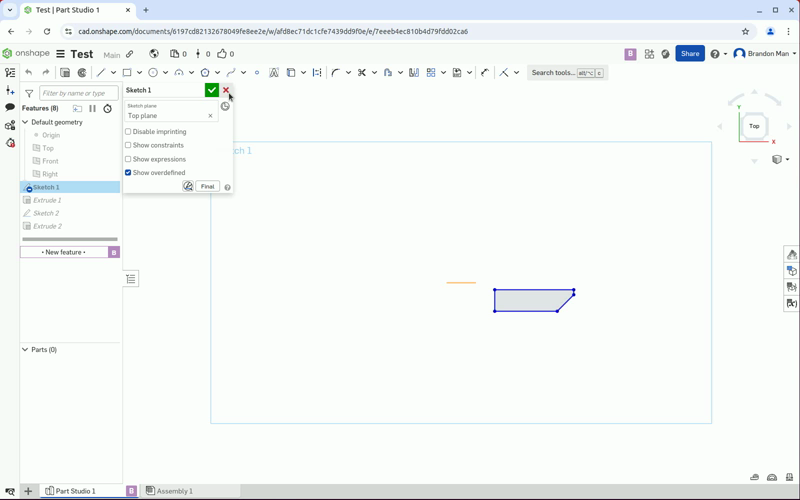
key(shift+s)
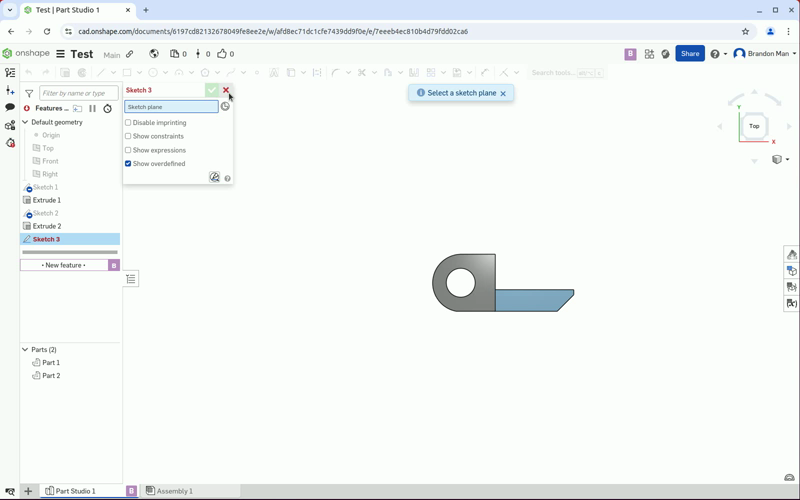
mouse_move(73, 150)
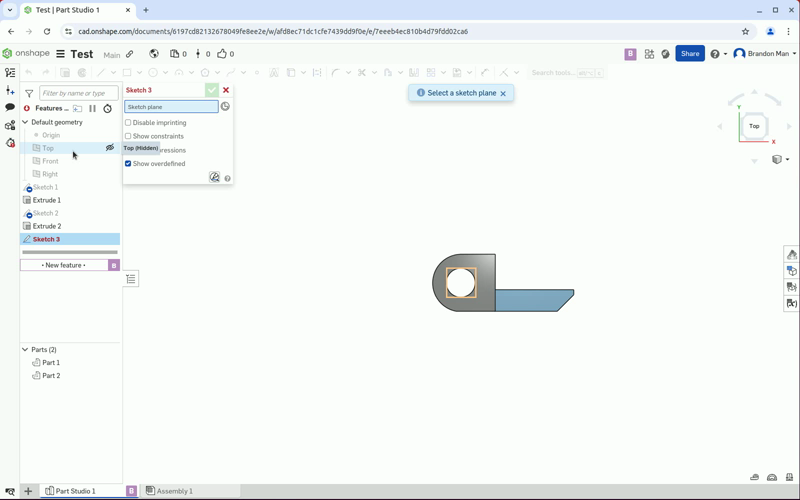
click(73, 150)
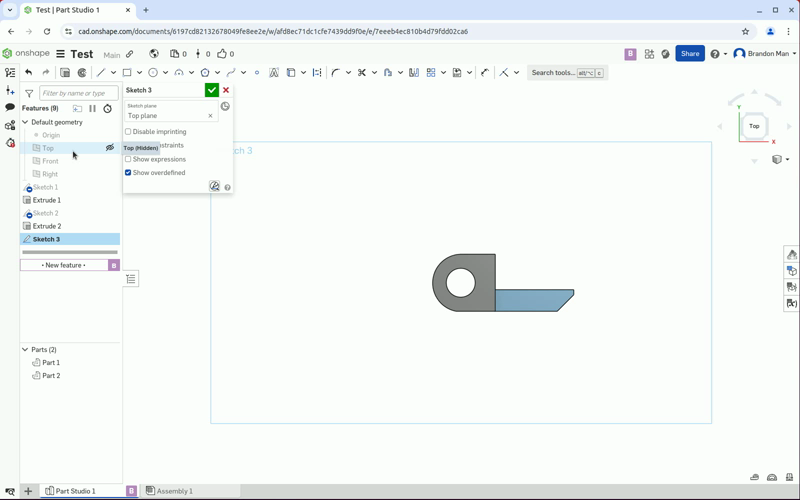
mouse_move(73, 352)
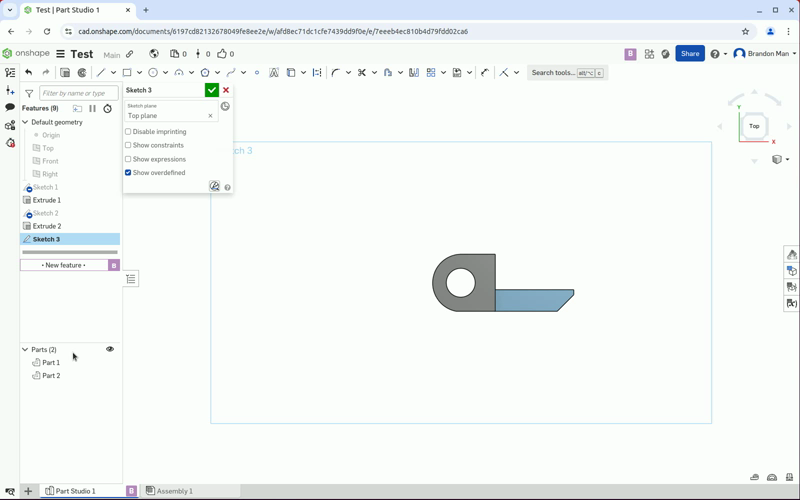
key(y)
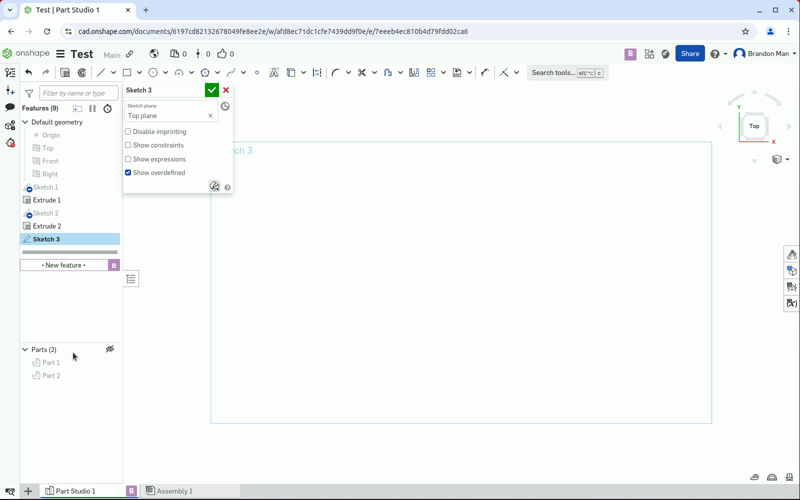
key(l)
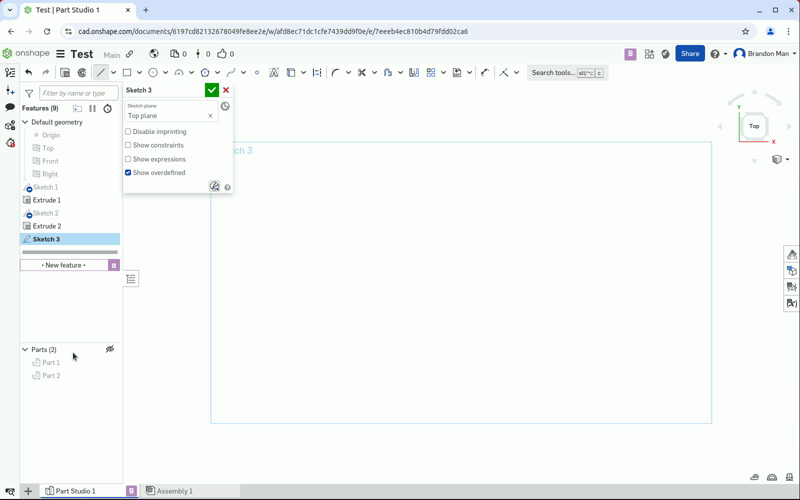
key_down(shift)
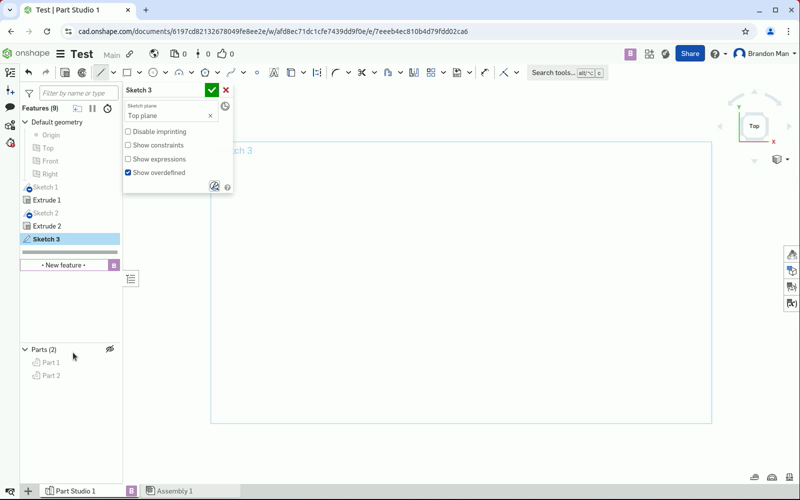
mouse_move(494, 275)
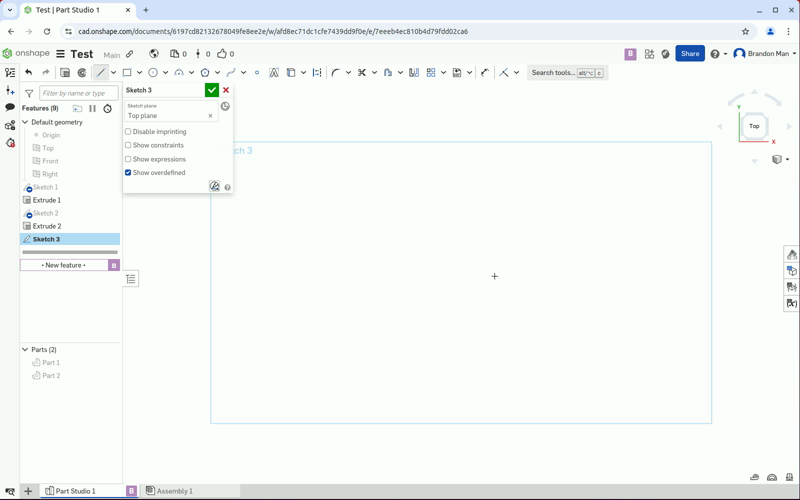
click(494, 275)
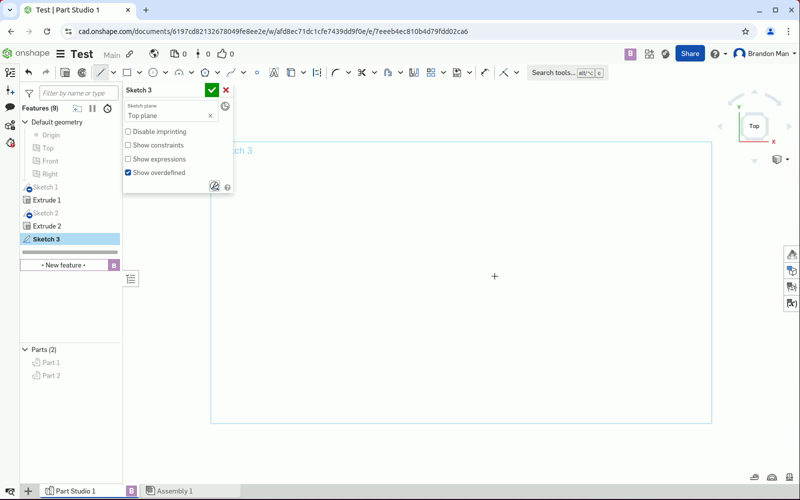
key_up(shift)
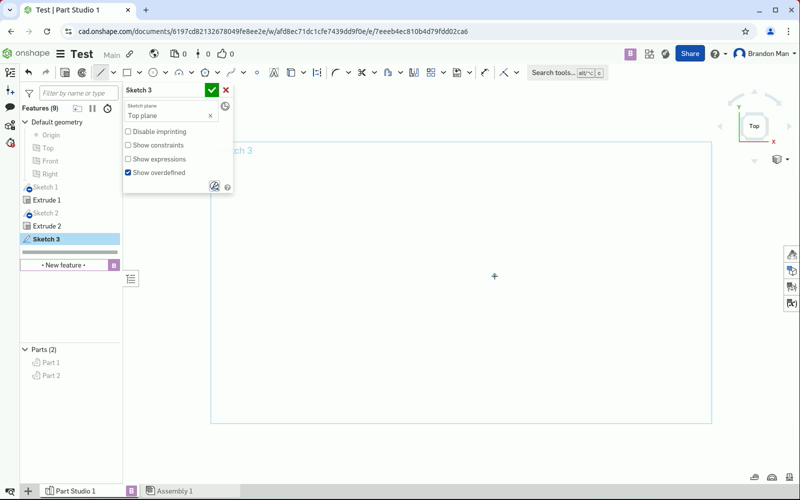
key_down(shift)
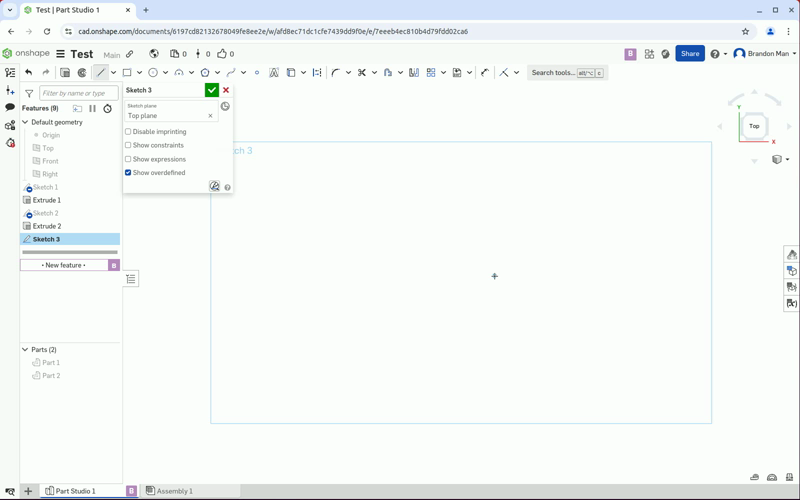
mouse_move(573, 275)
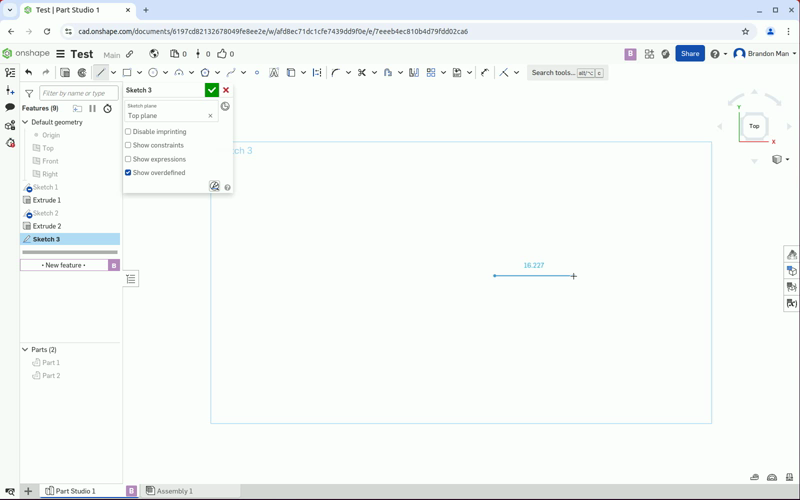
click(573, 275)
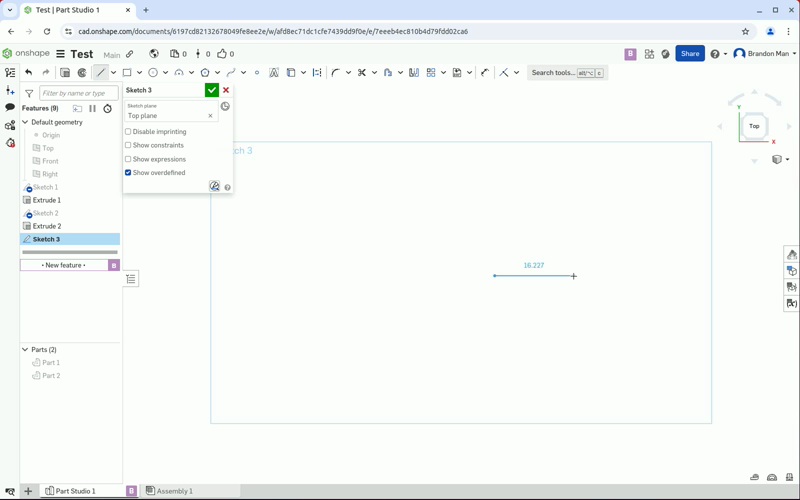
key_up(shift)
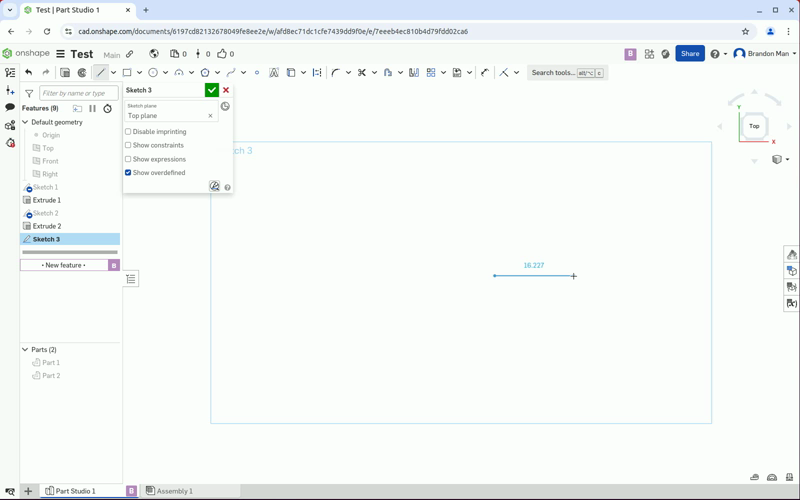
key_down(shift)
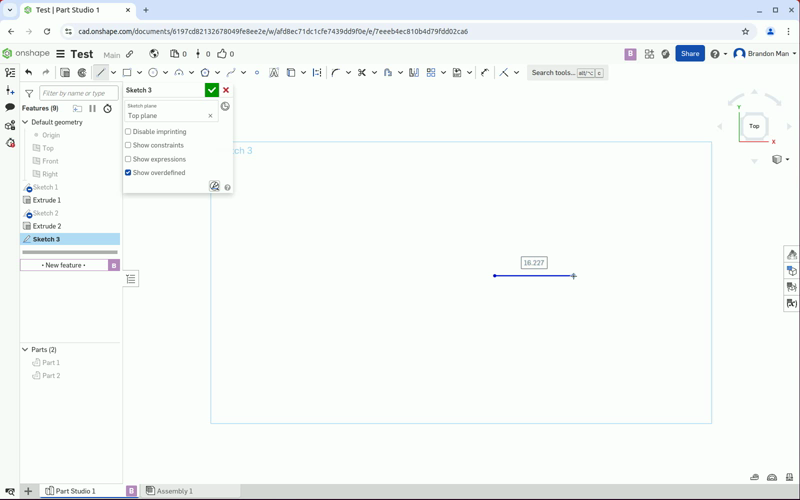
mouse_move(589, 275)
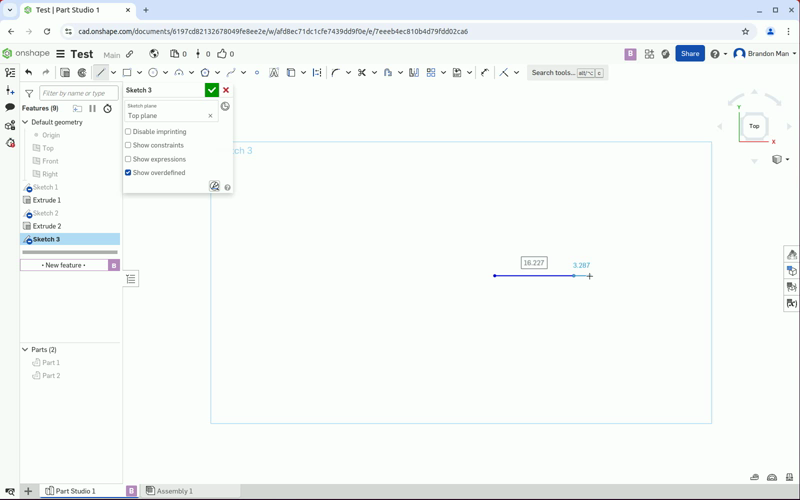
mouse_move(573, 270)
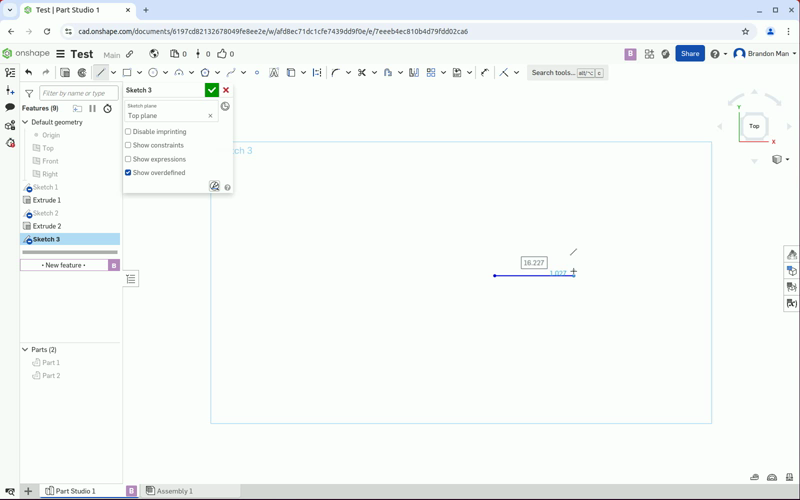
scroll(6)
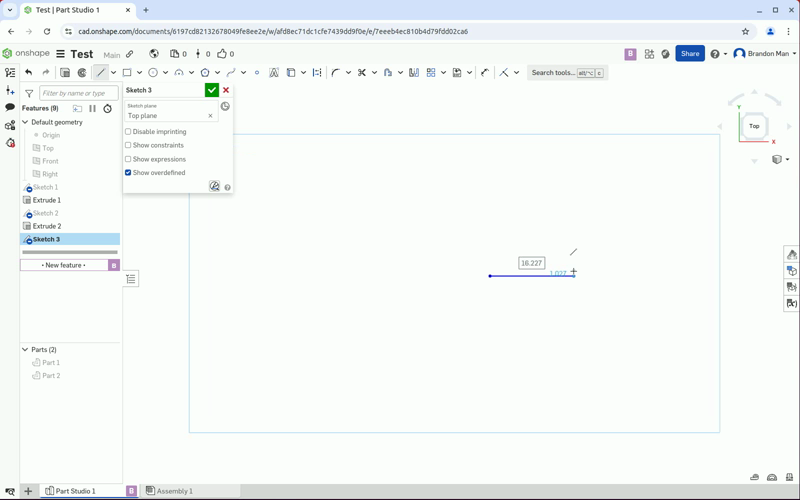
scroll(6)
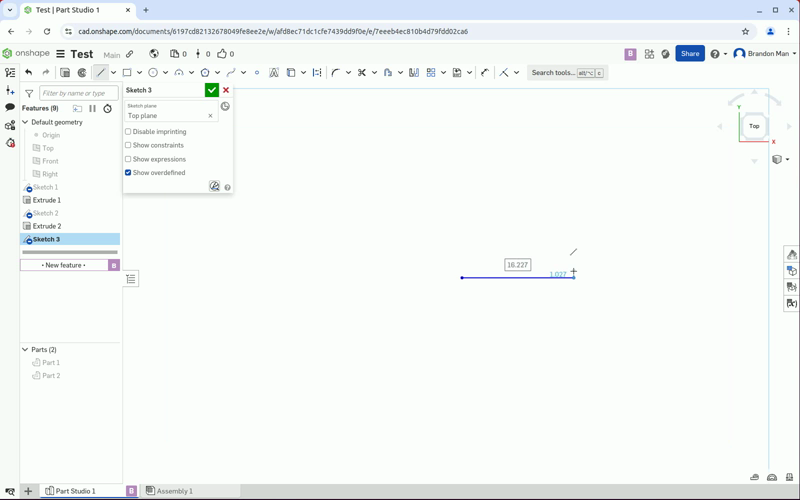
scroll(6)
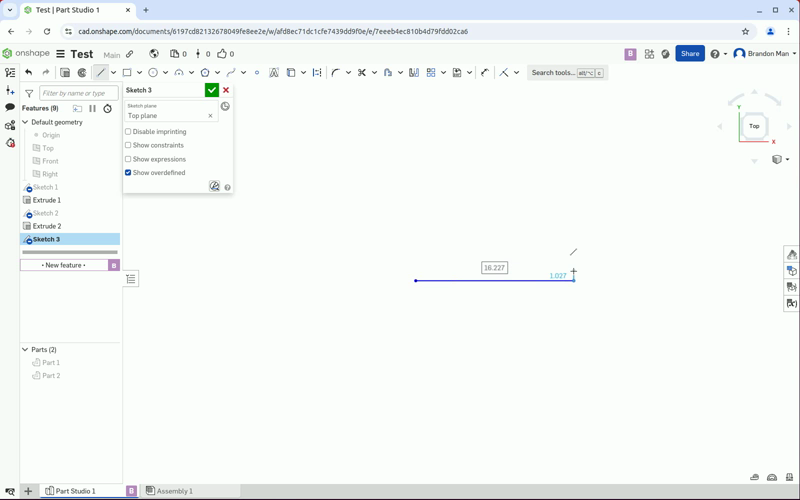
scroll(6)
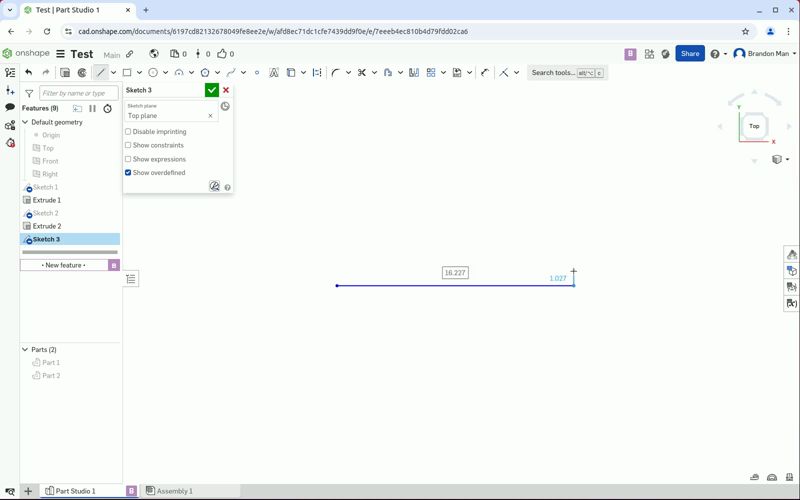
scroll(6)
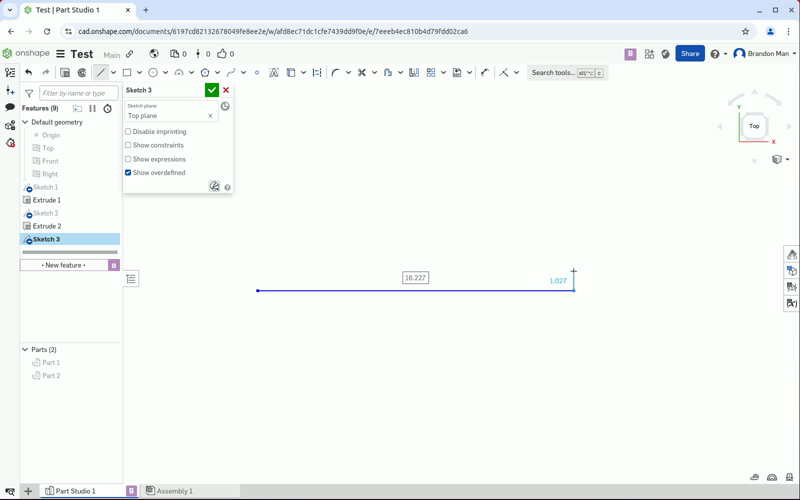
scroll(6)
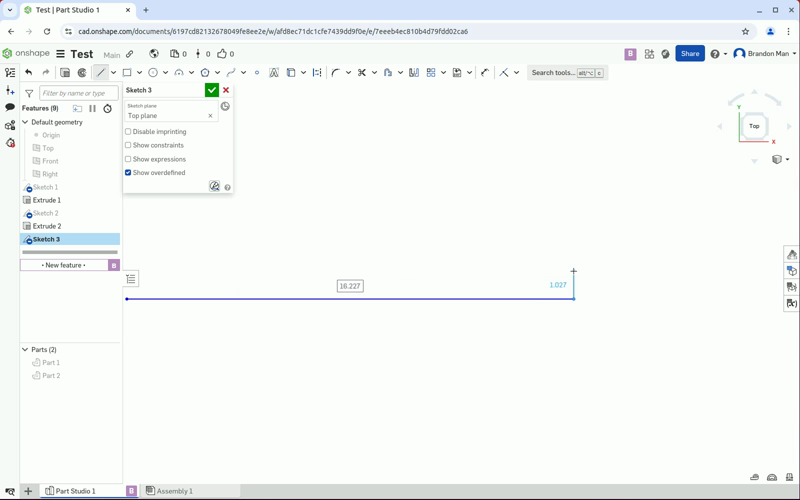
scroll(6)
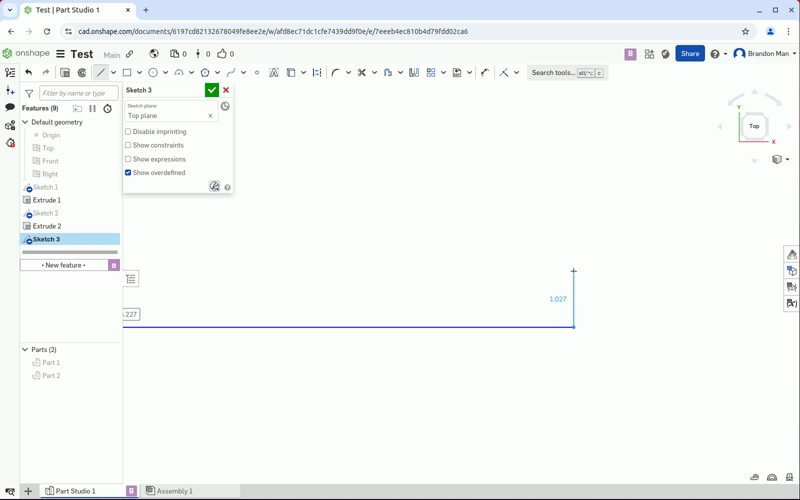
click(573, 270)
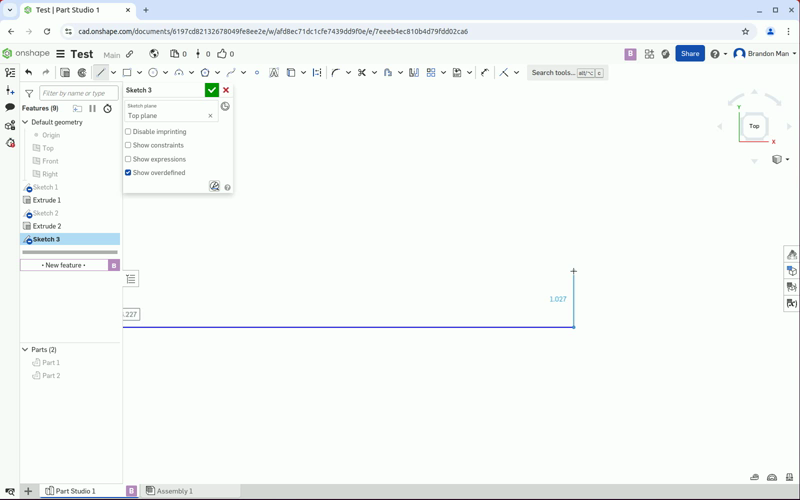
scroll(-6)
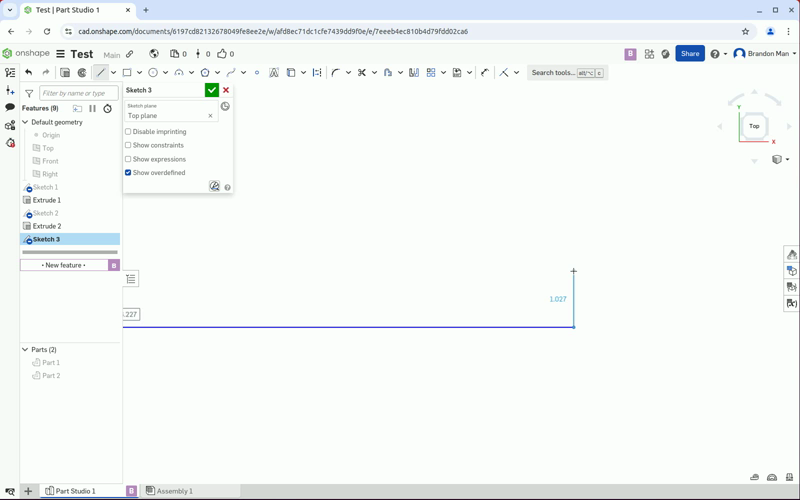
scroll(-6)
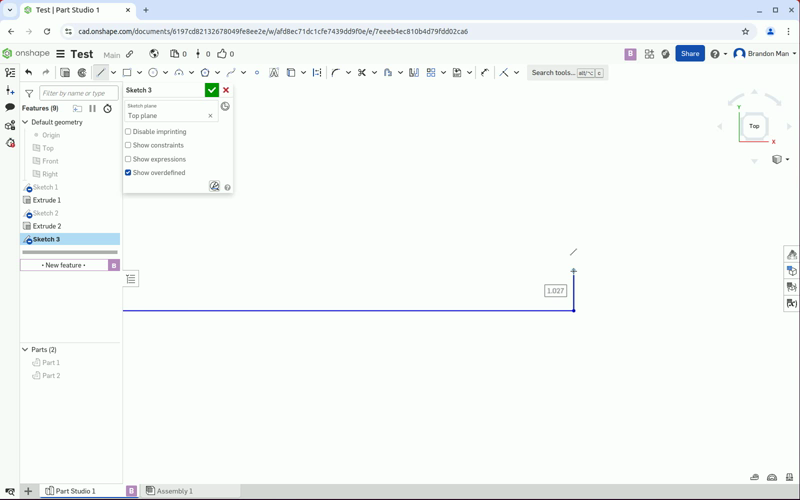
scroll(-6)
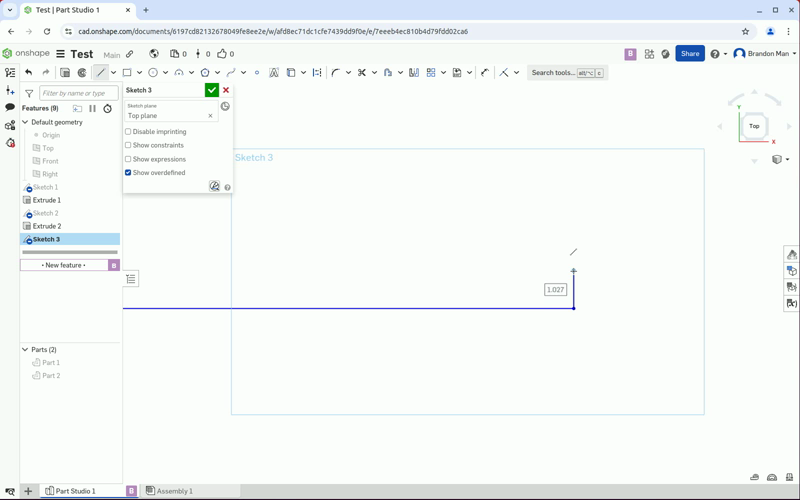
scroll(-6)
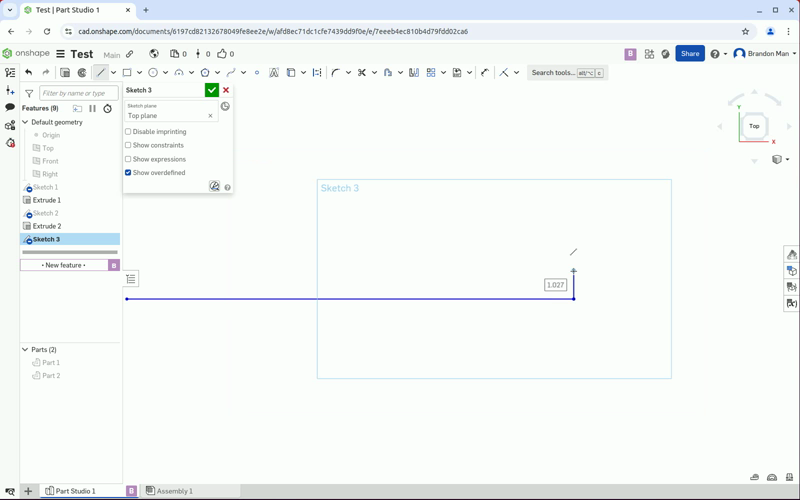
scroll(-6)
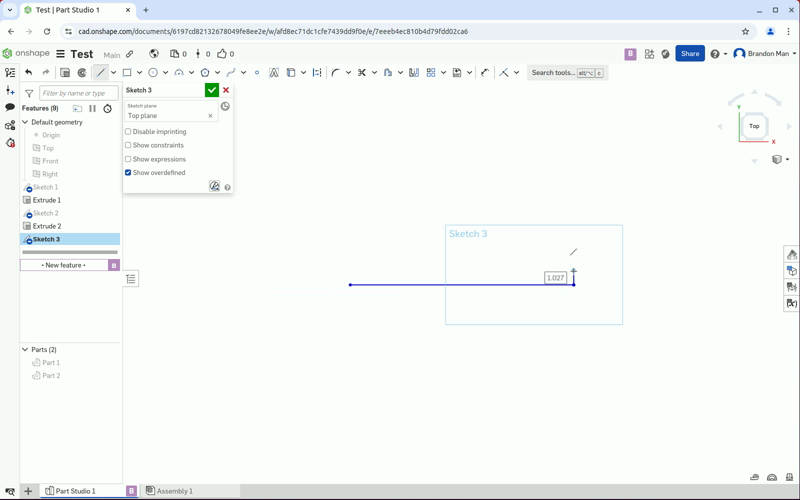
scroll(-6)
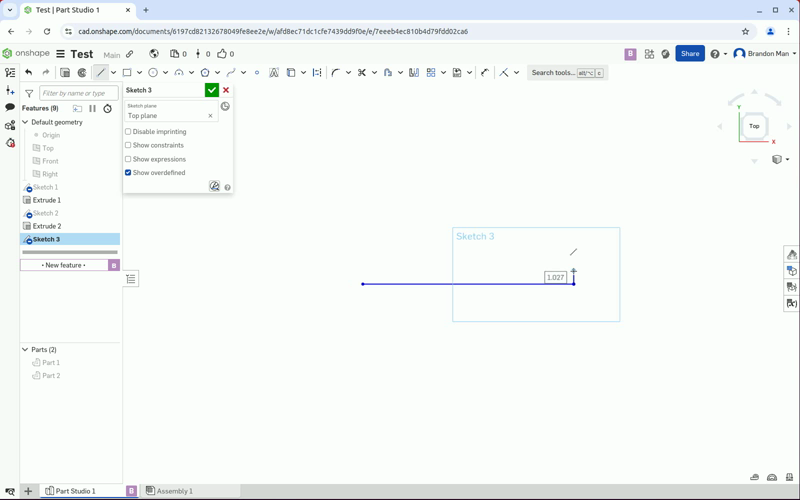
scroll(-6)
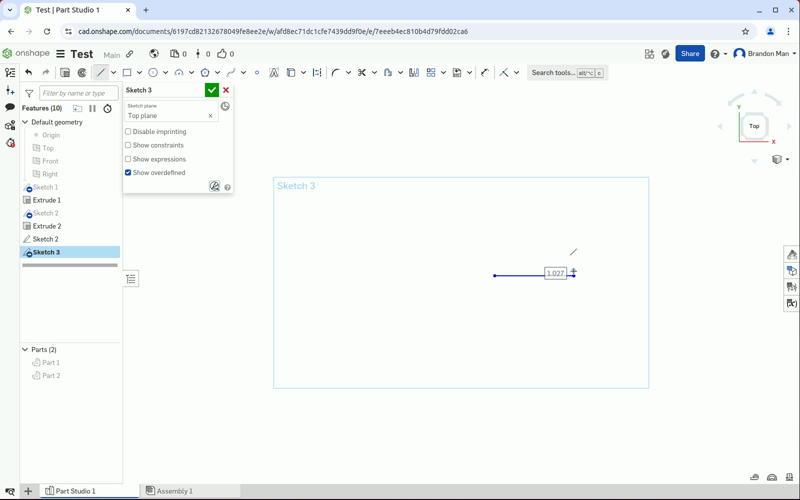
key_up(shift)
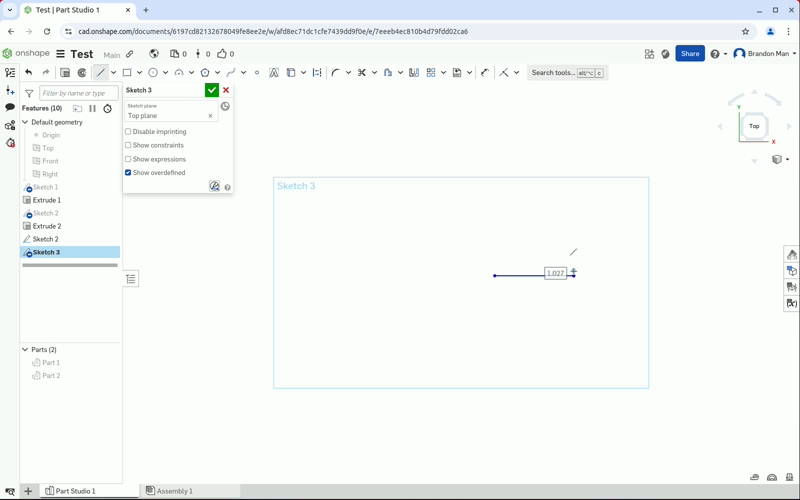
key_down(shift)
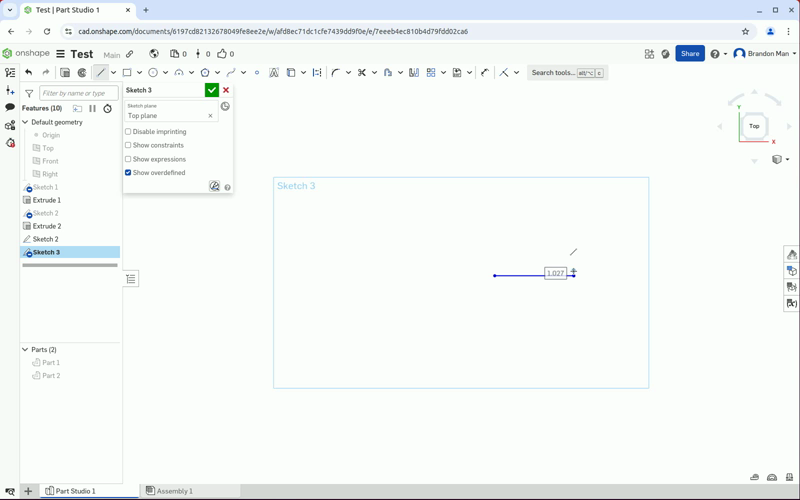
mouse_move(589, 270)
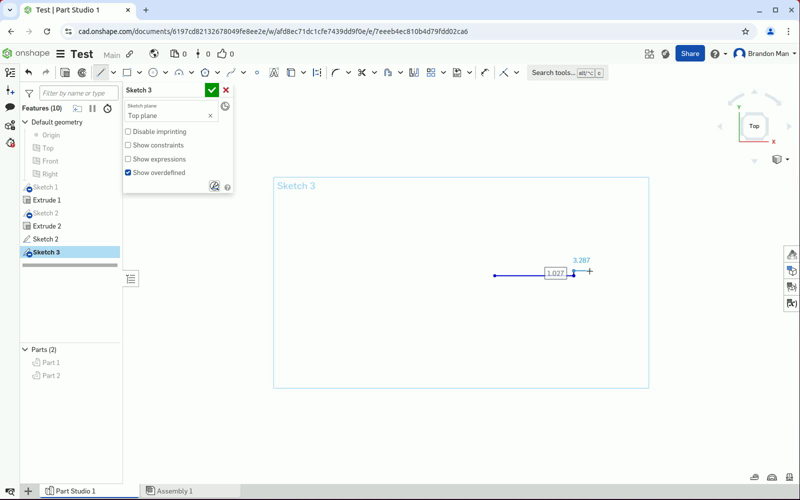
mouse_move(557, 254)
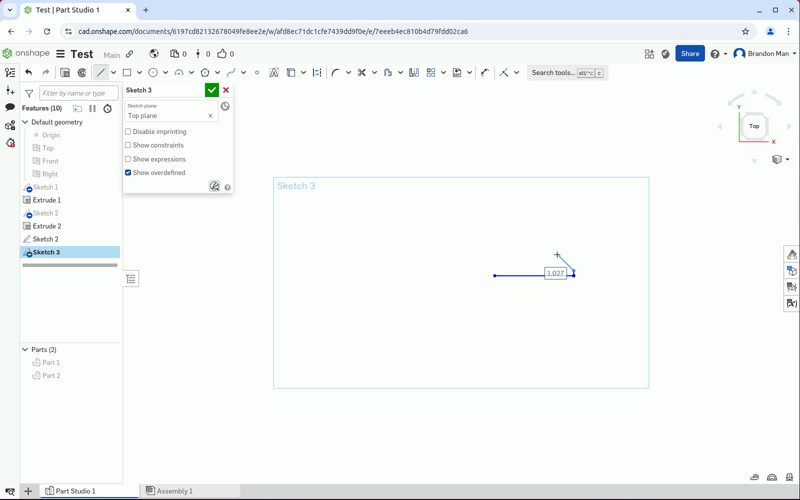
click(557, 254)
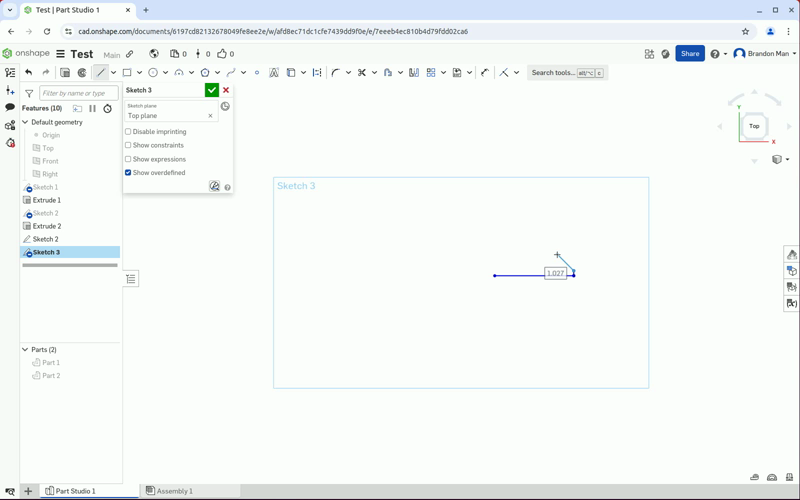
key_up(shift)
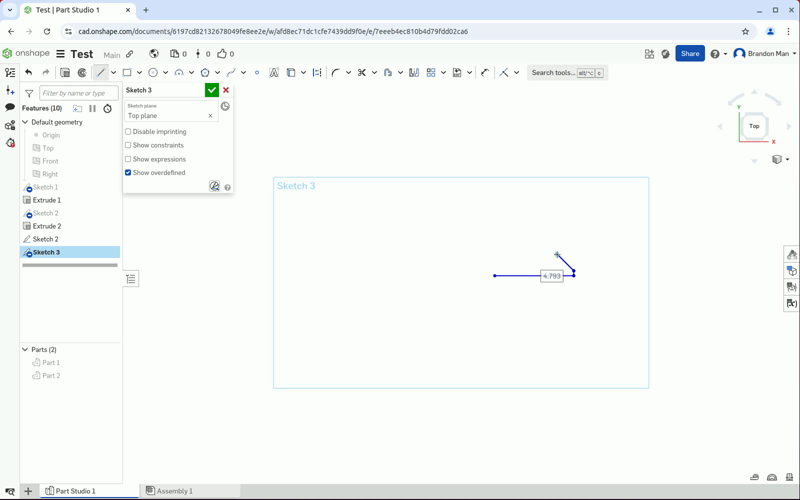
key_down(shift)
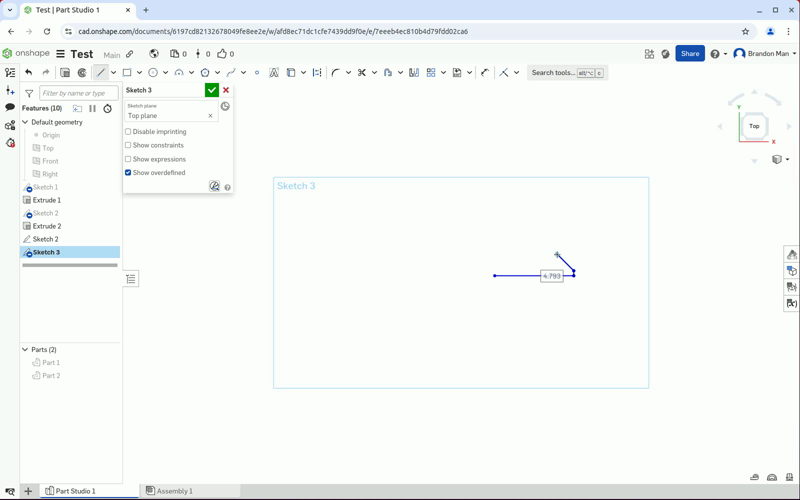
mouse_move(494, 254)
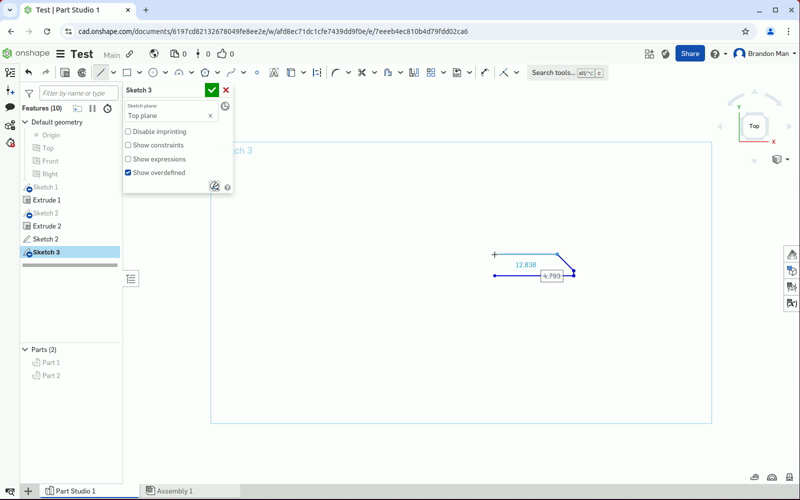
click(494, 254)
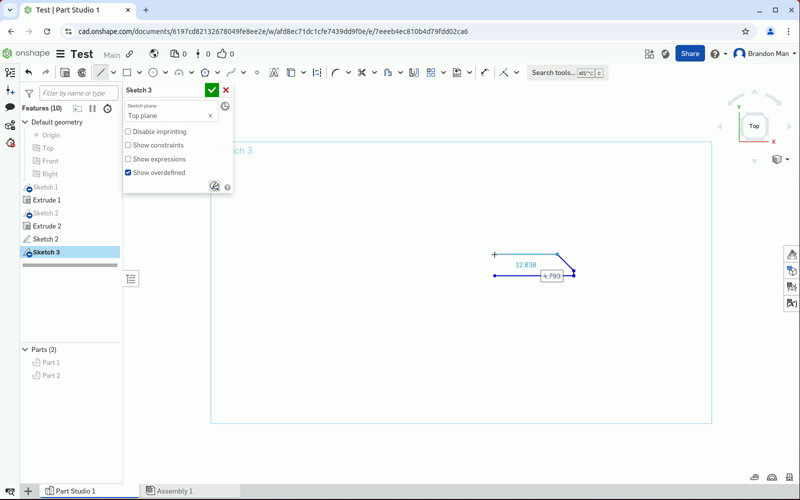
key_up(shift)
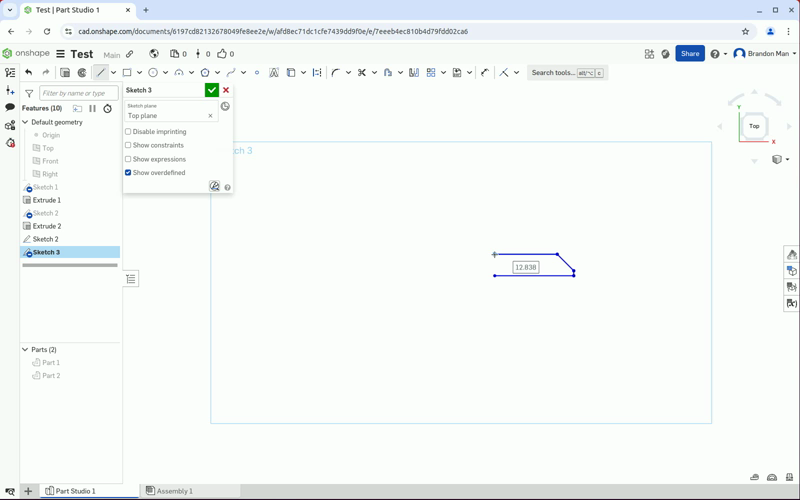
mouse_move(524, 254)
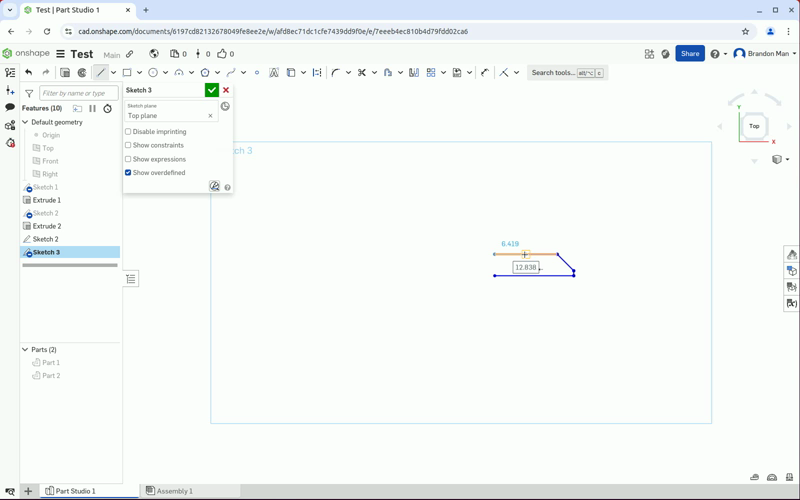
key_down(shift)
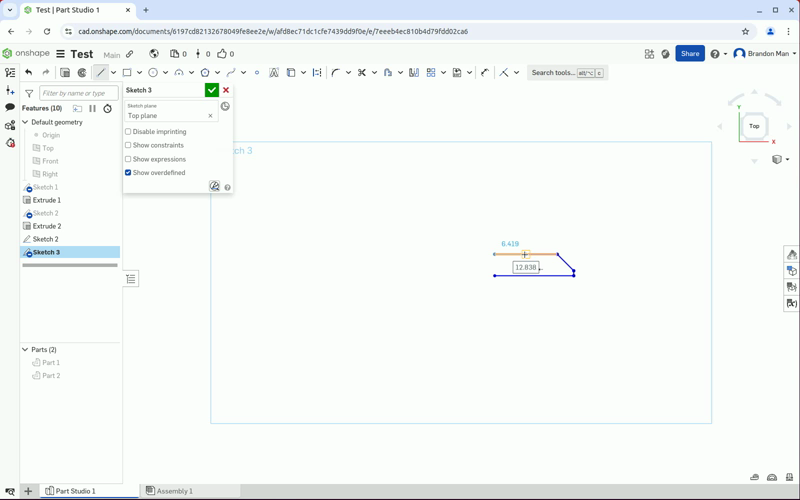
mouse_move(494, 275)
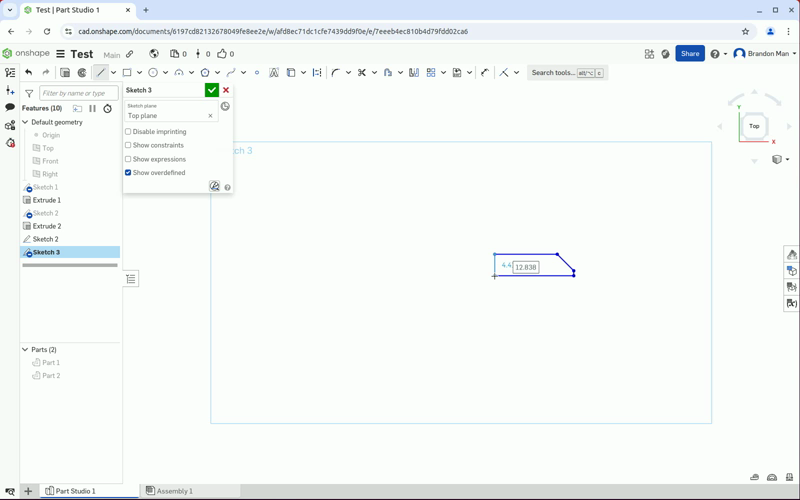
key_up(shift)
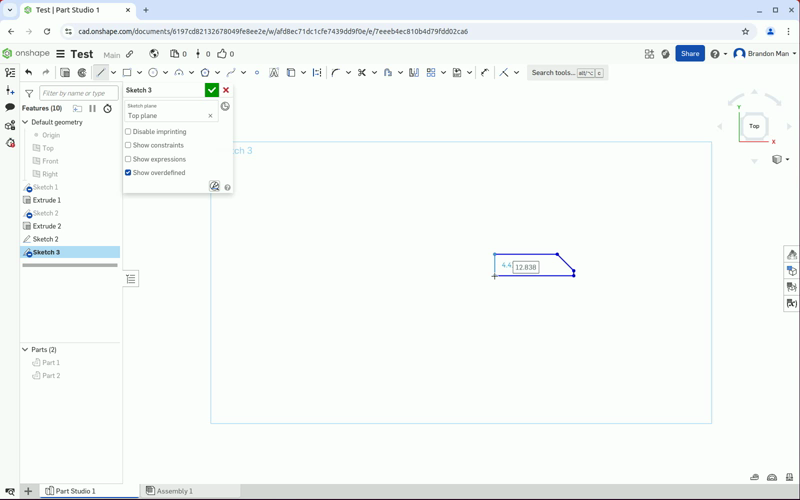
click(494, 275)
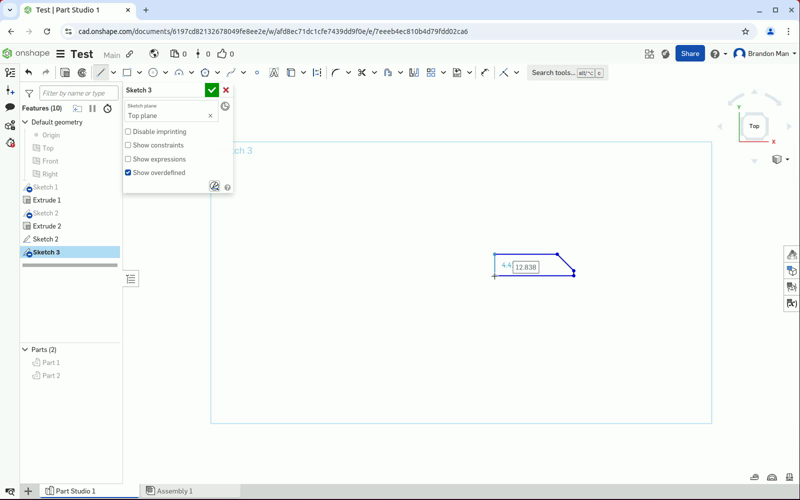
key(esc)
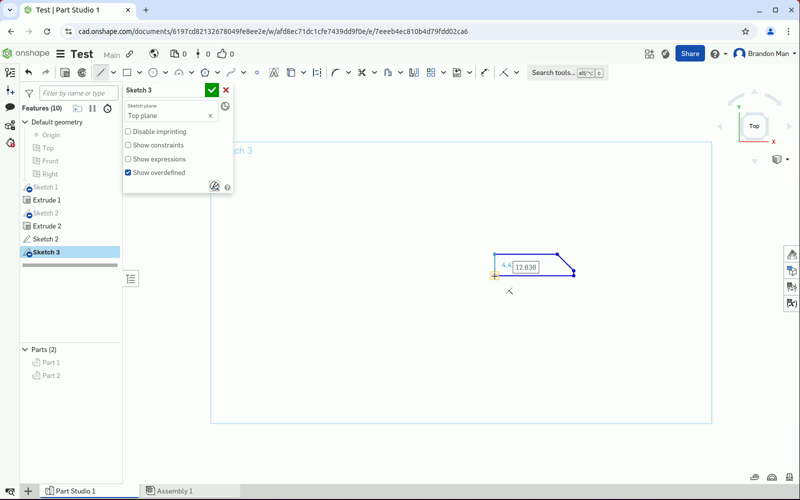
mouse_move(552, 260)
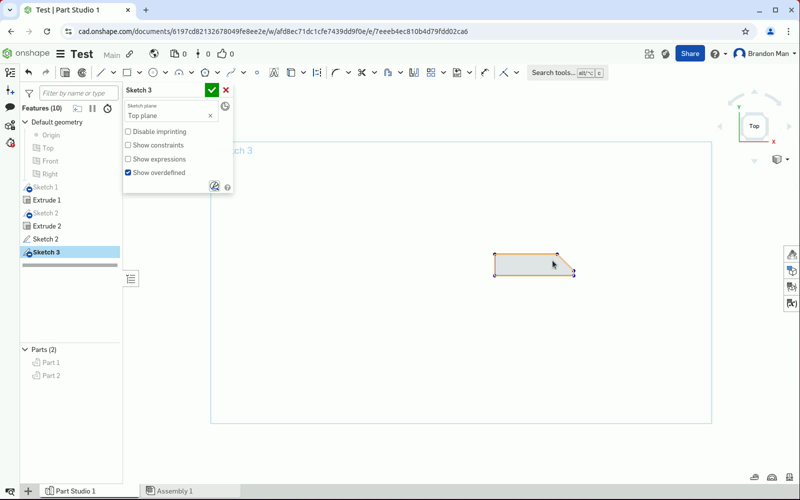
scroll(6)
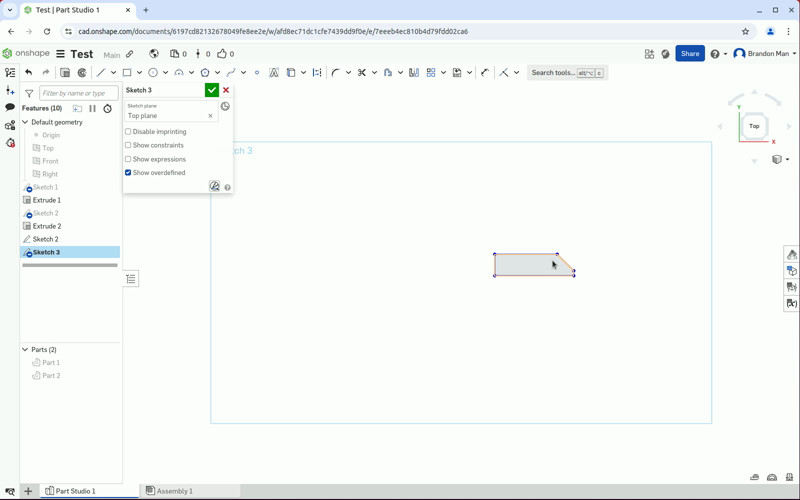
scroll(6)
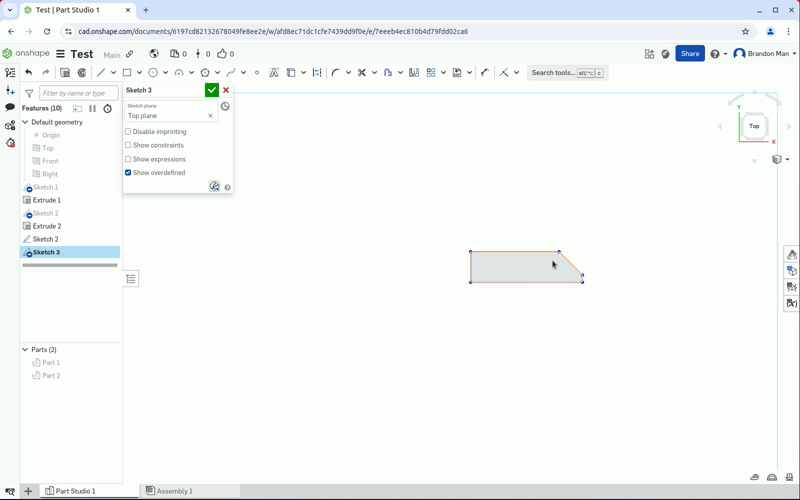
scroll(6)
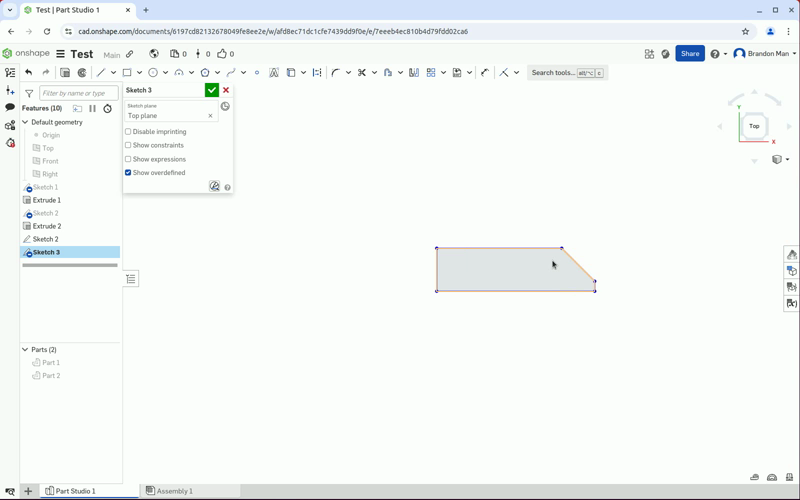
scroll(6)
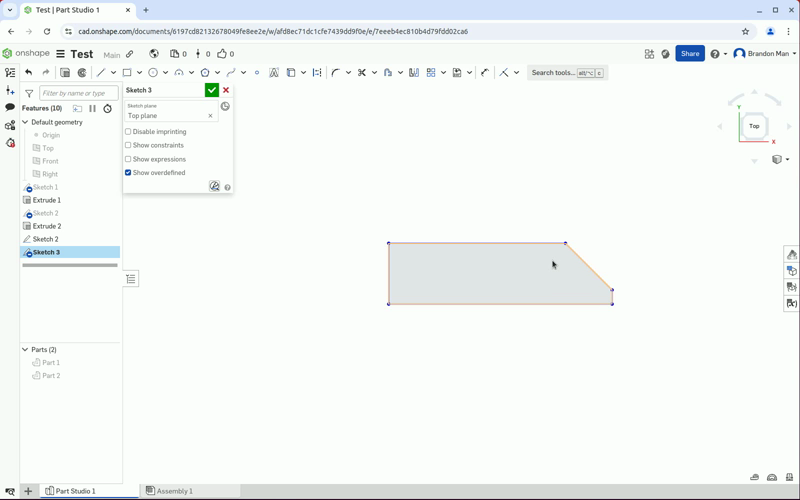
scroll(6)
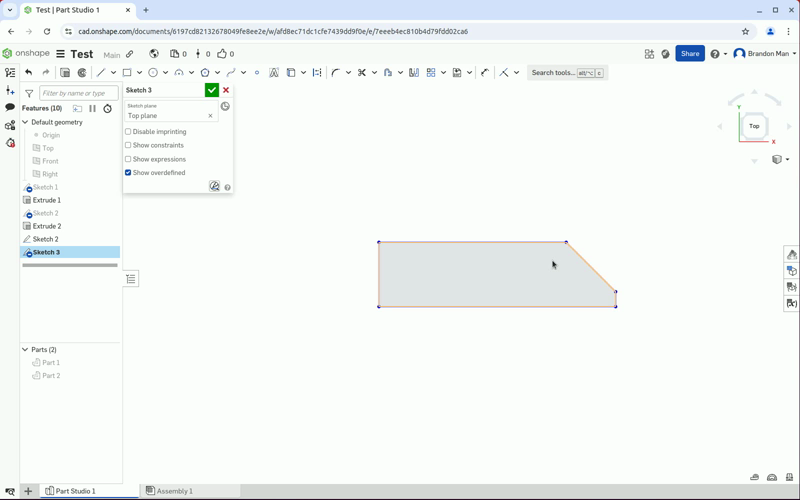
scroll(6)
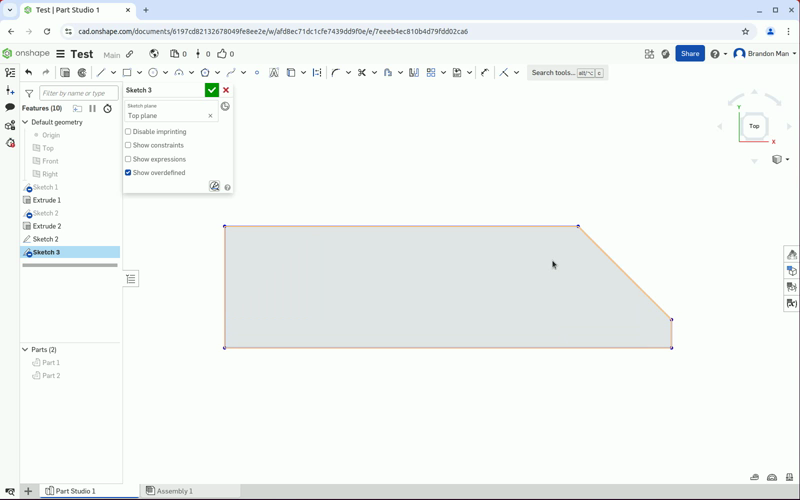
scroll(6)
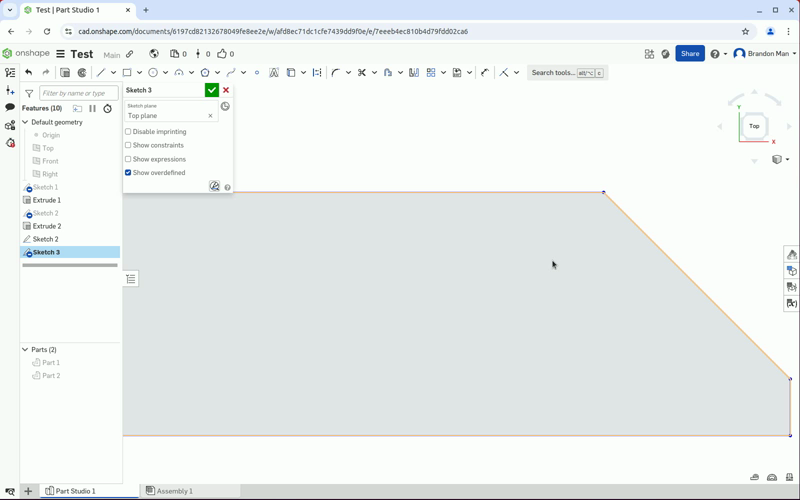
click(552, 260)
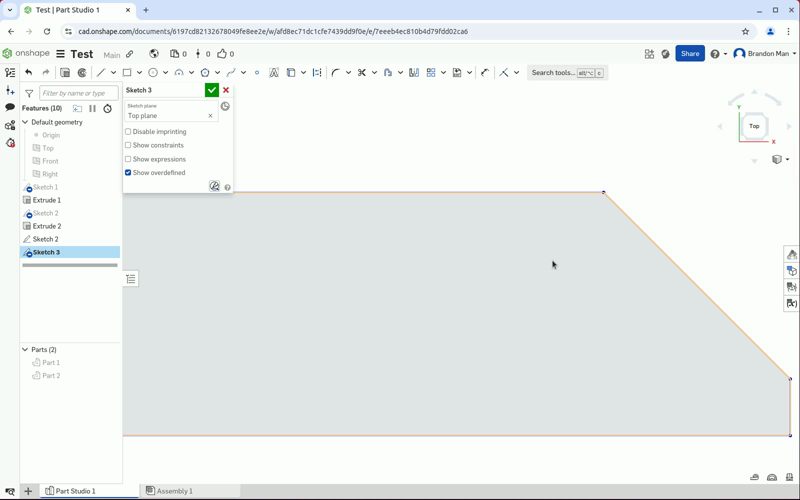
scroll(-6)
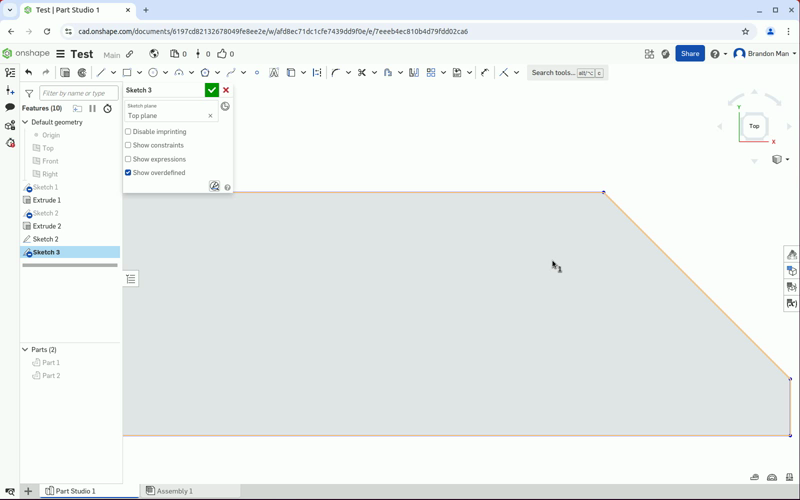
scroll(-6)
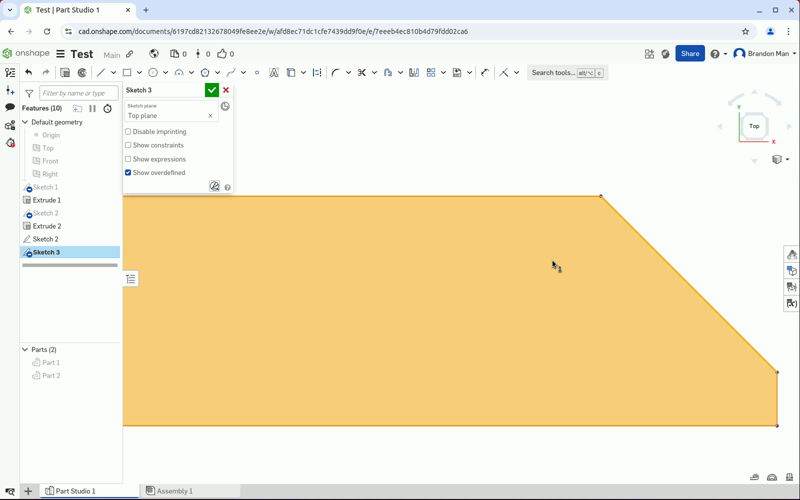
scroll(-6)
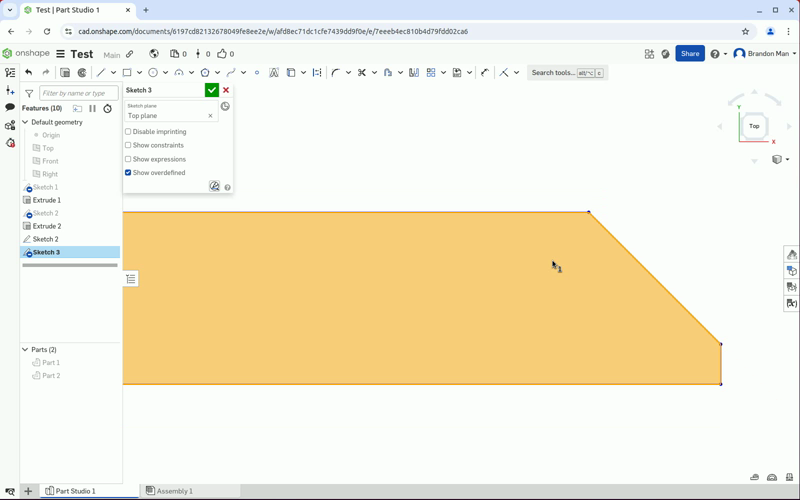
scroll(-6)
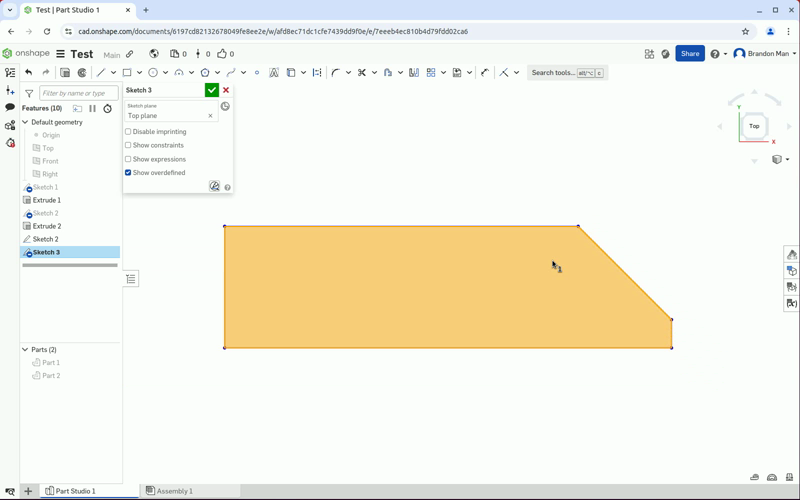
scroll(-6)
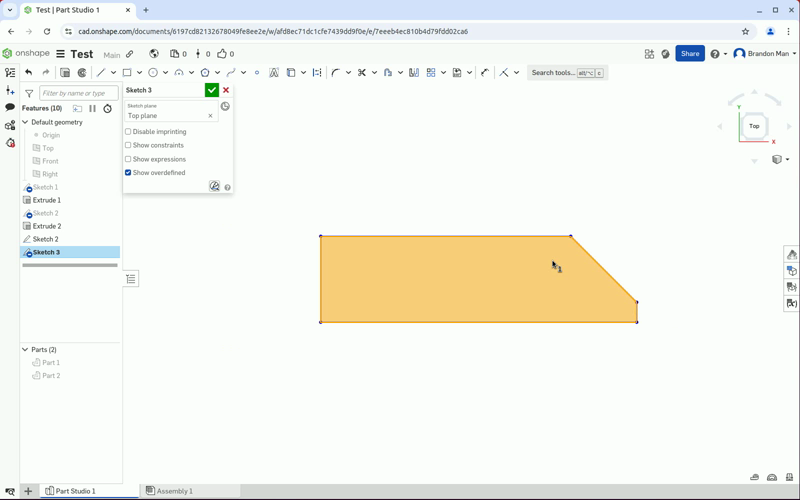
scroll(-6)
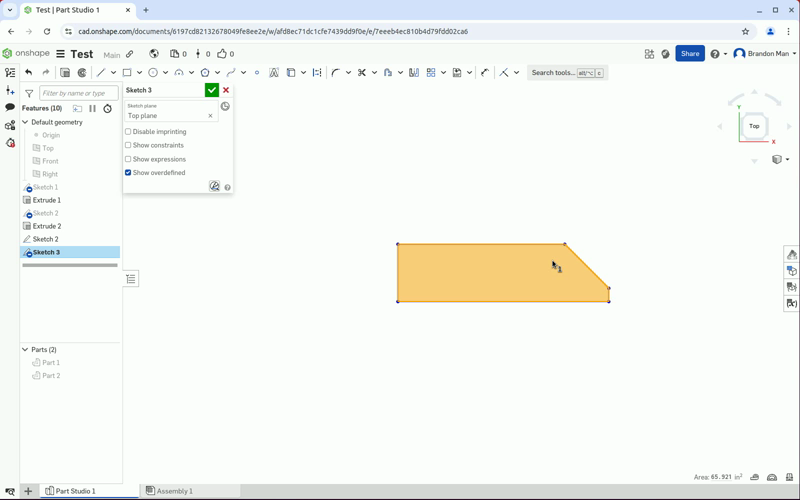
scroll(-6)
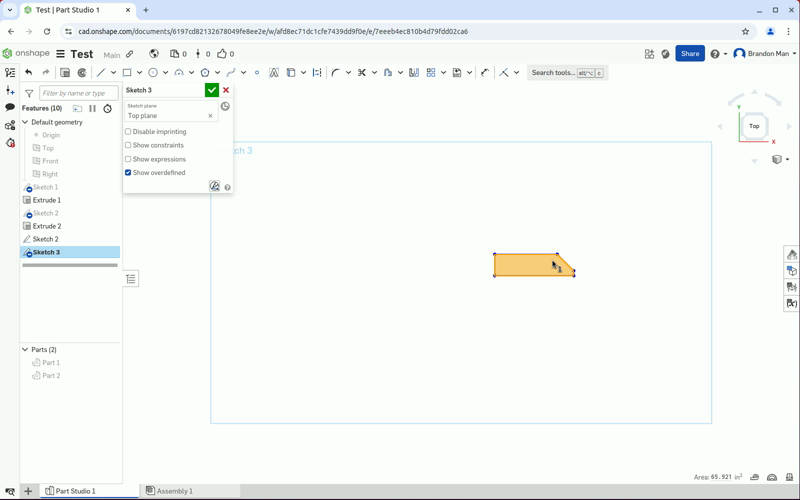
mouse_move(73, 352)
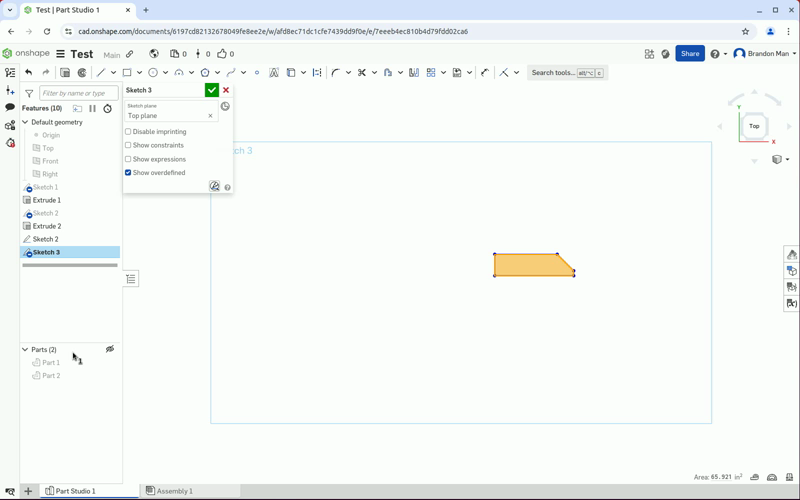
key(shift+y)
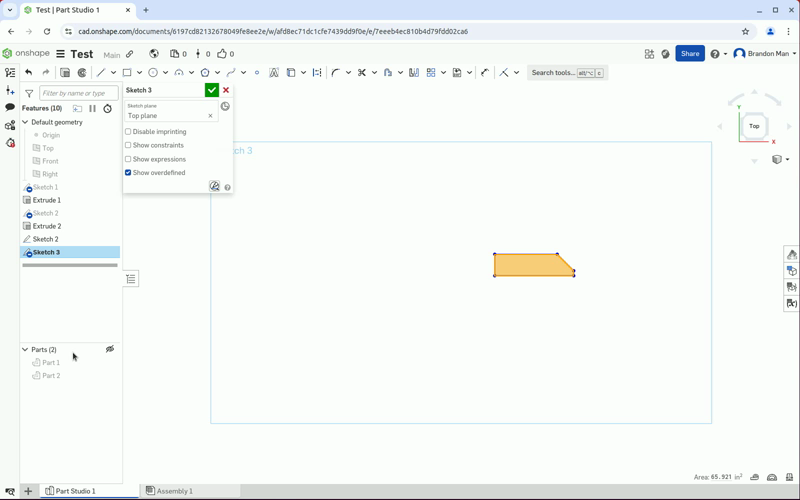
key(shift+e)
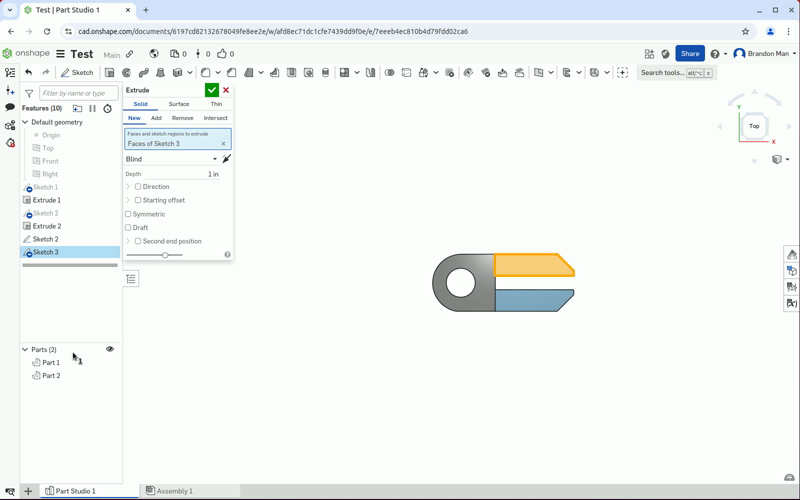
mouse_move(143, 106)
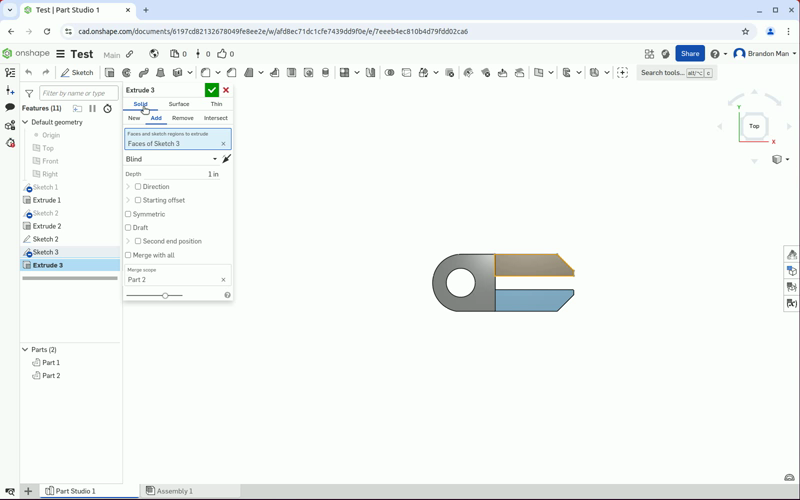
click(143, 106)
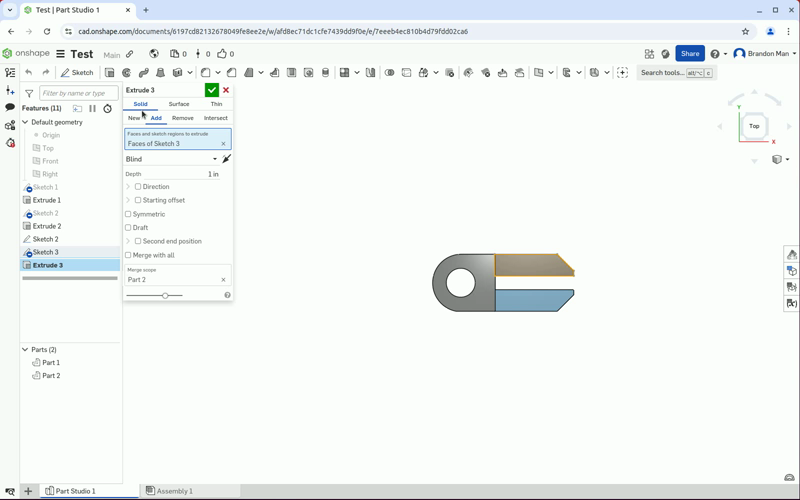
mouse_move(137, 120)
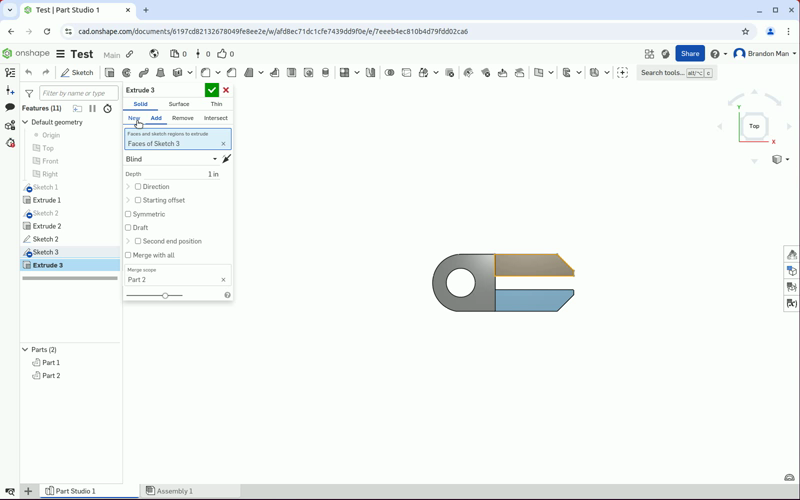
click(137, 120)
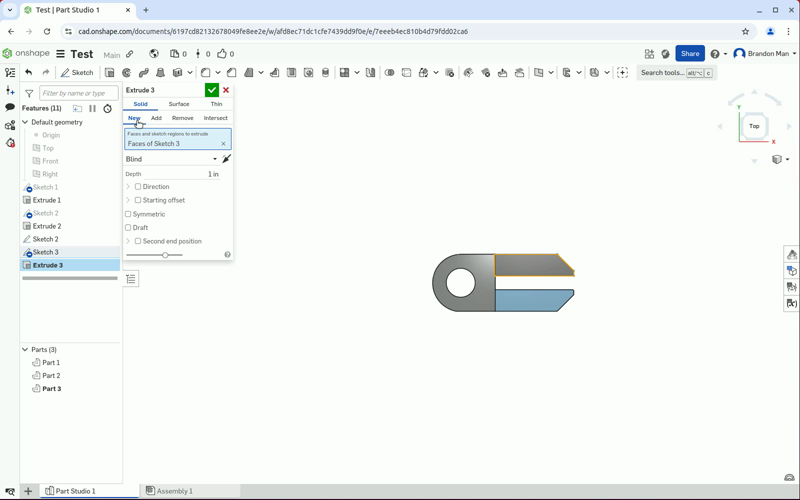
key(tab, 4)
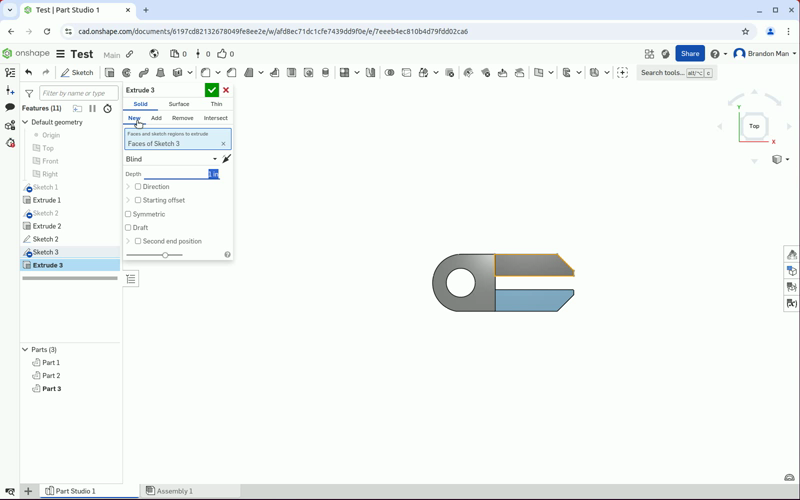
text(3.37)
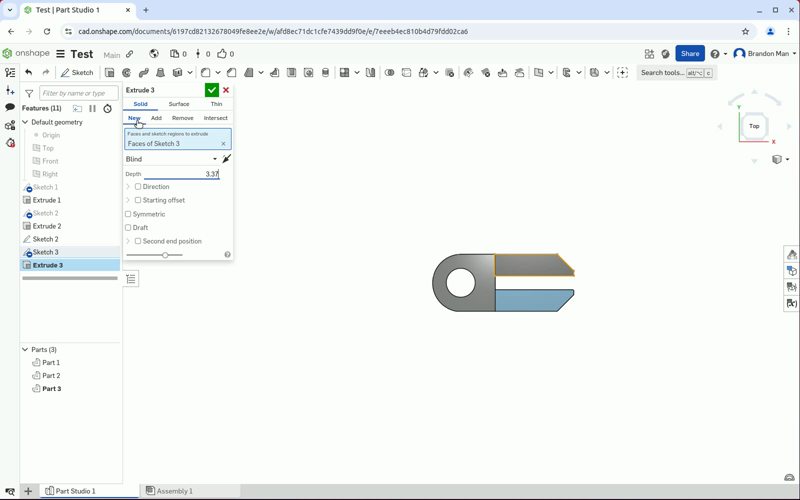
key(enter)
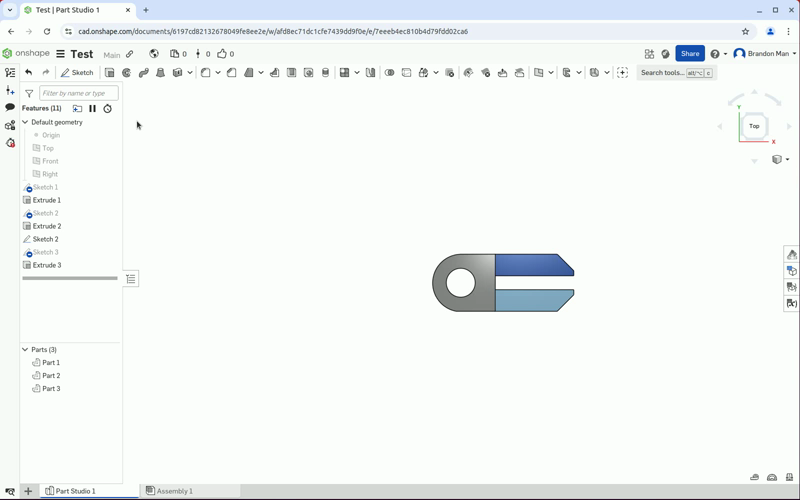
key(shift+h)
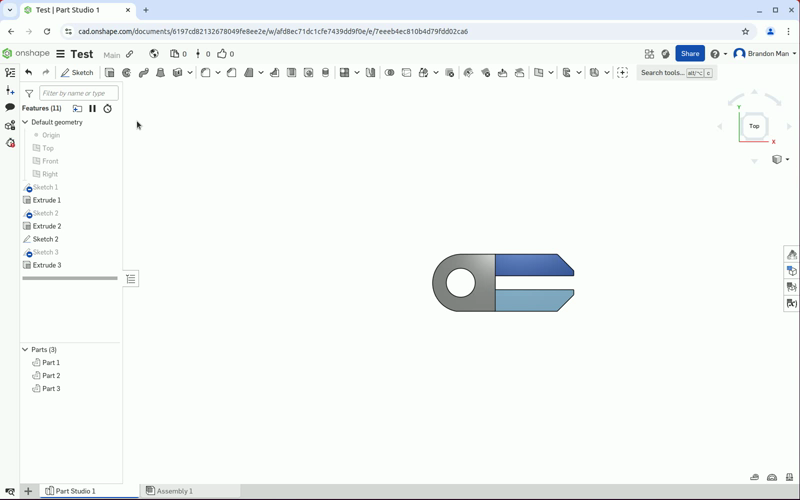
key(shift+h)
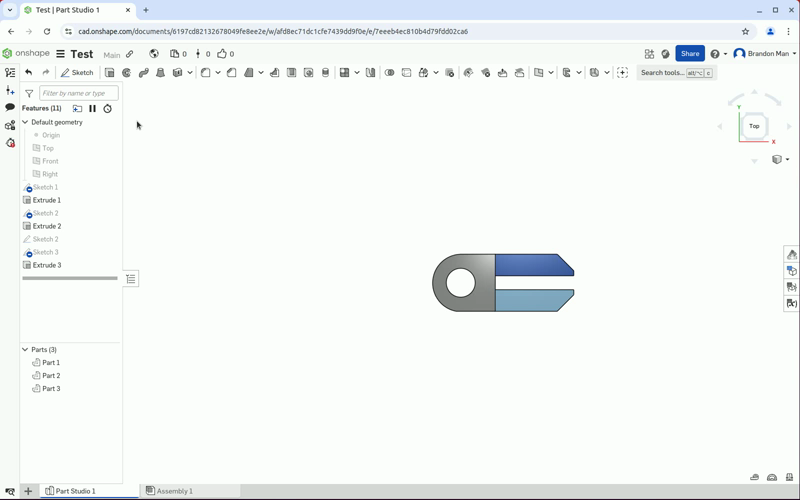
mouse_move(73, 189)
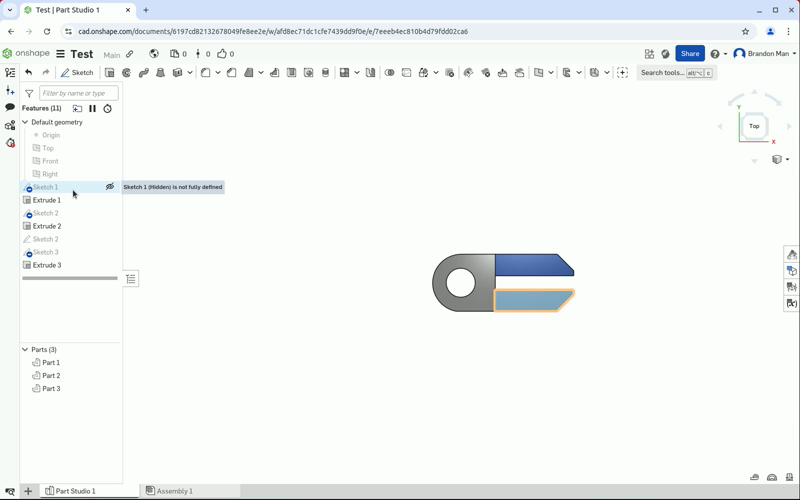
click(73, 189)
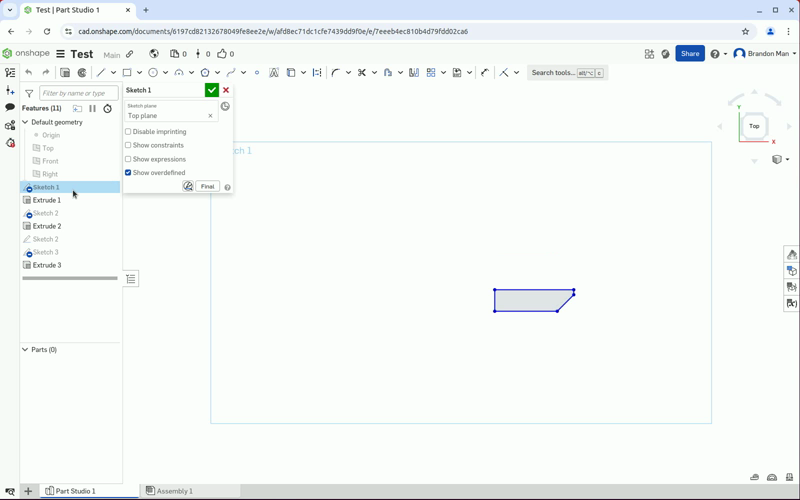
mouse_move(229, 92)
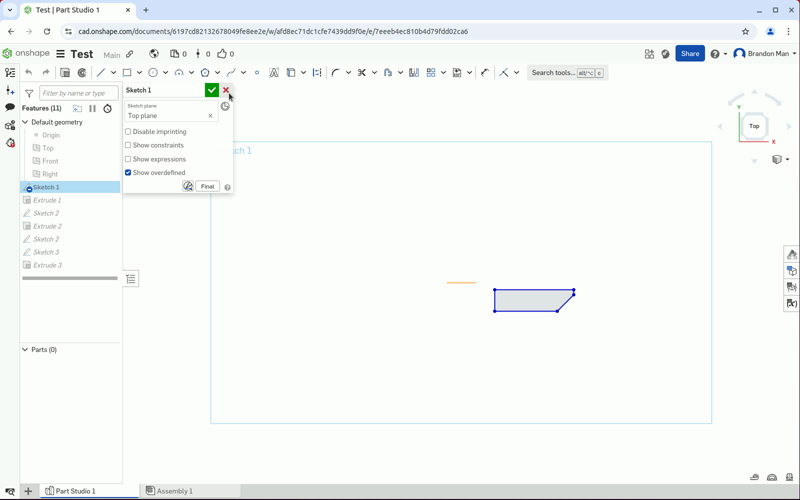
click(229, 92)
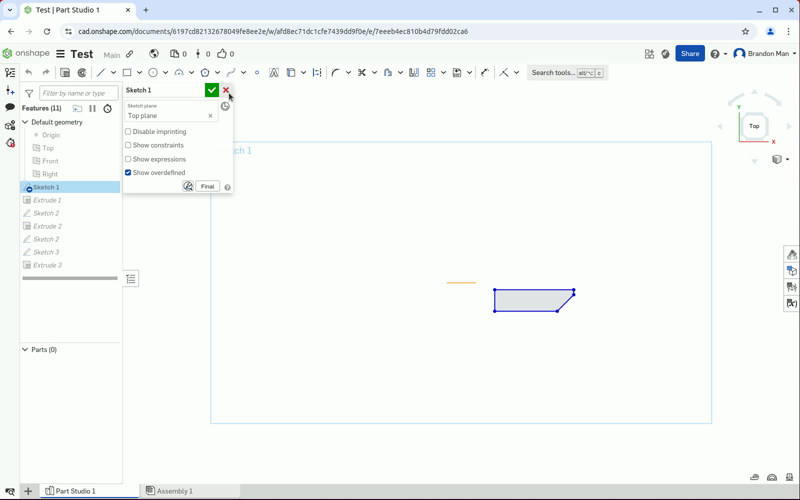
key(shift+s)
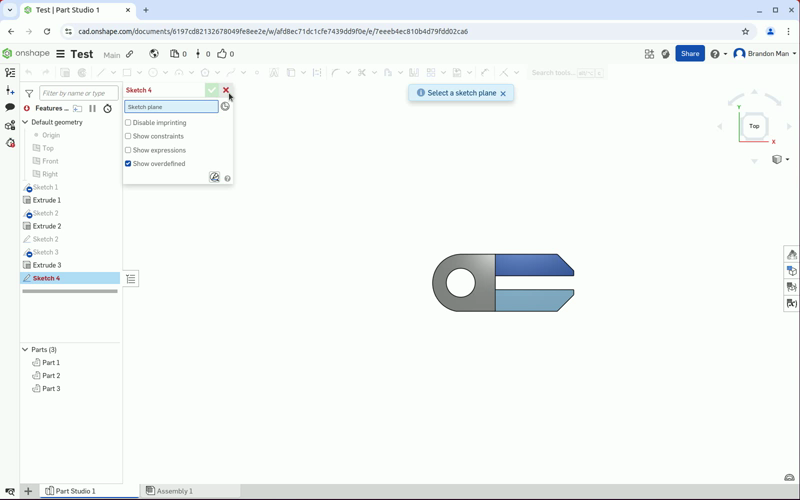
mouse_move(73, 150)
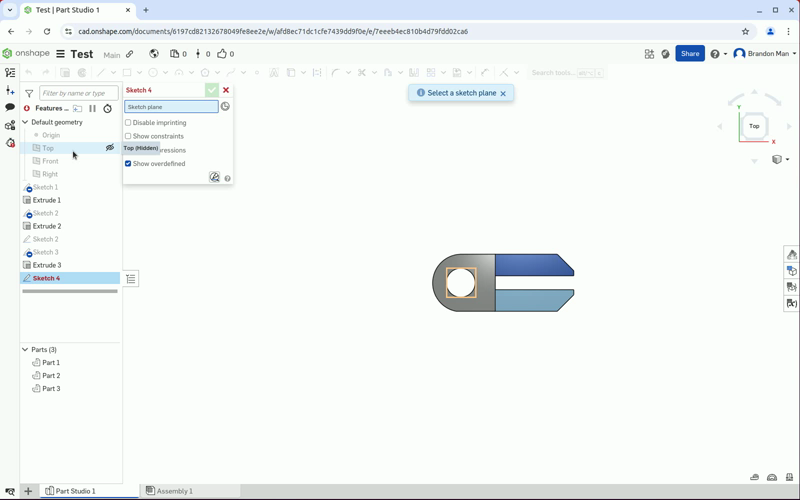
click(73, 150)
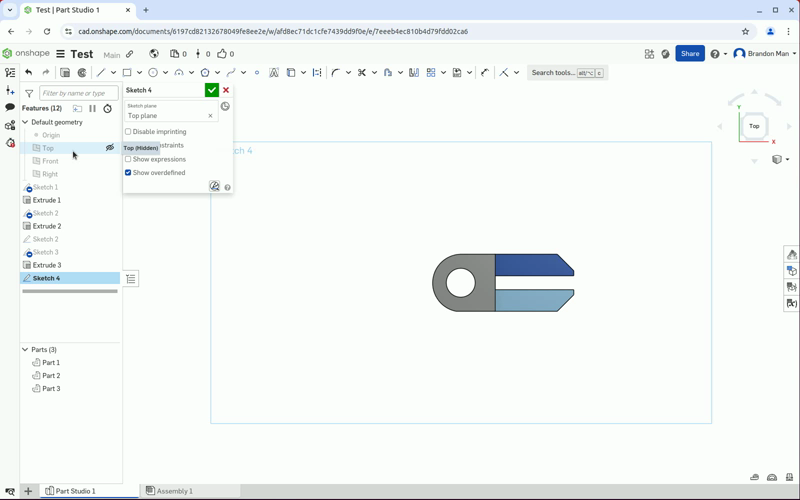
mouse_move(73, 352)
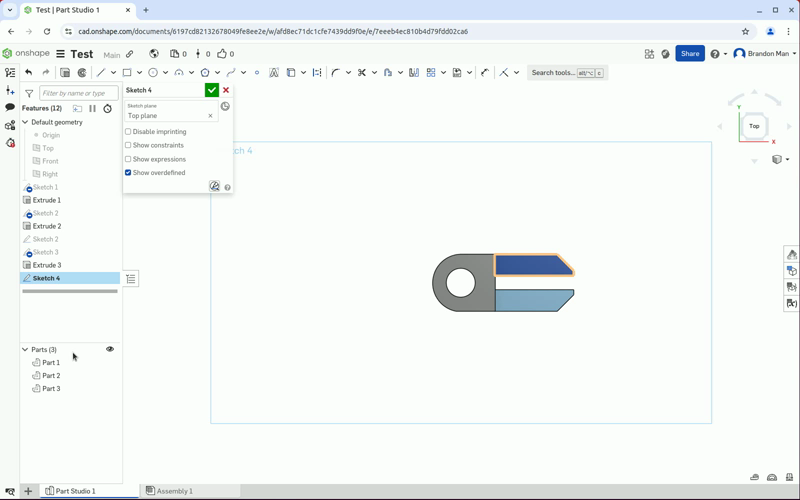
key(y)
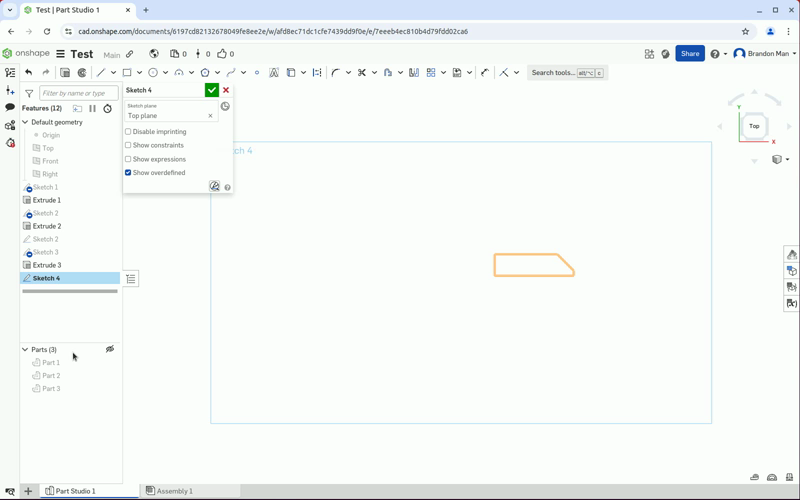
key(l)
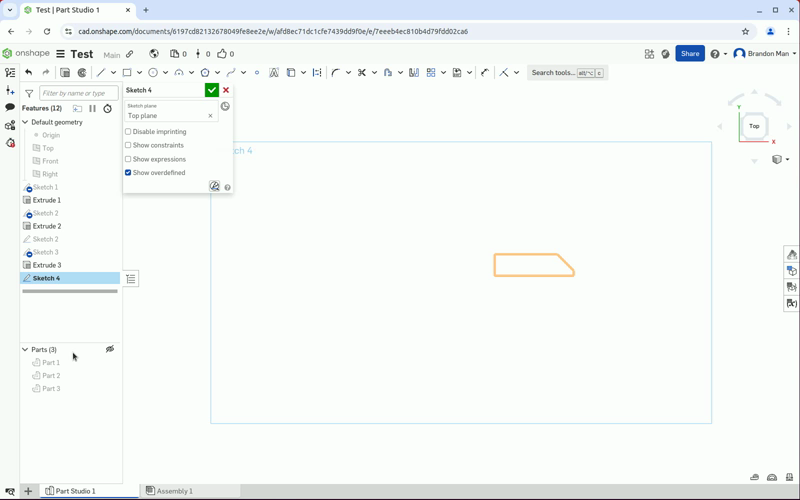
key_down(shift)
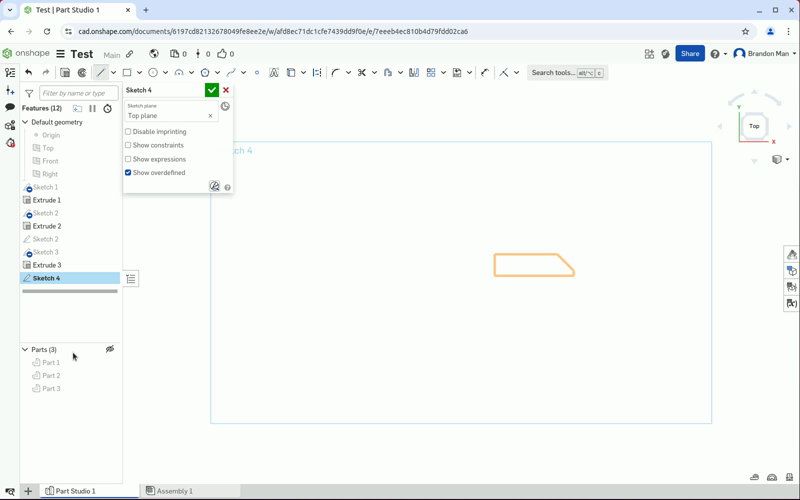
mouse_move(494, 288)
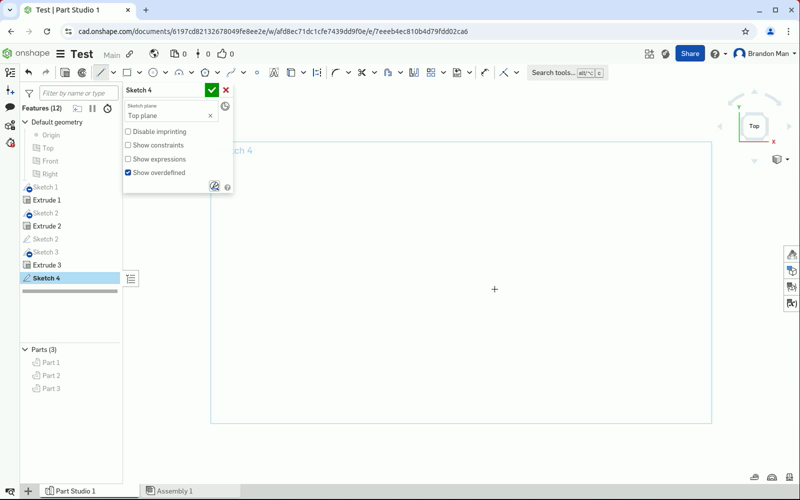
click(494, 288)
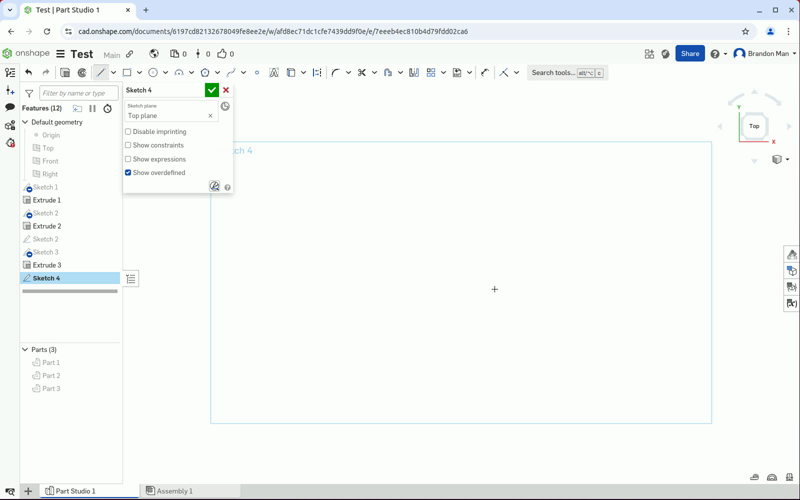
key_up(shift)
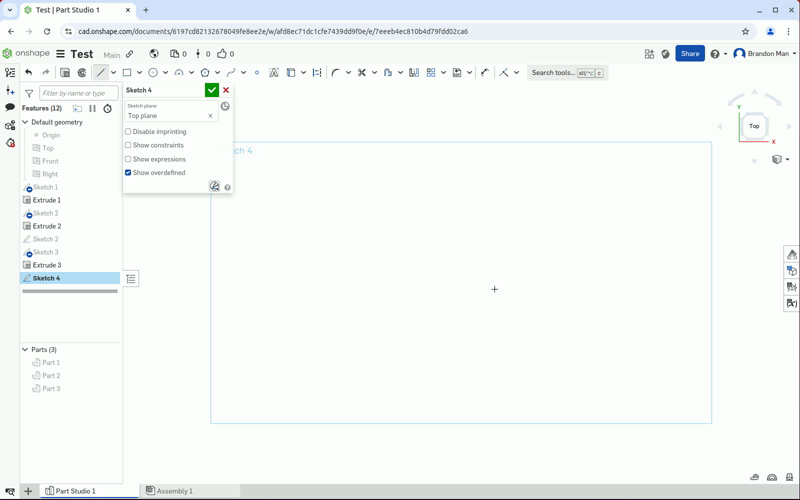
key_down(shift)
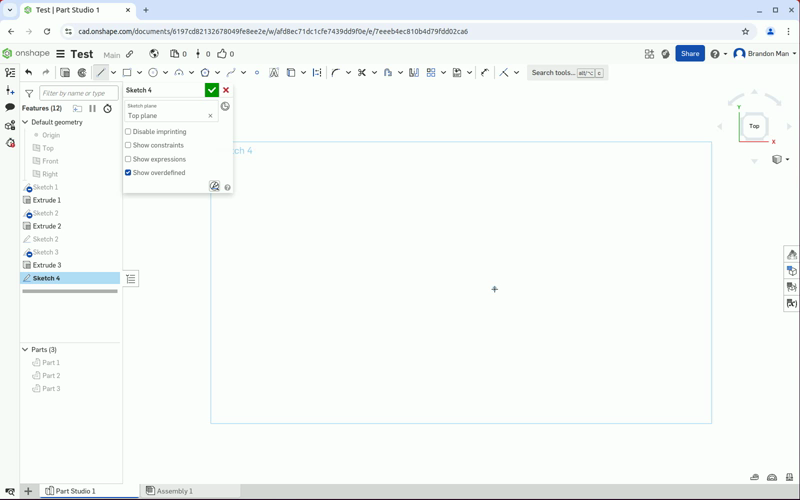
mouse_move(573, 288)
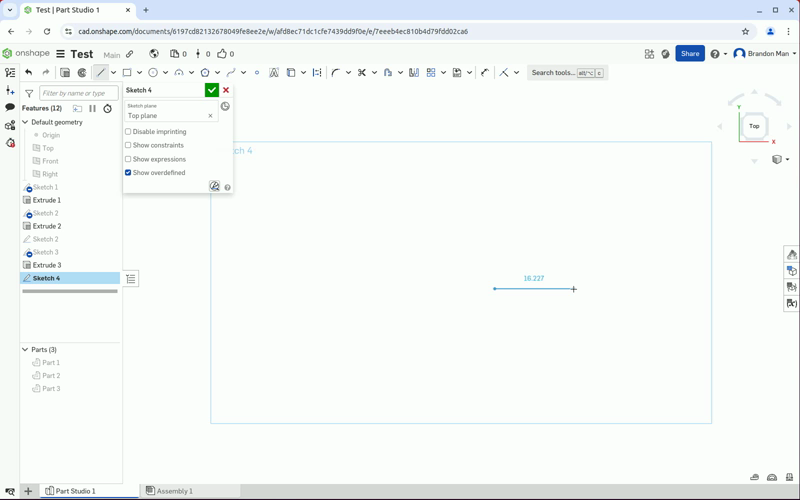
click(573, 288)
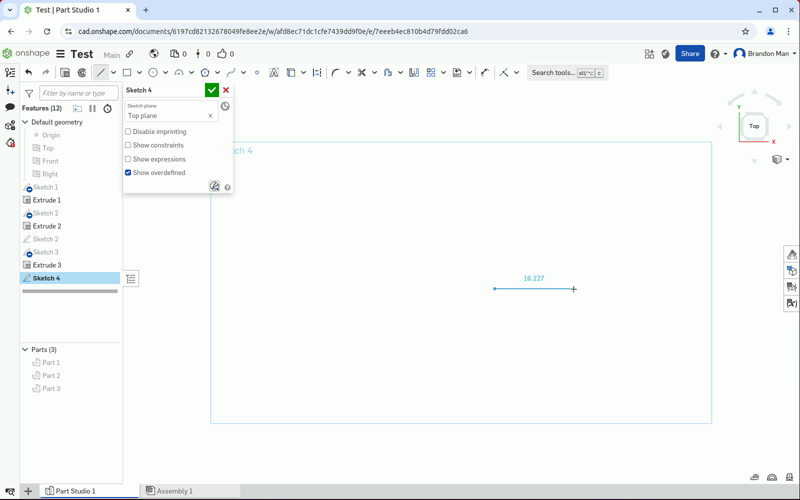
key_up(shift)
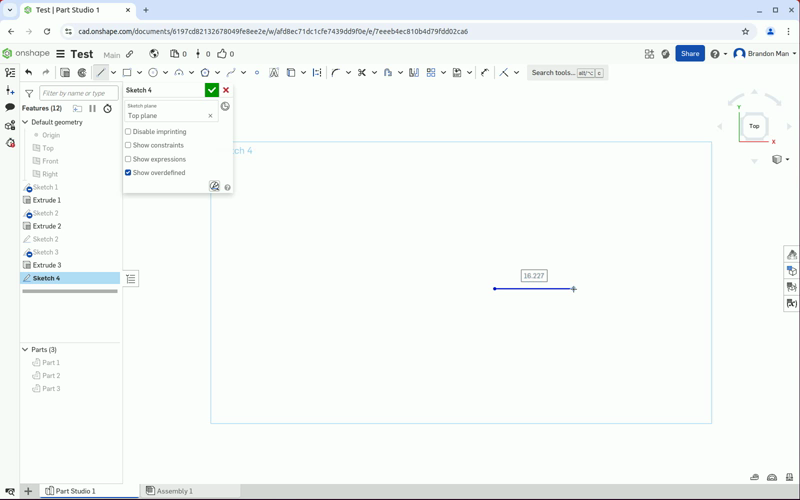
key_down(shift)
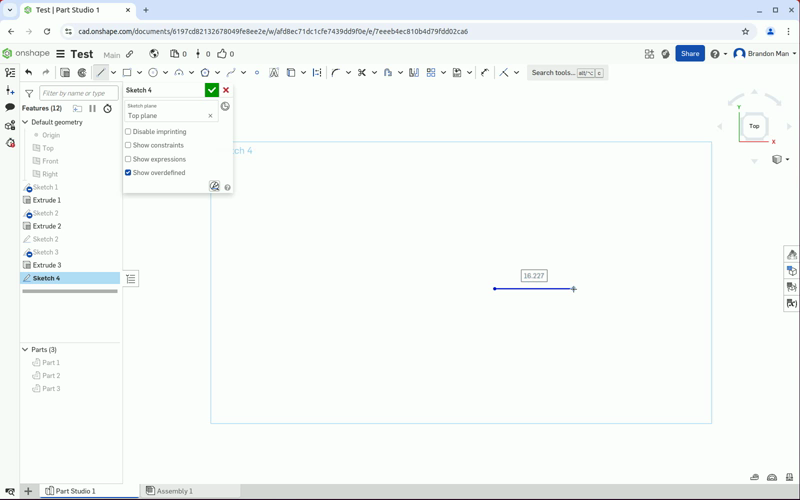
mouse_move(589, 288)
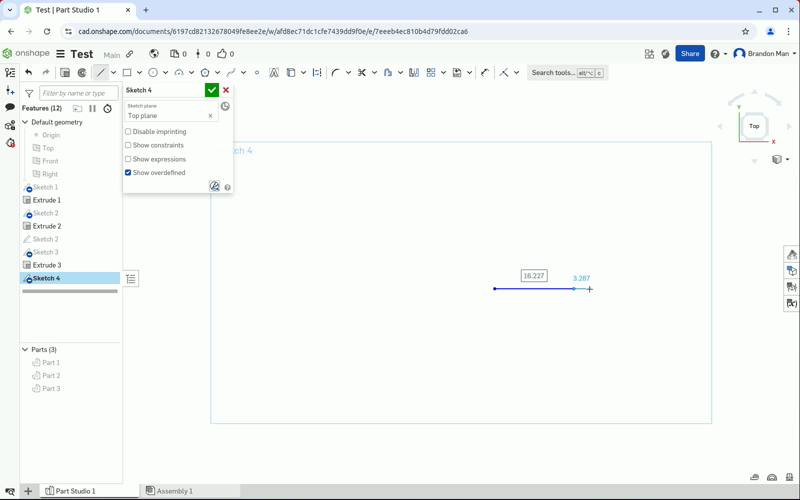
mouse_move(573, 275)
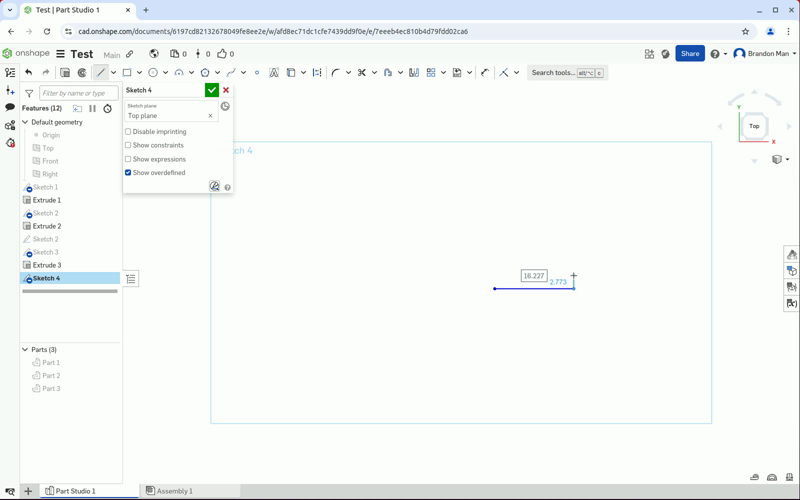
click(573, 275)
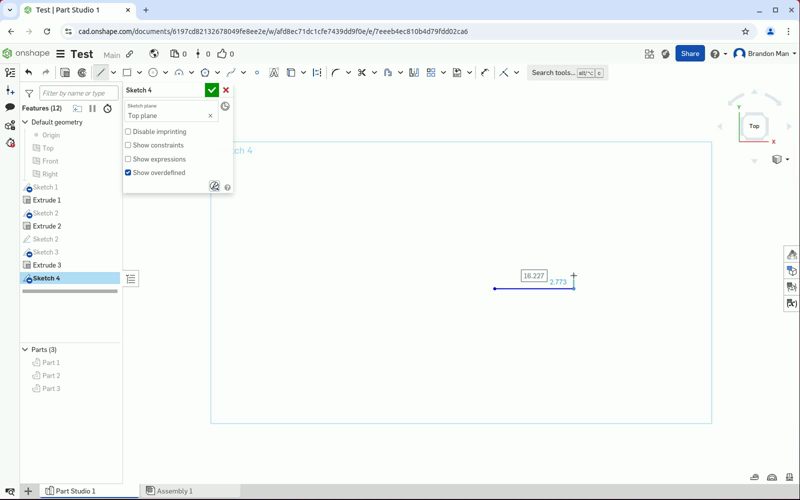
key_up(shift)
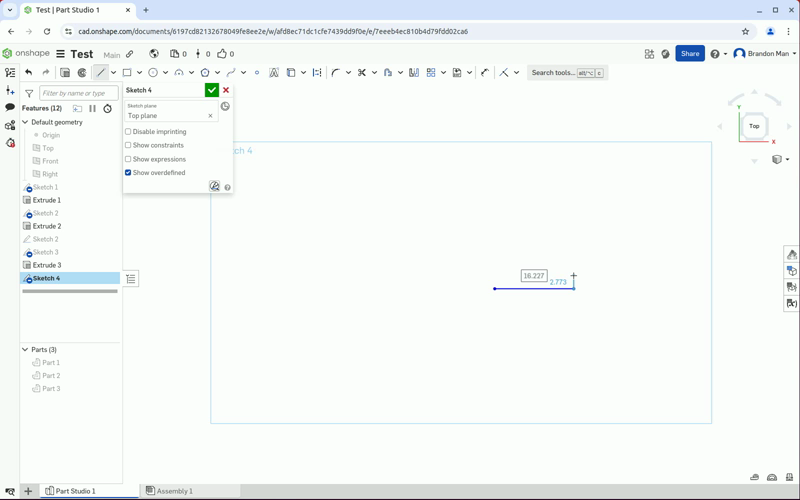
key_down(shift)
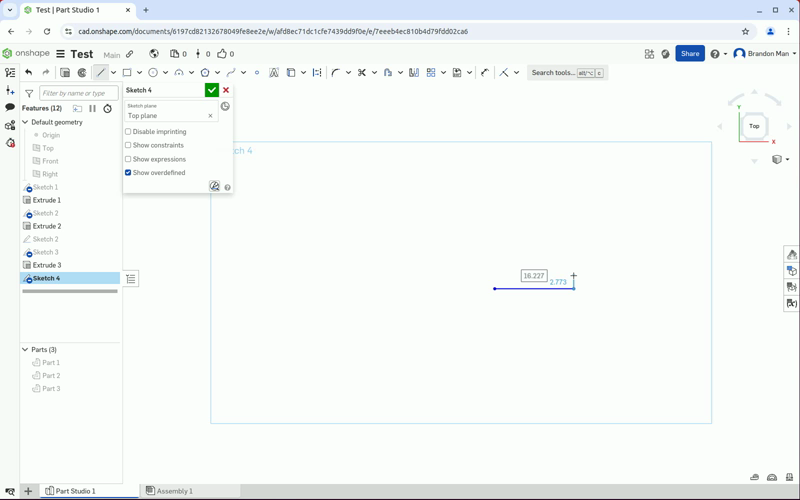
mouse_move(494, 275)
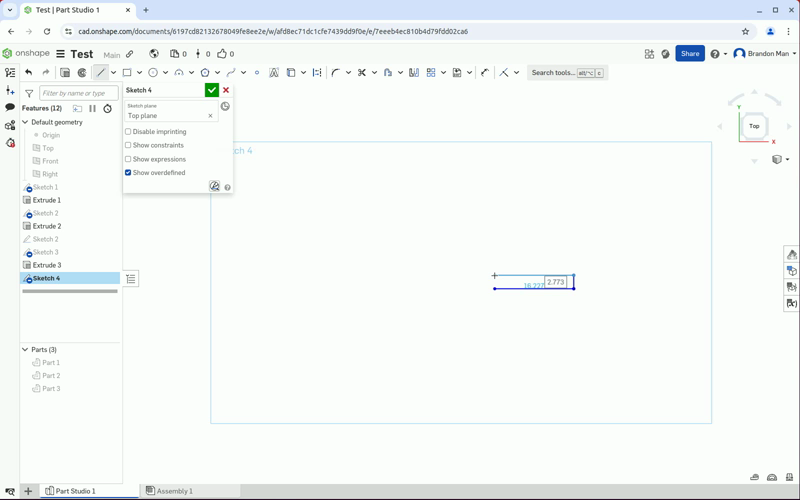
click(494, 275)
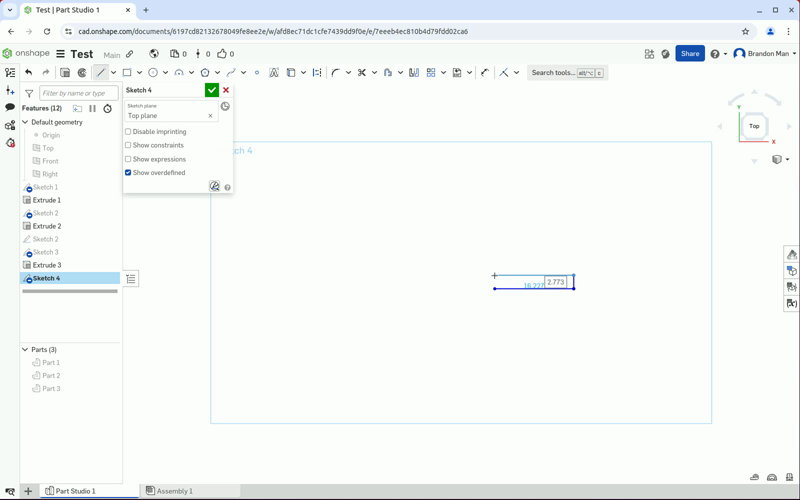
key_up(shift)
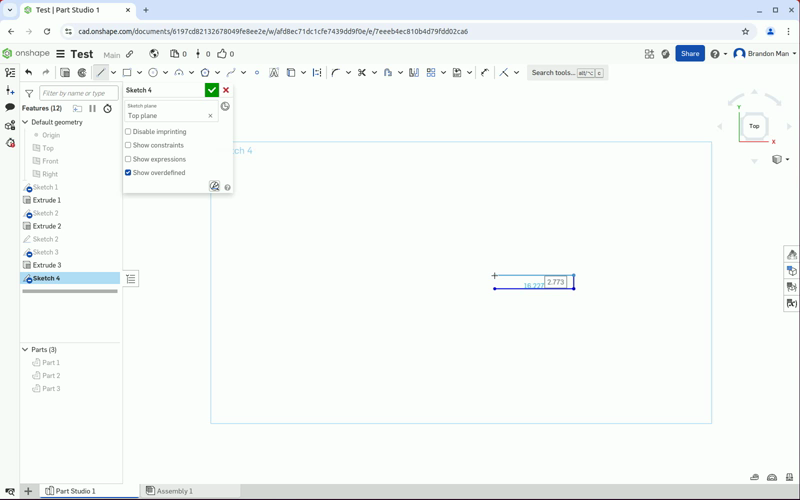
mouse_move(524, 275)
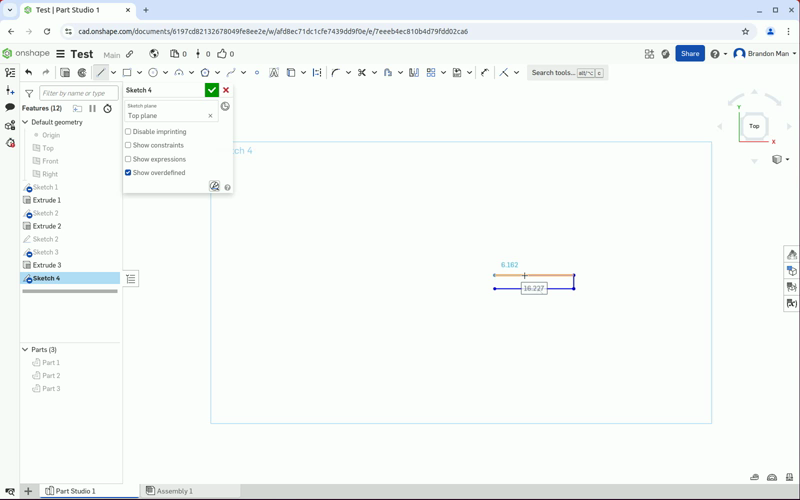
key_down(shift)
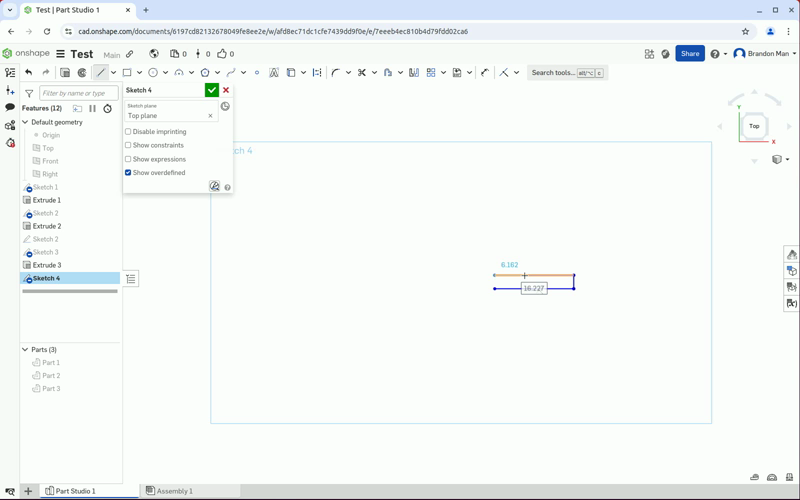
mouse_move(494, 288)
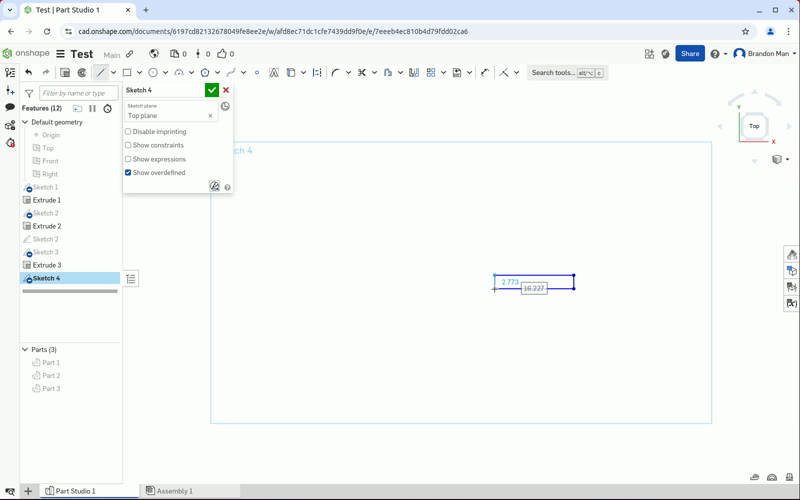
key_up(shift)
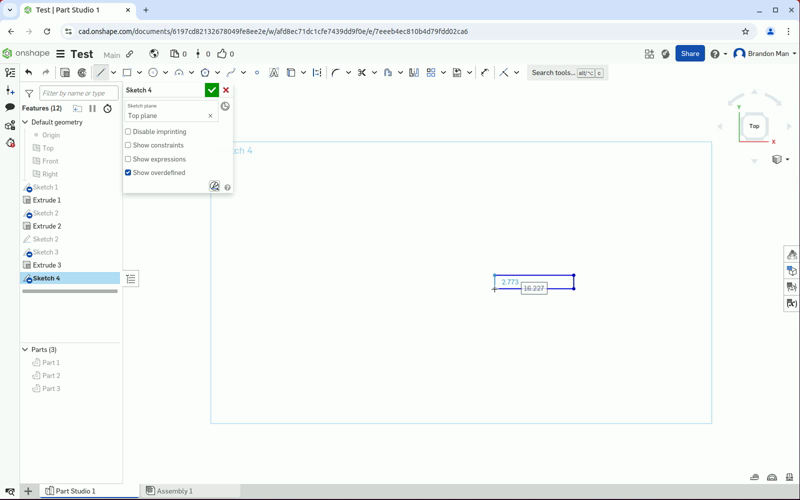
click(494, 288)
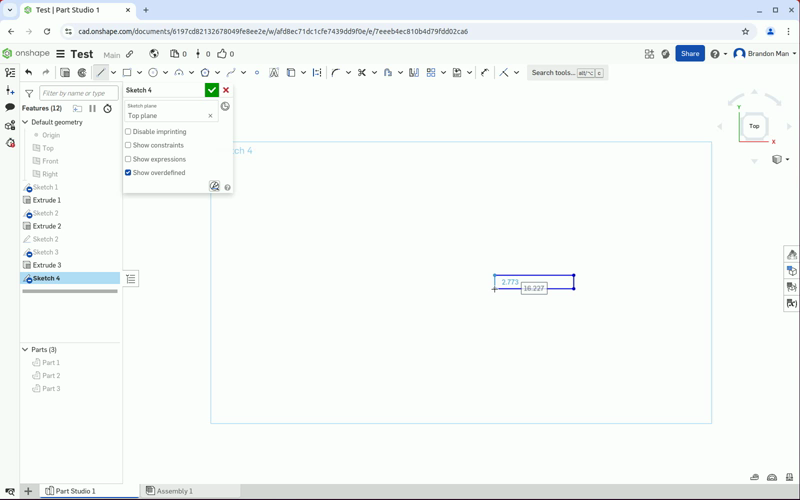
key(esc)
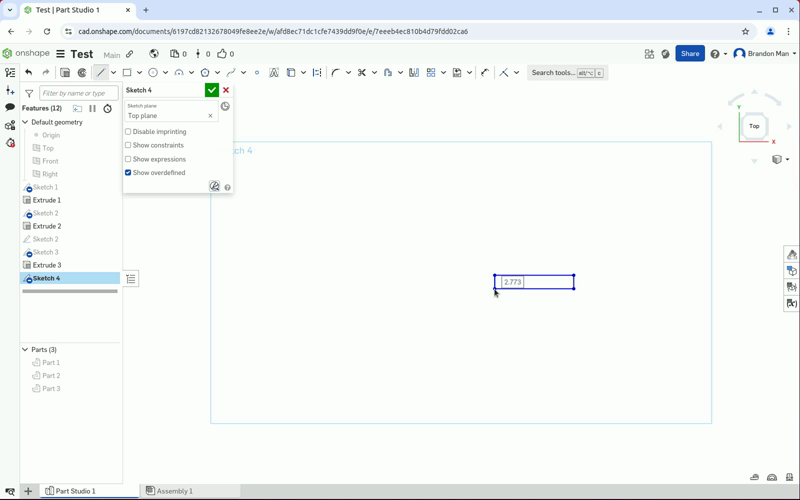
mouse_move(498, 284)
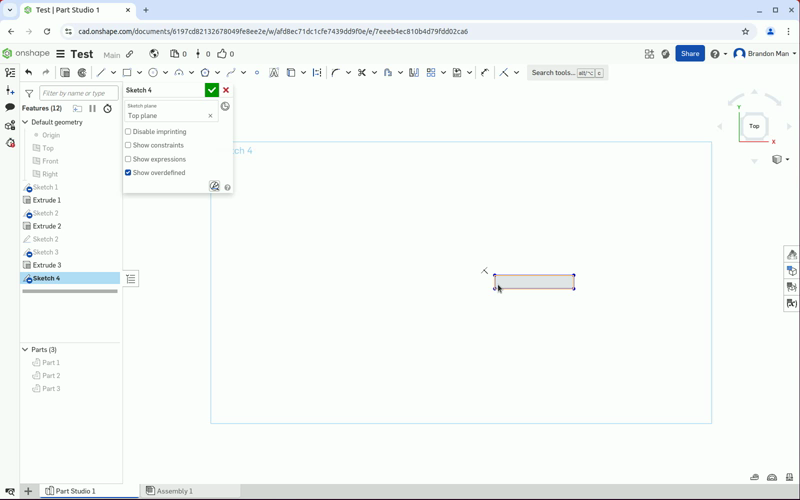
scroll(6)
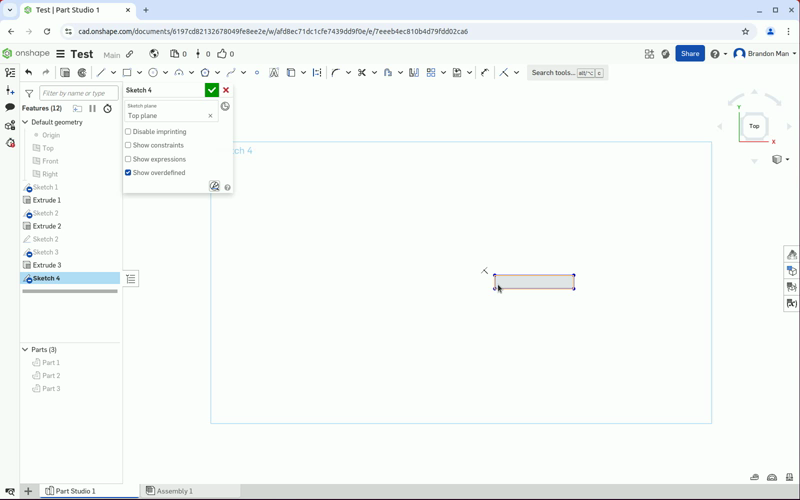
scroll(6)
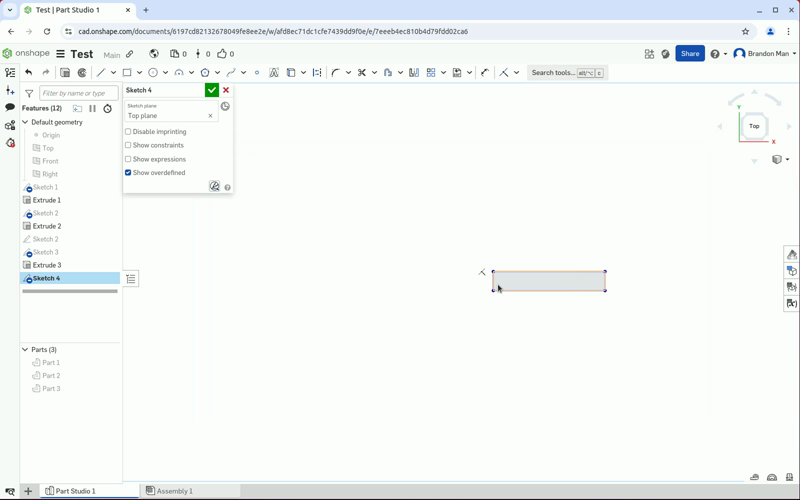
scroll(6)
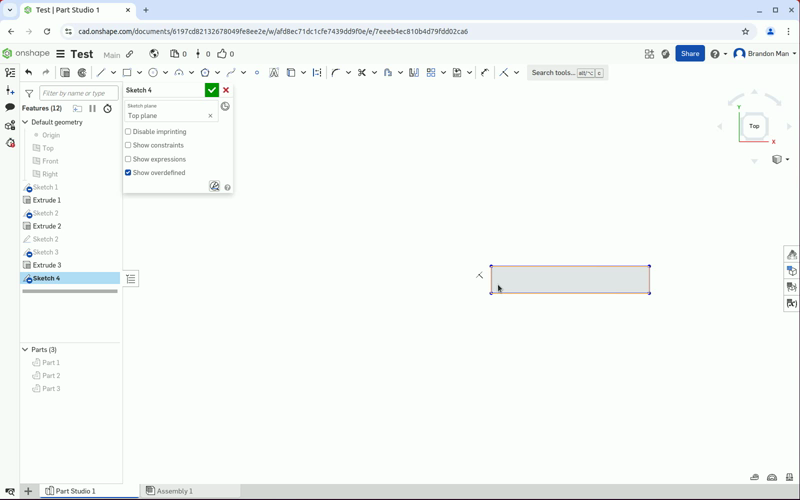
scroll(6)
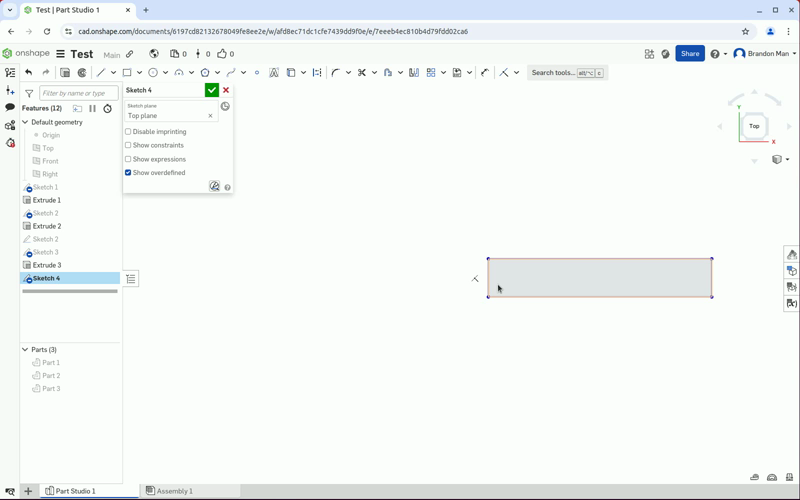
scroll(6)
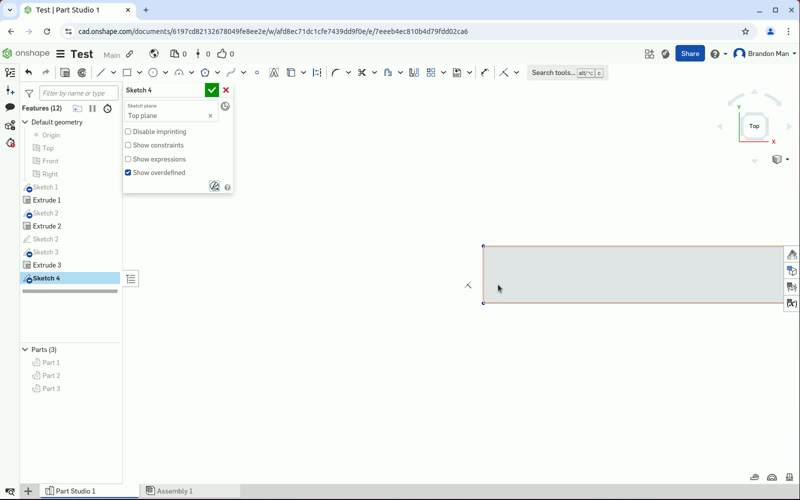
scroll(6)
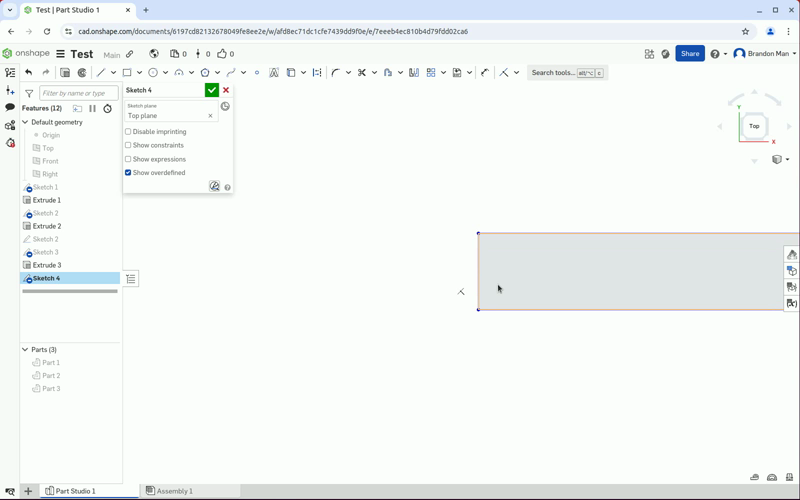
scroll(6)
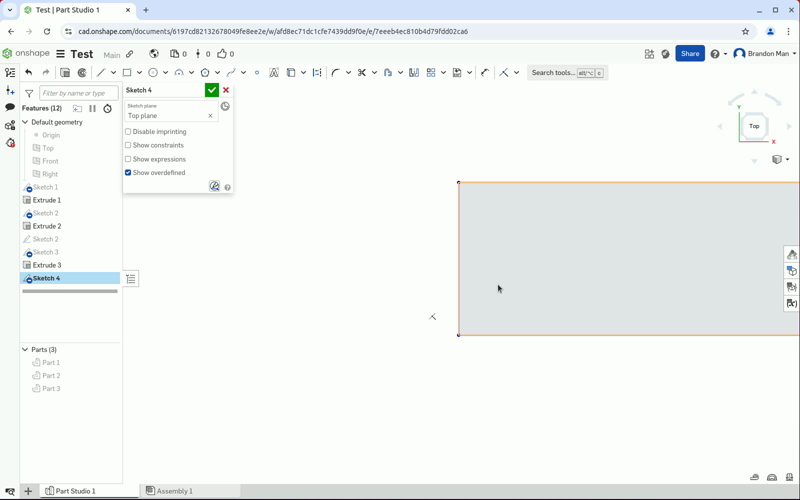
click(498, 284)
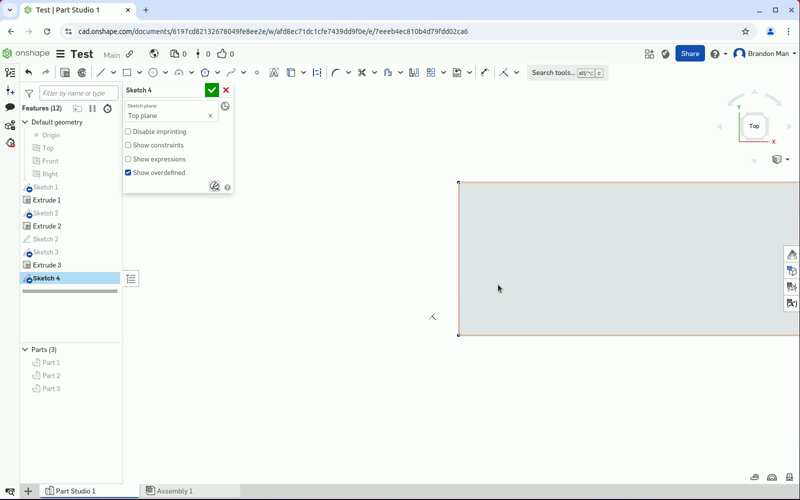
scroll(-6)
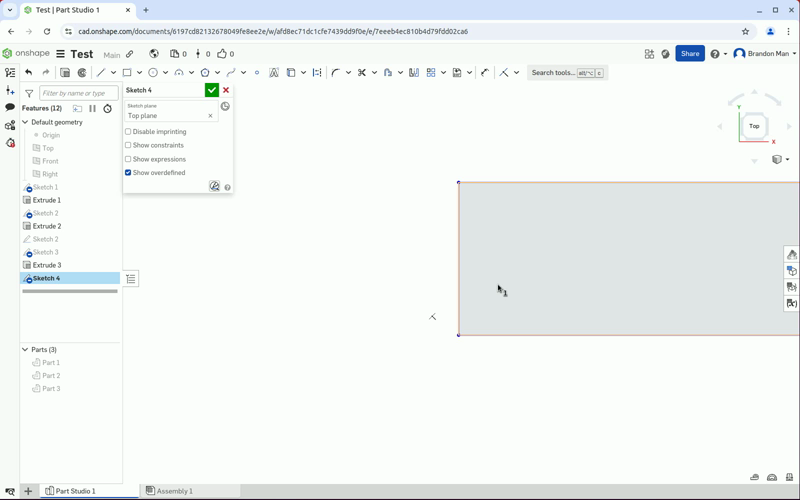
scroll(-6)
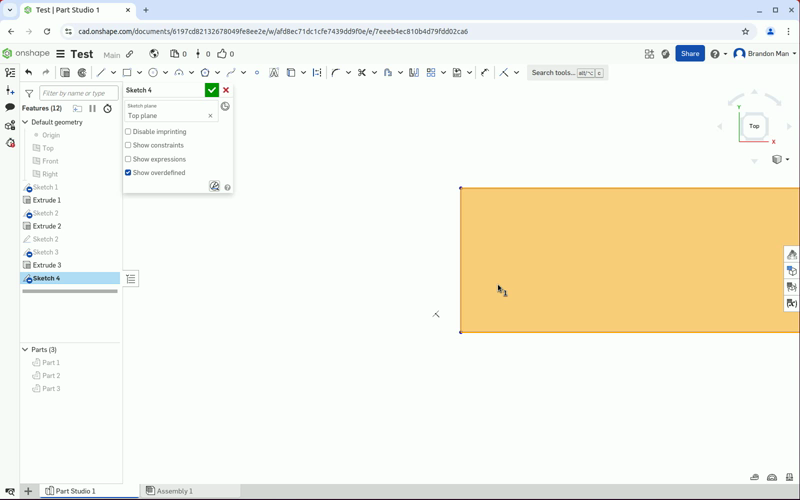
scroll(-6)
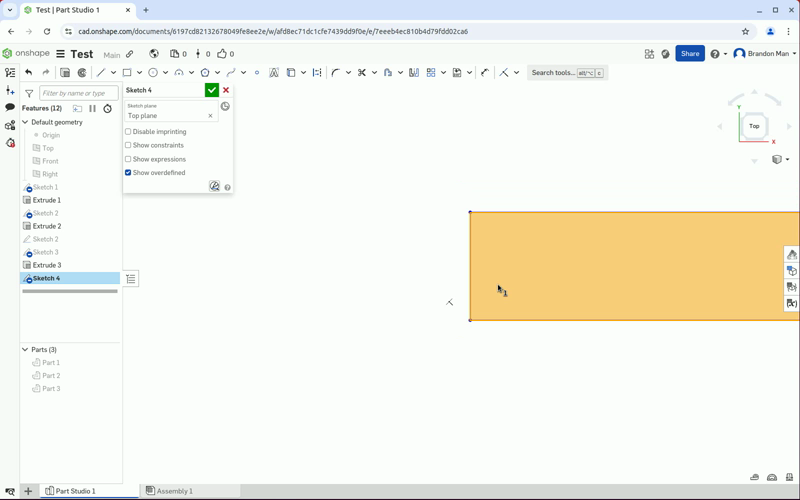
scroll(-6)
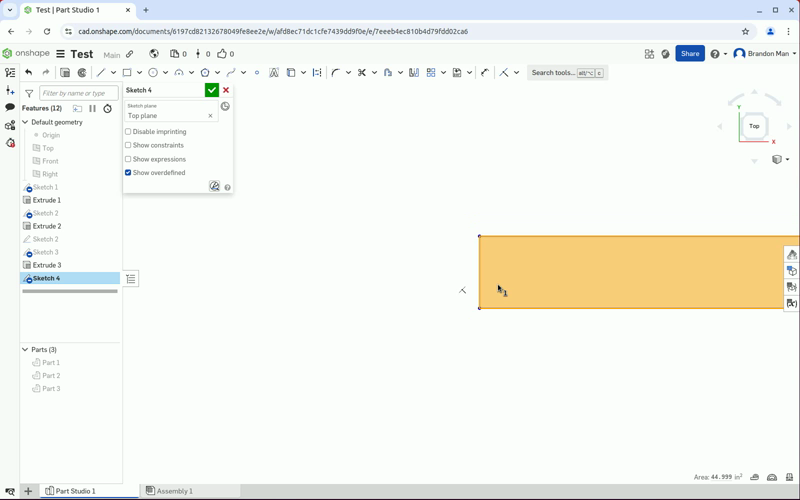
scroll(-6)
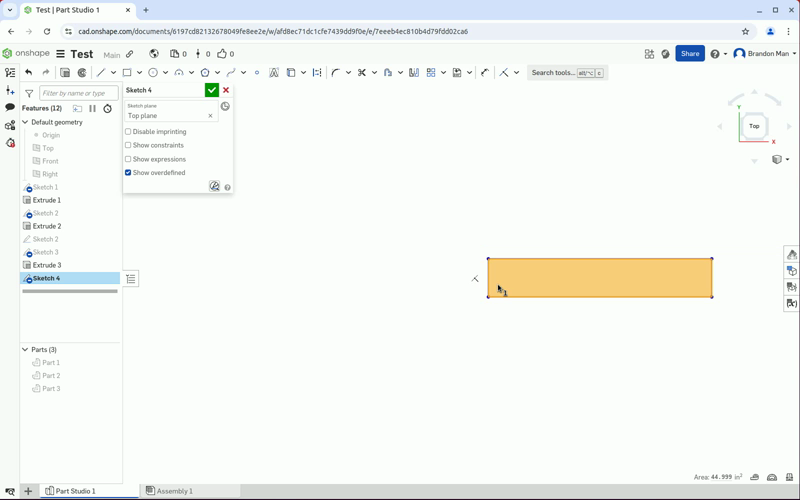
scroll(-6)
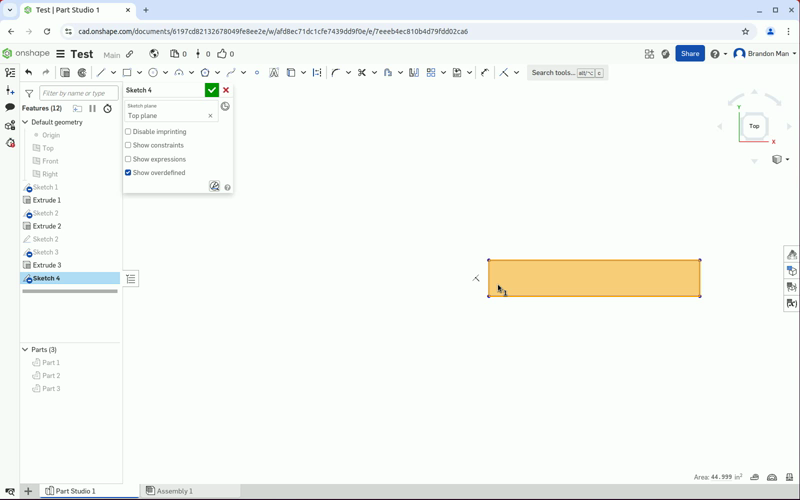
scroll(-6)
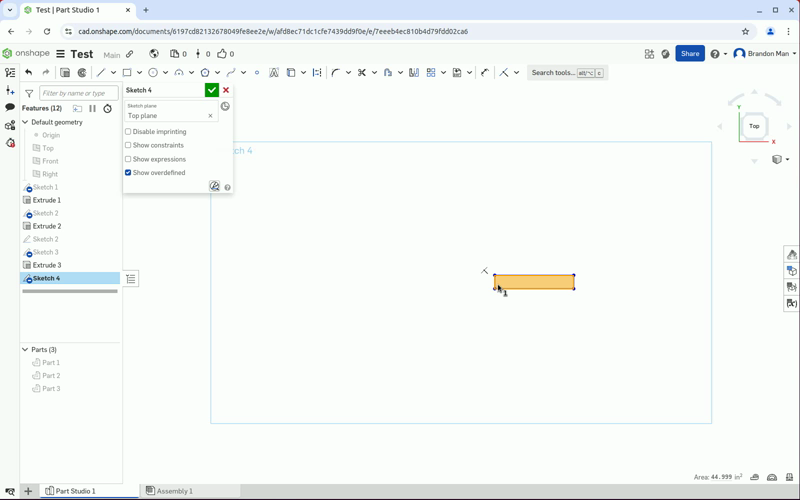
mouse_move(73, 352)
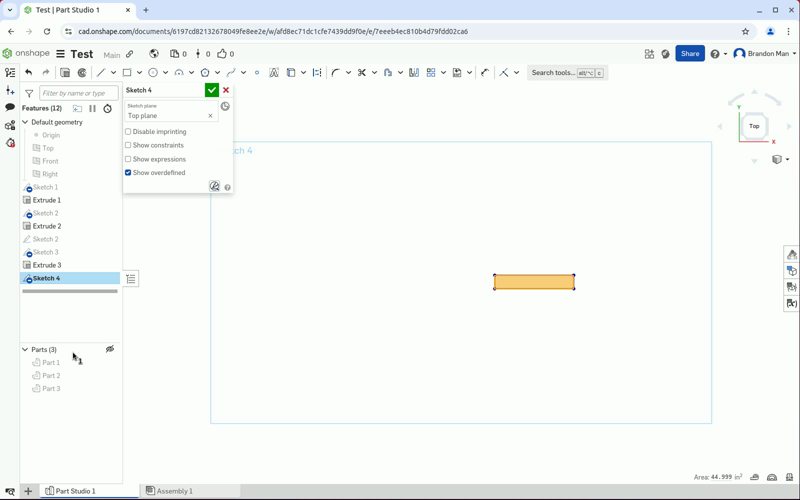
key(shift+y)
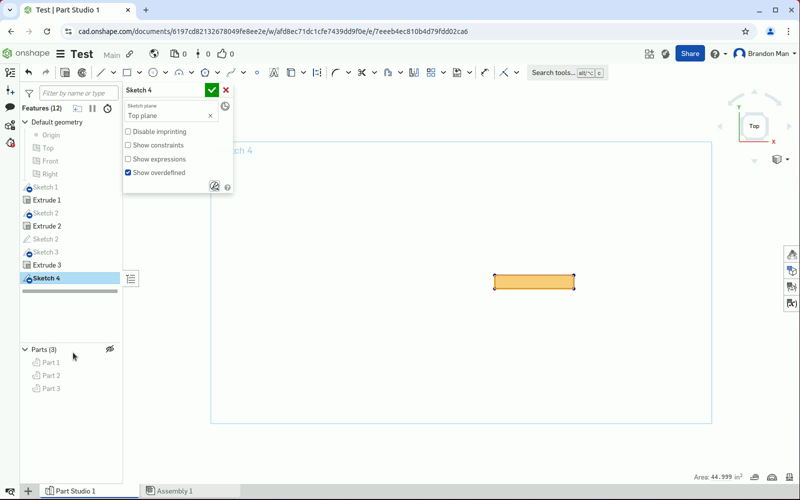
key(shift+e)
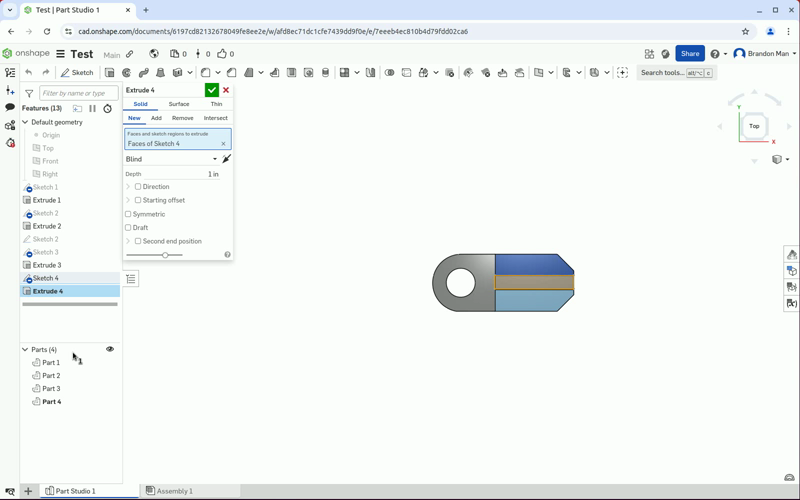
mouse_move(143, 106)
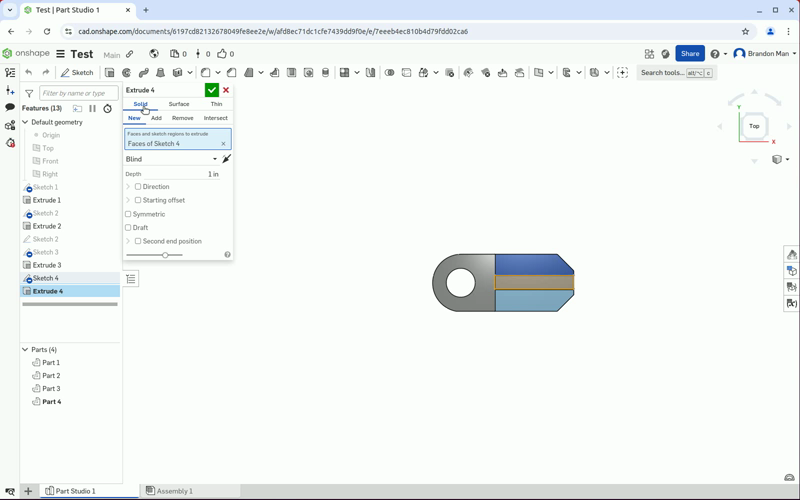
click(143, 106)
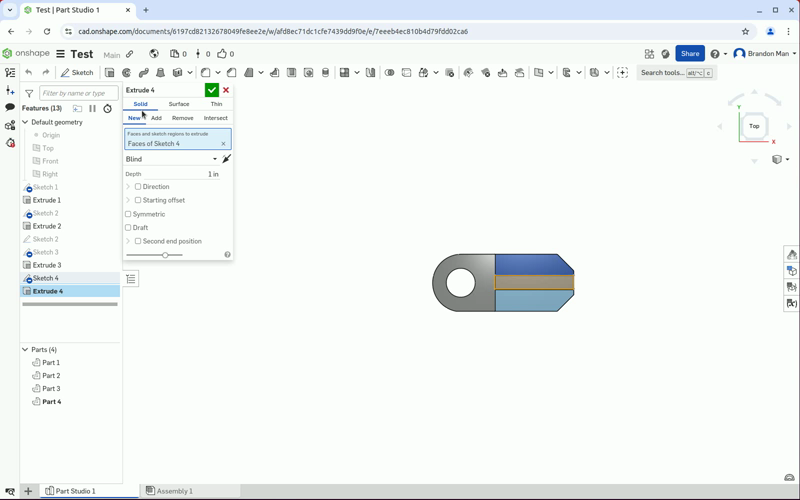
mouse_move(137, 120)
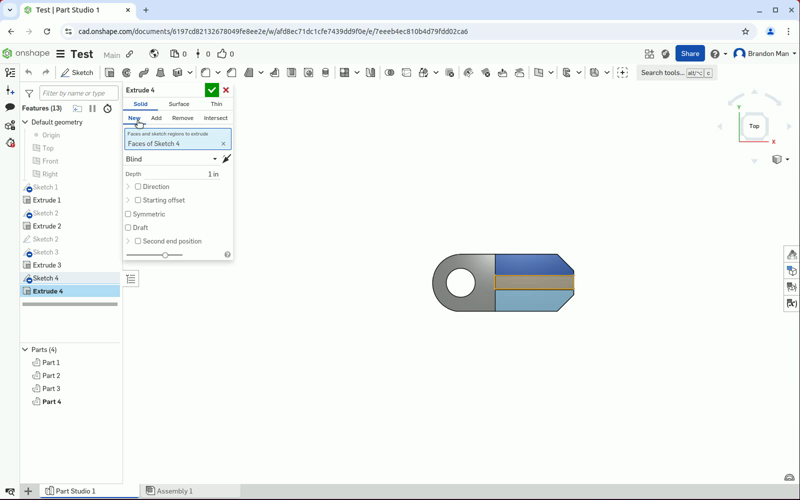
click(137, 120)
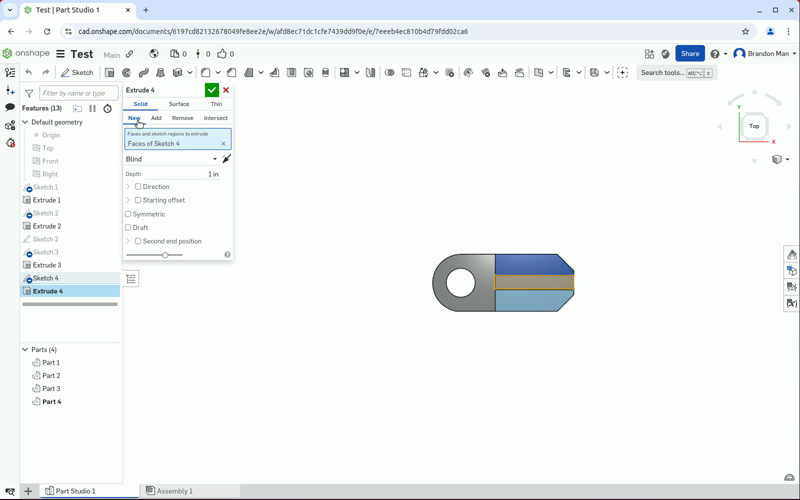
key(tab, 4)
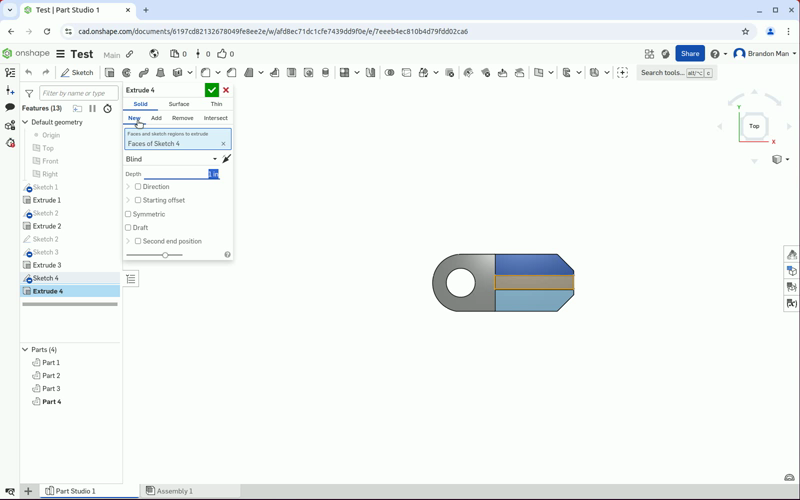
text(11.554)
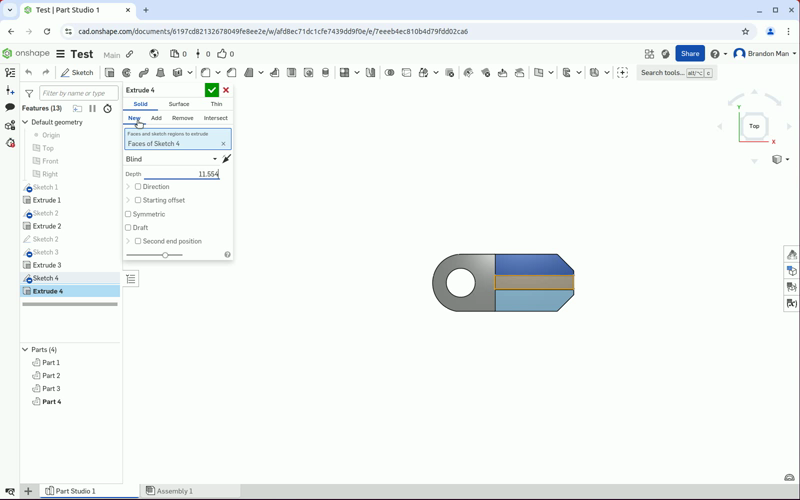
key(enter)
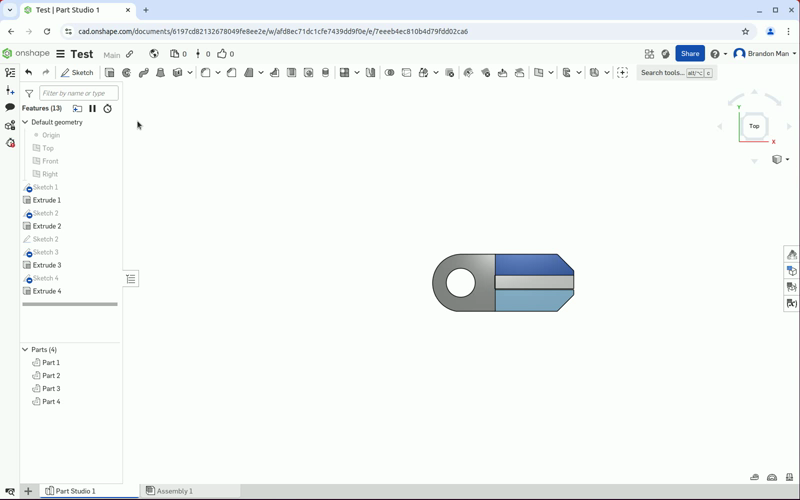
key(shift+h)
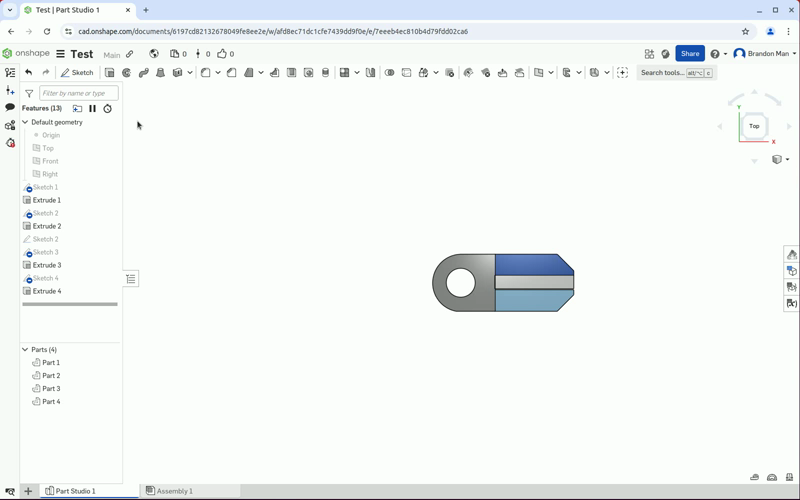
key(shift+h)
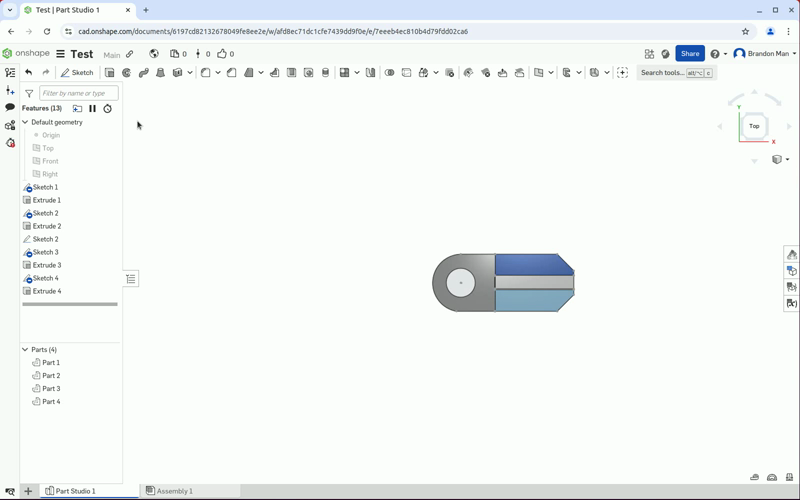
key(shift+7)
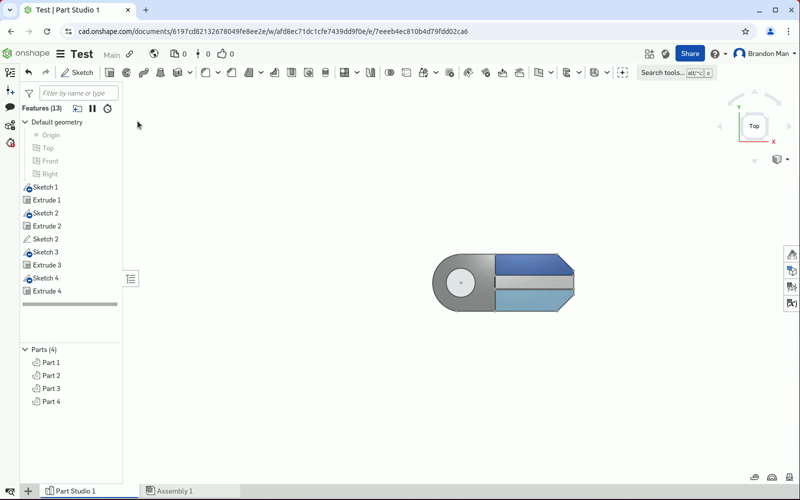
key(up, 3)
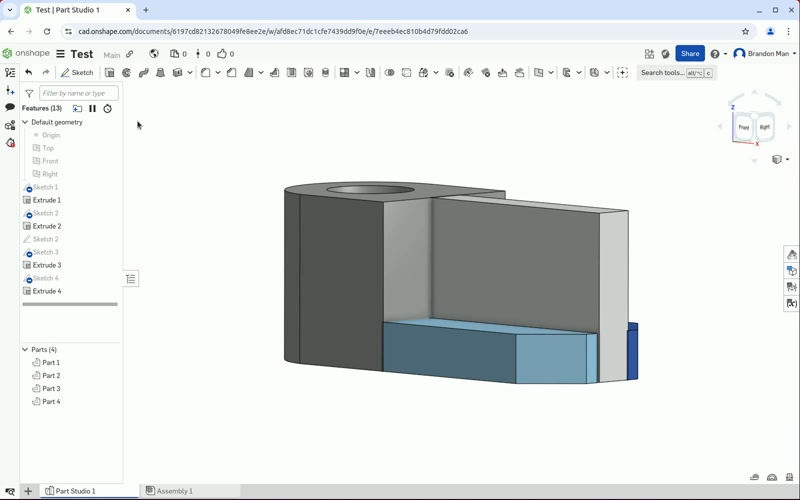
key(left, 3)
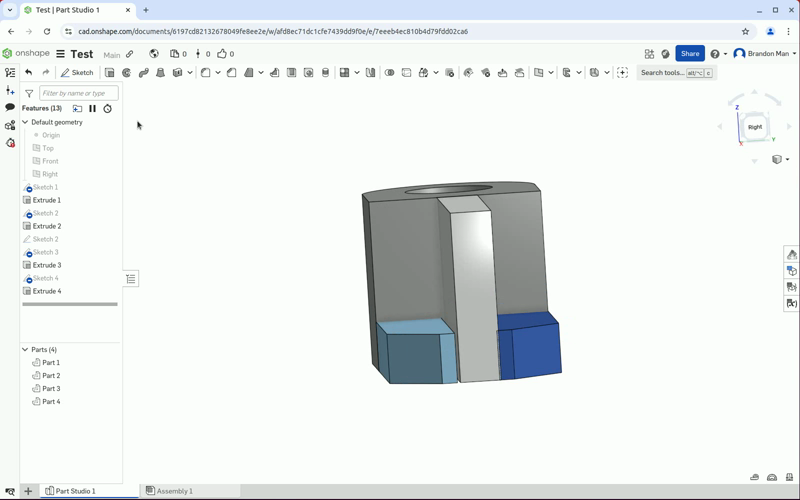
key(right, 3)
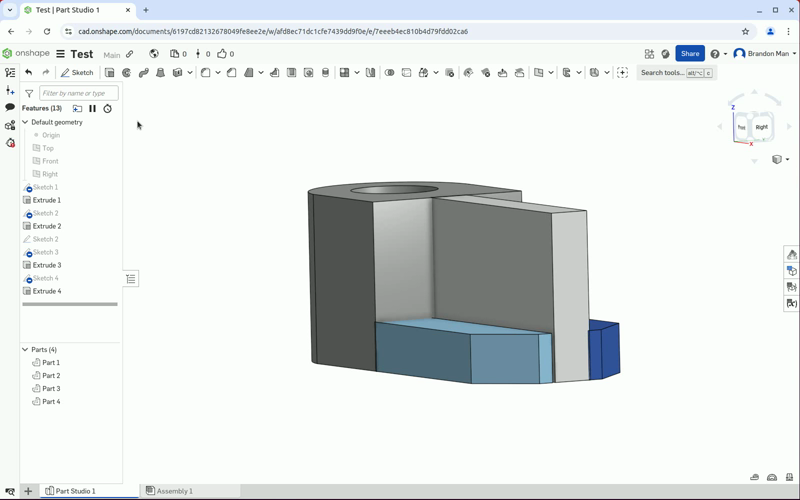
key(down, 3)
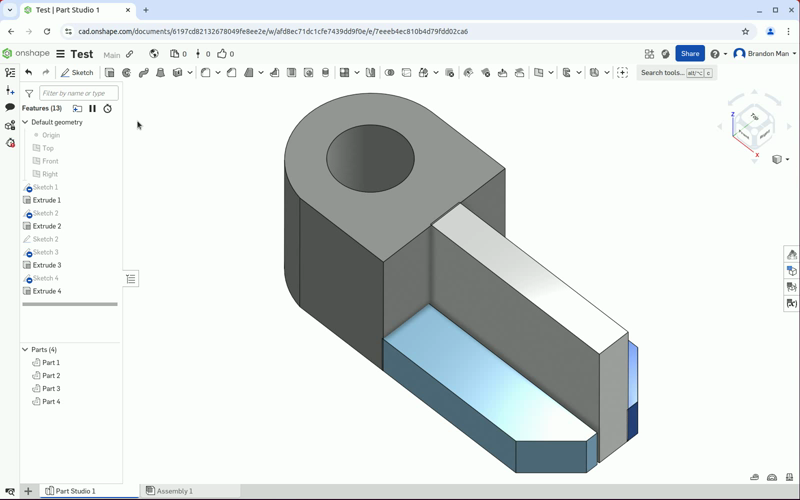
mouse_move(73, 189)
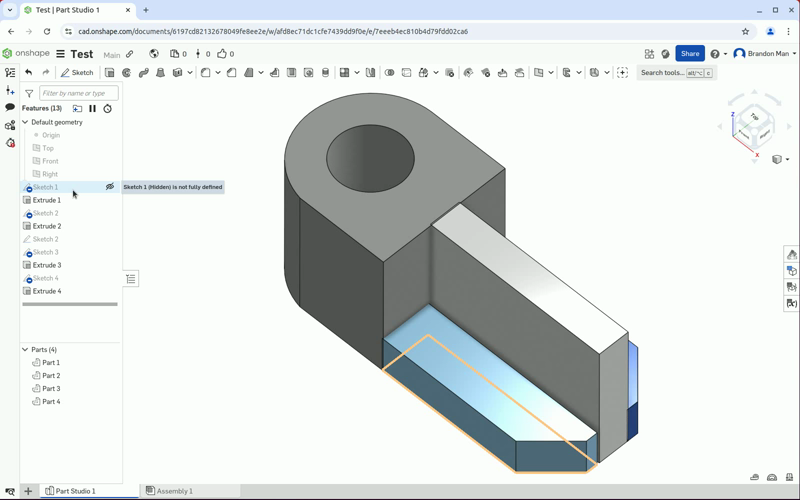
click(73, 189)